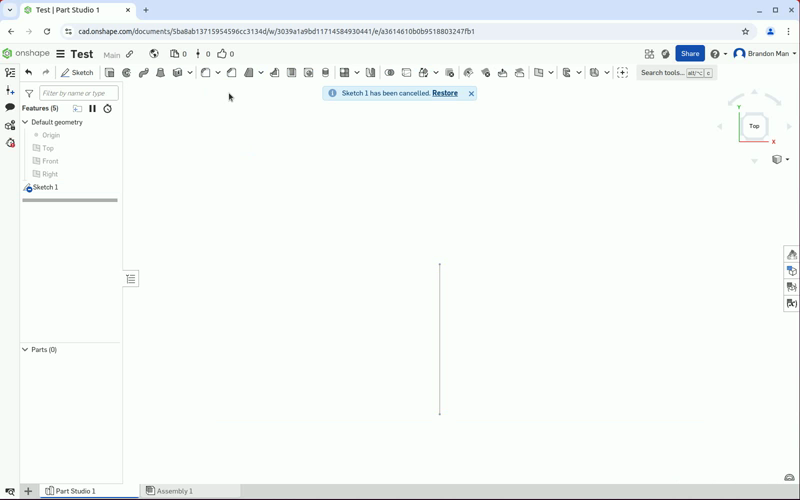
key(shift+h)
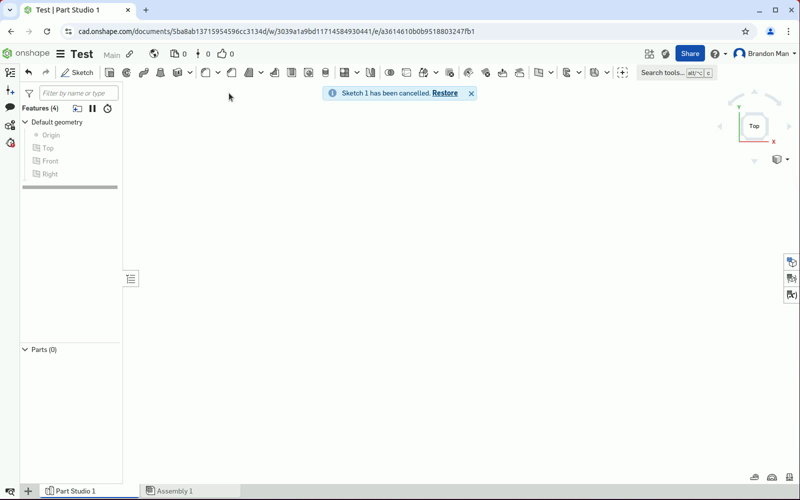
mouse_move(73, 352)
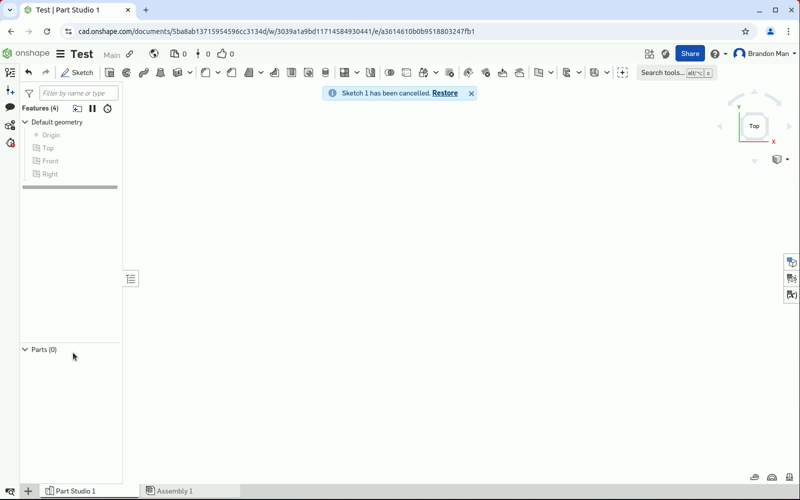
key(y)
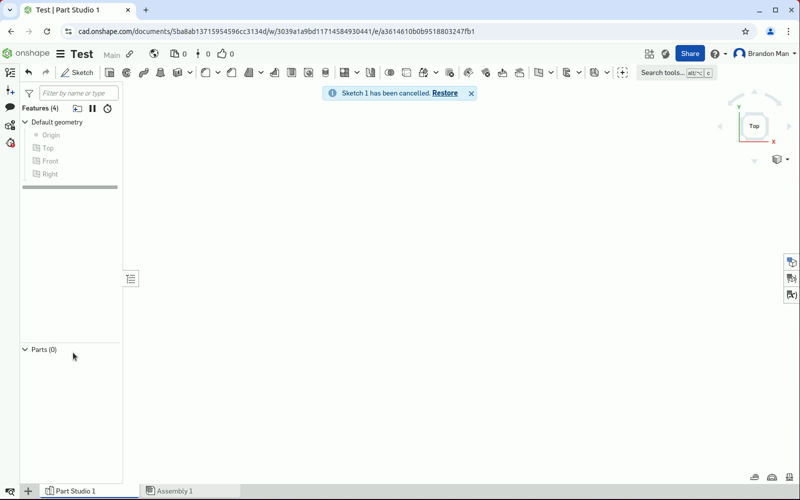
key(shift+p)
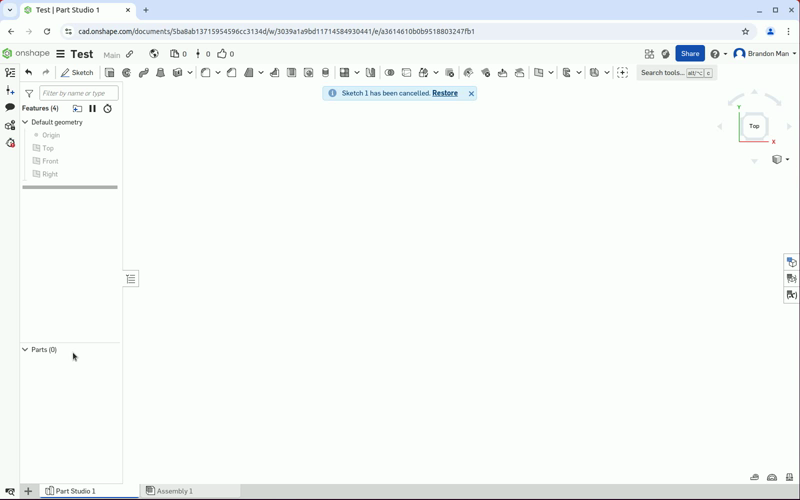
key(space)
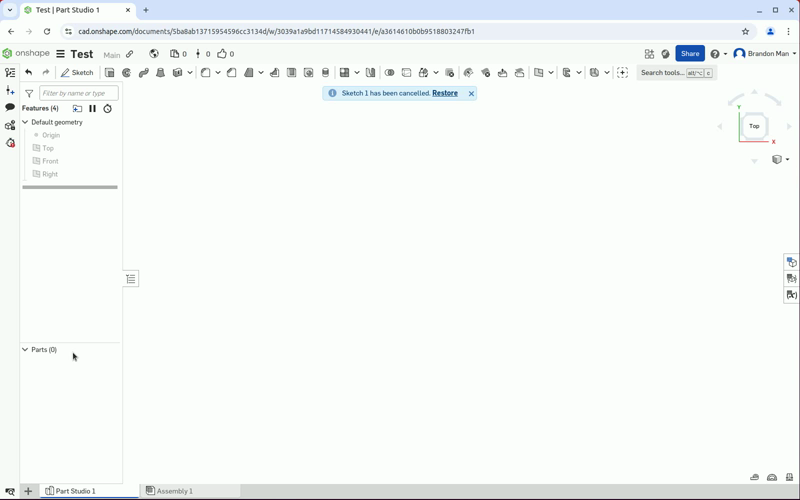
key_down(shift)
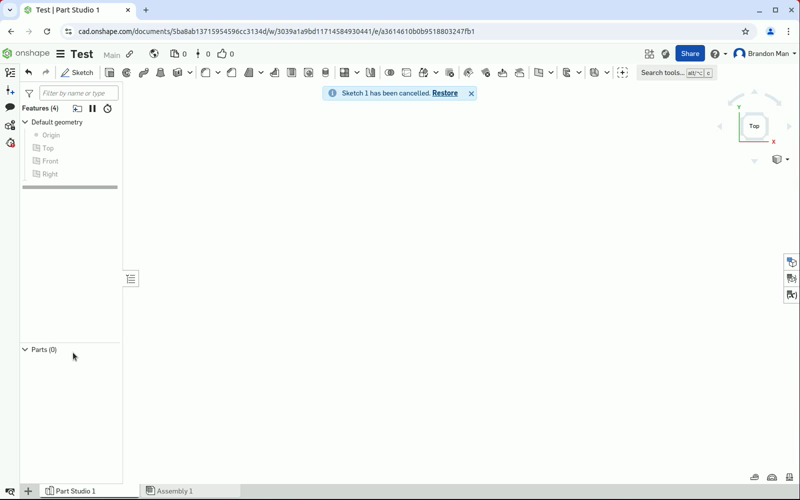
key(up)
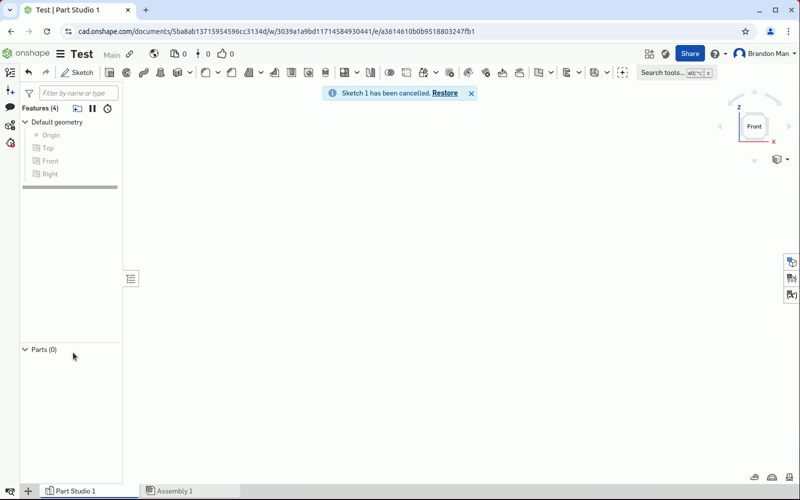
key_up(shift)
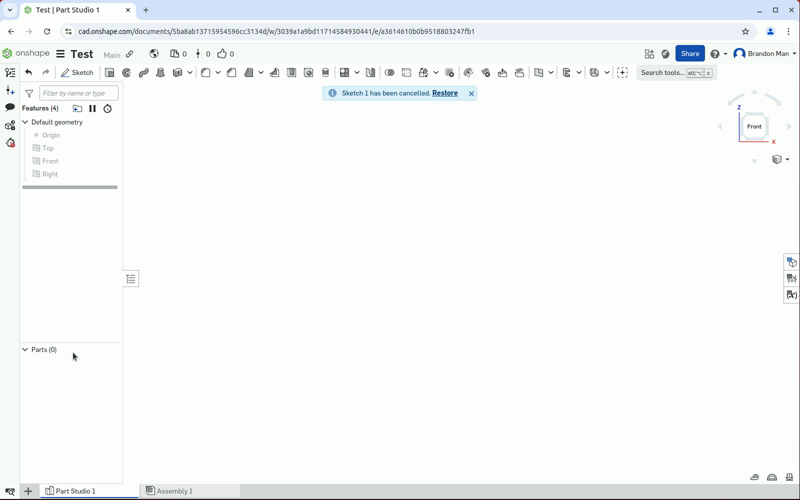
mouse_move(73, 352)
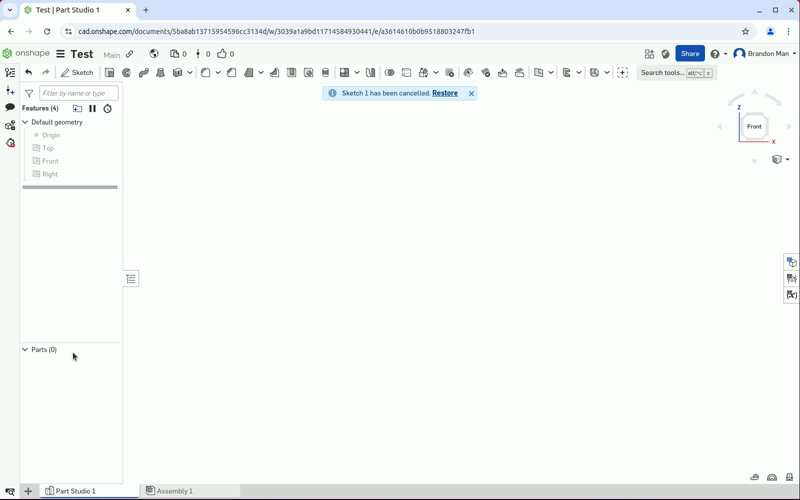
key(shift+y)
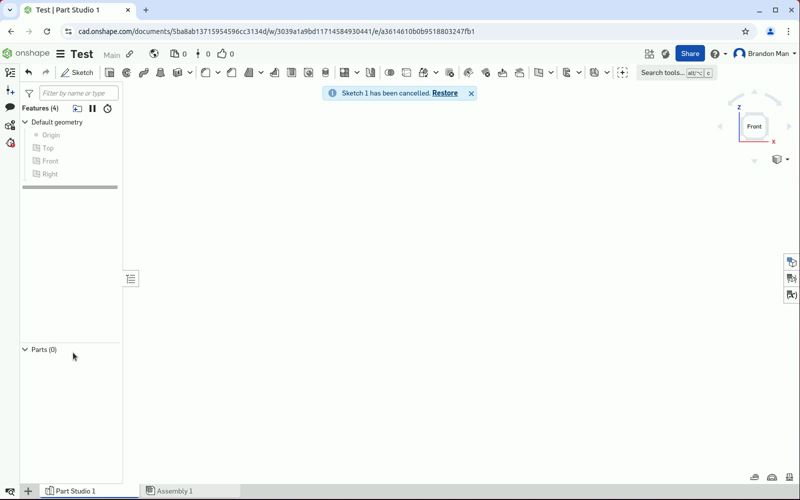
key(shift+s)
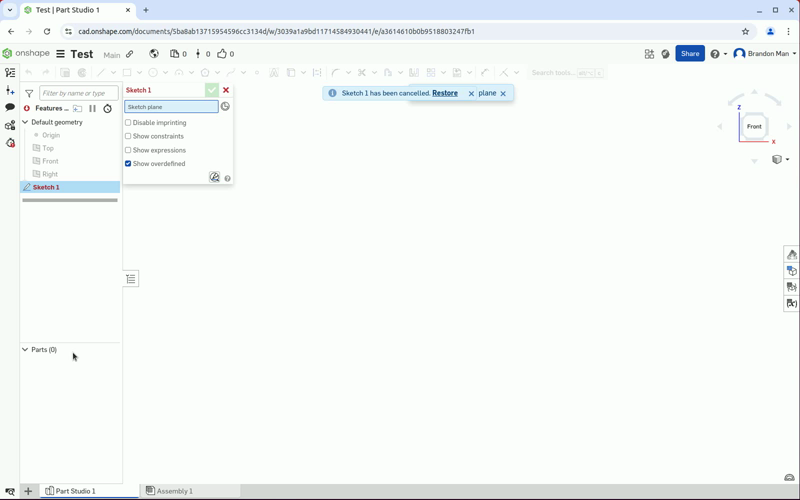
mouse_move(73, 163)
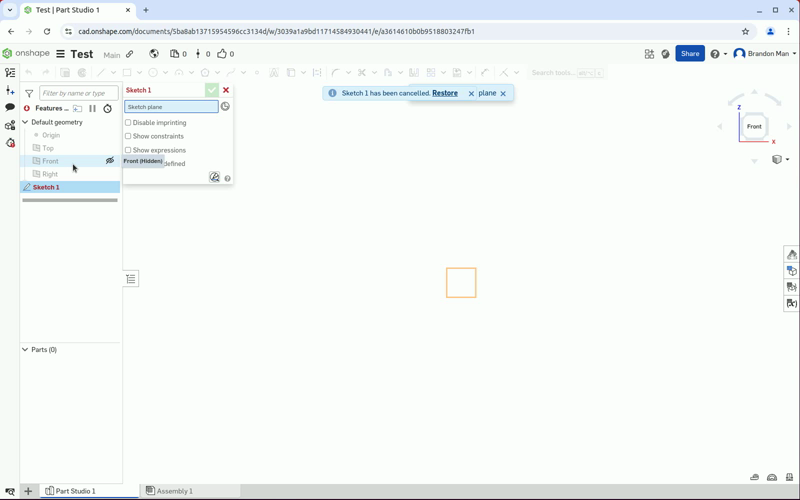
click(73, 163)
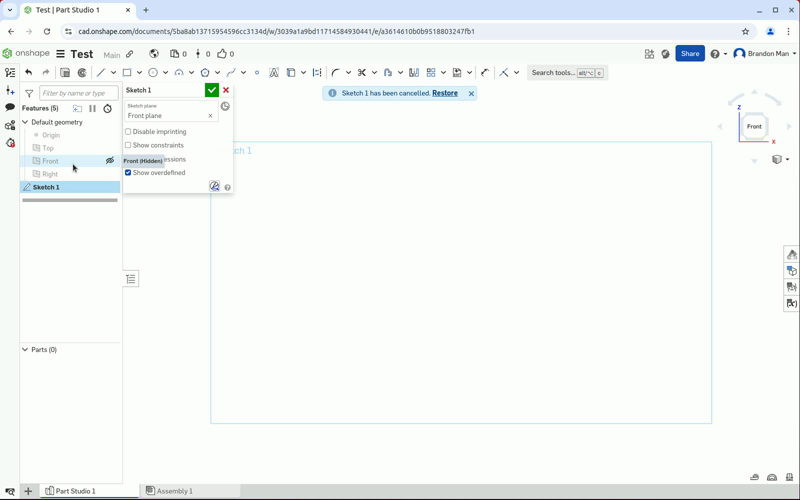
mouse_move(73, 352)
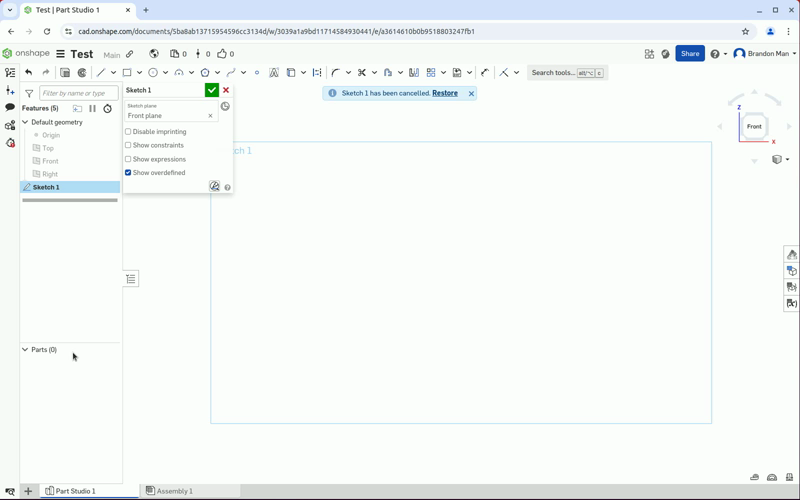
key(y)
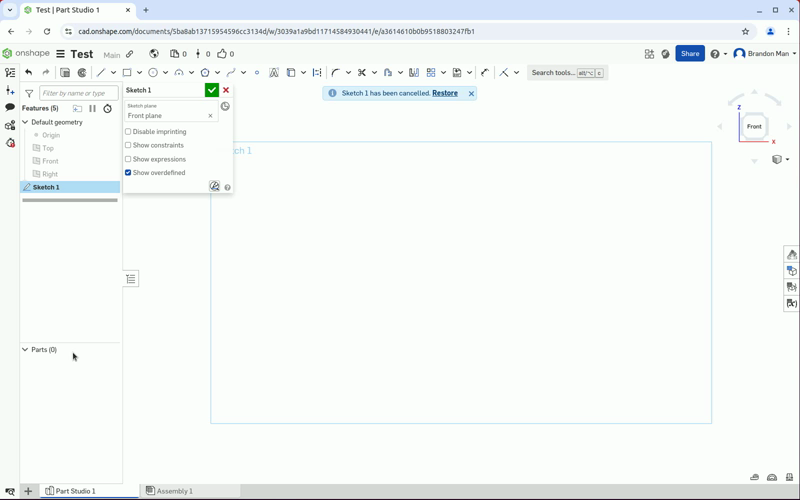
key(c)
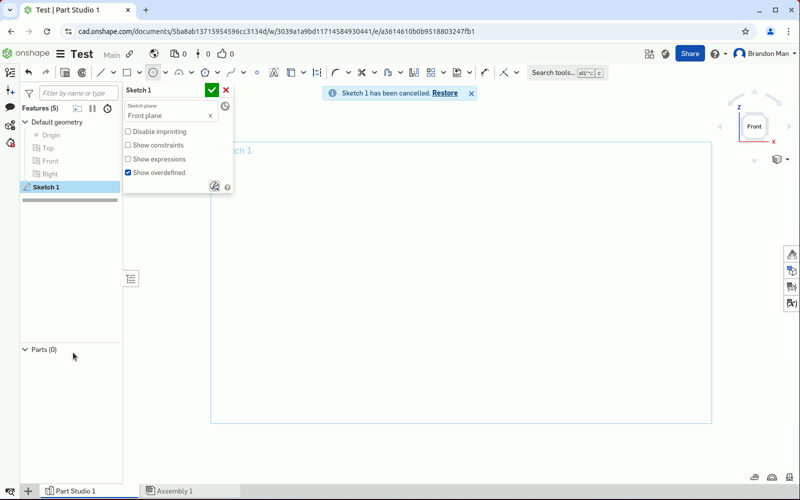
key_down(shift)
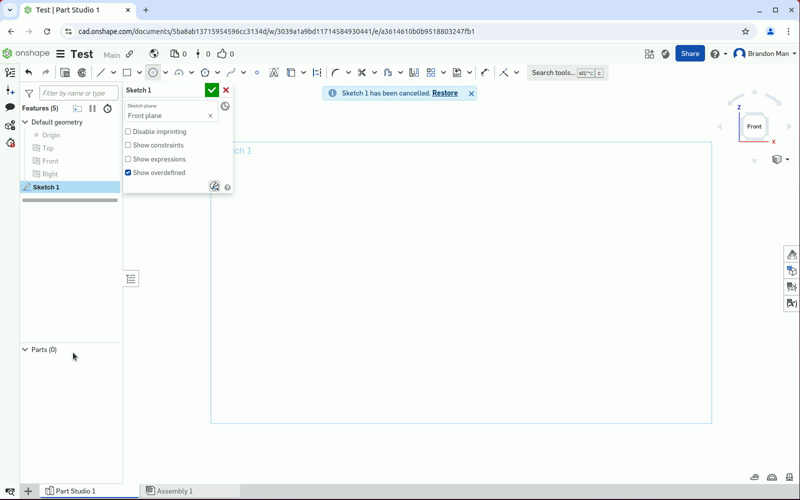
mouse_move(461, 282)
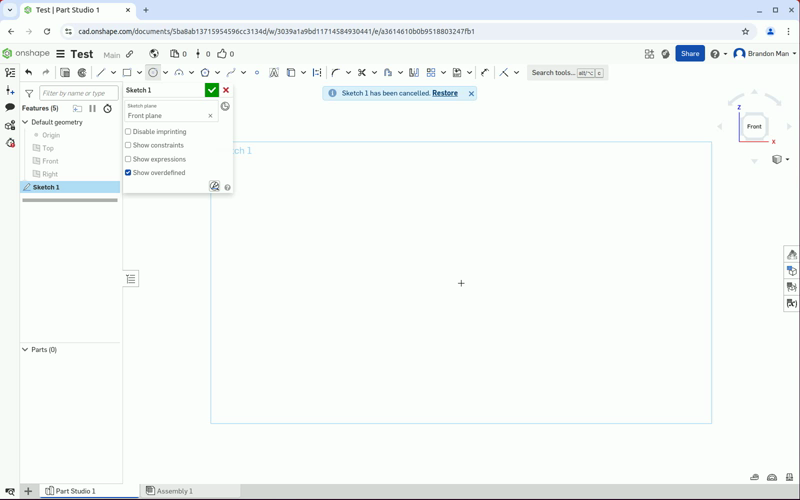
click(461, 282)
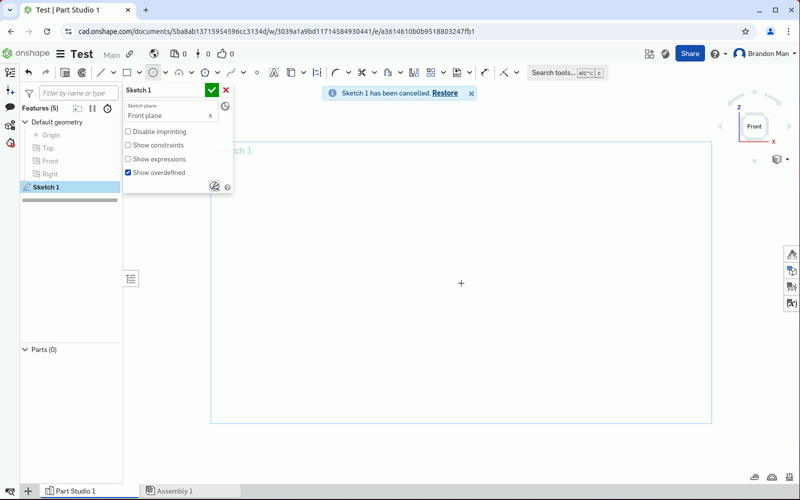
key_up(shift)
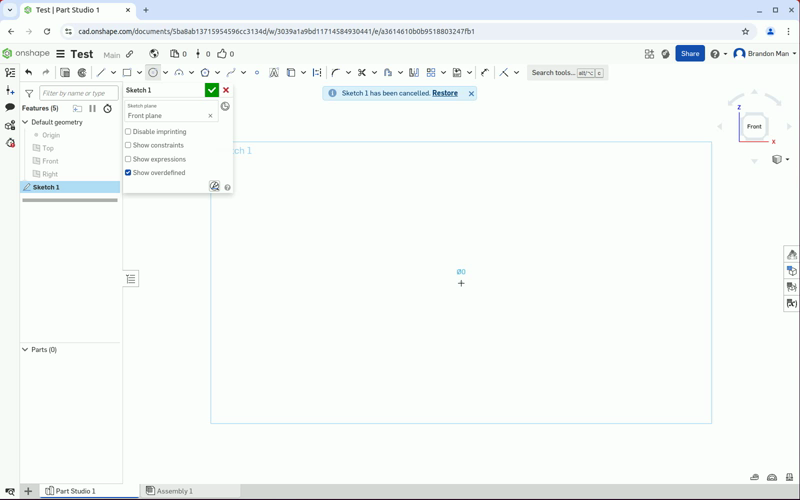
mouse_move(572, 282)
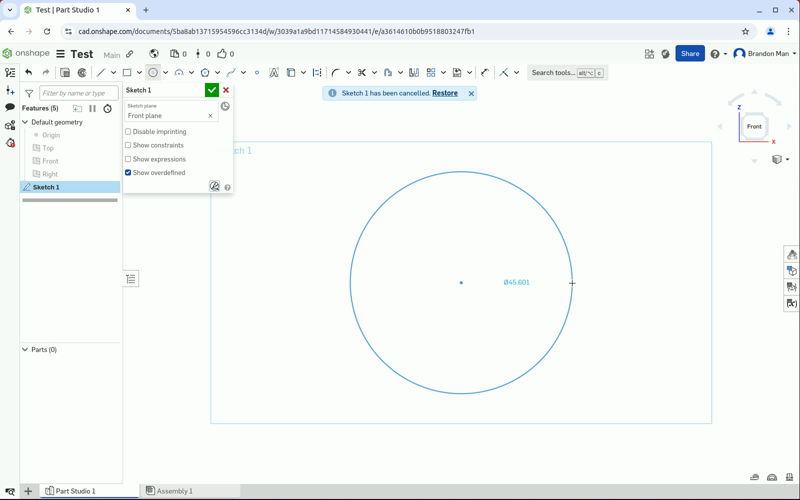
click(572, 282)
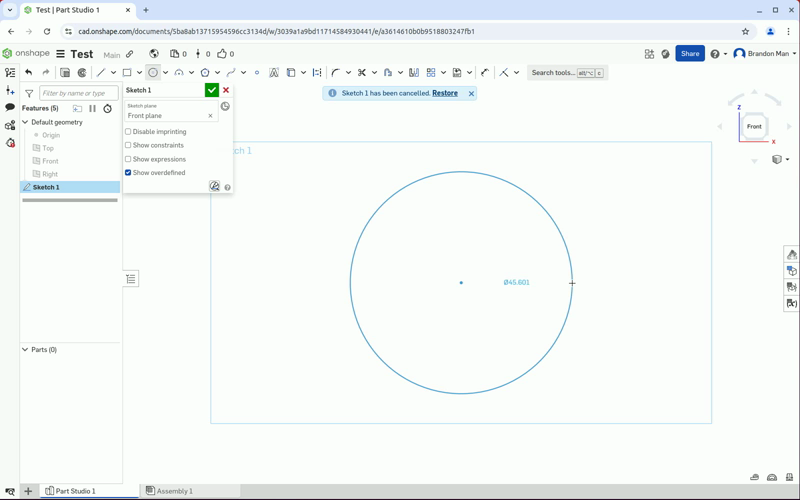
key(esc)
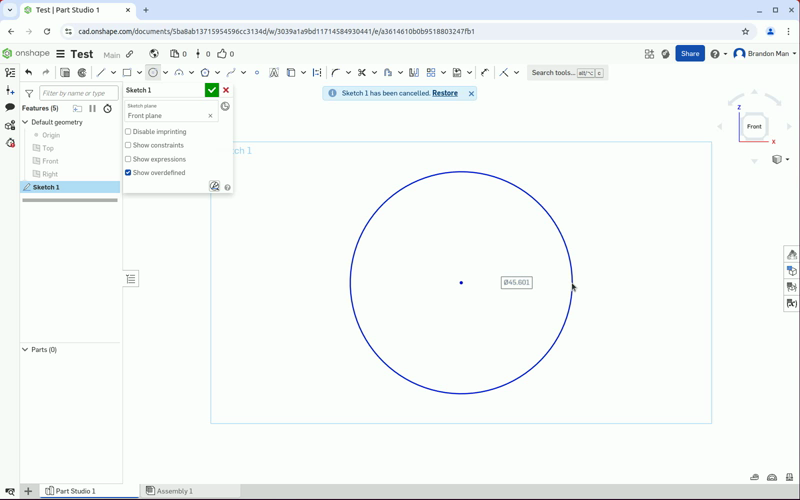
mouse_move(405, 223)
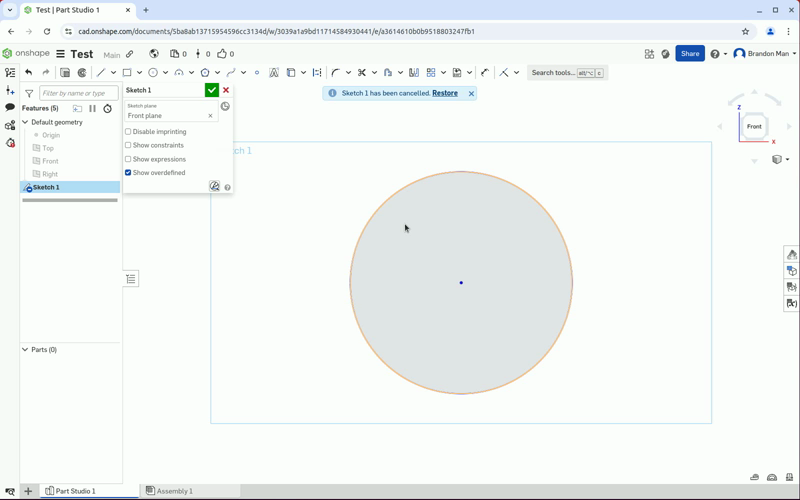
click(405, 223)
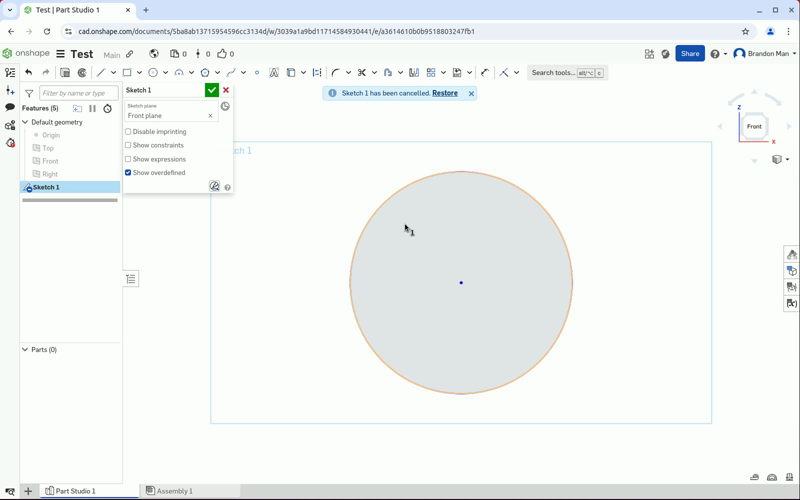
mouse_move(73, 352)
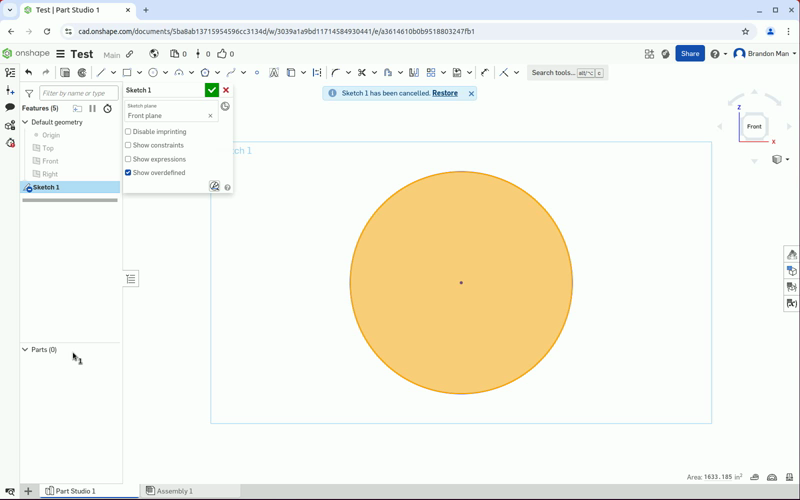
key(shift+y)
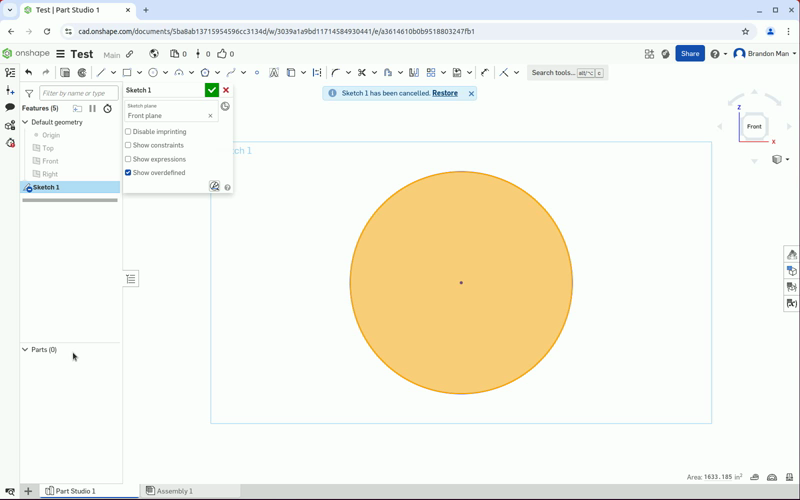
key(shift+e)
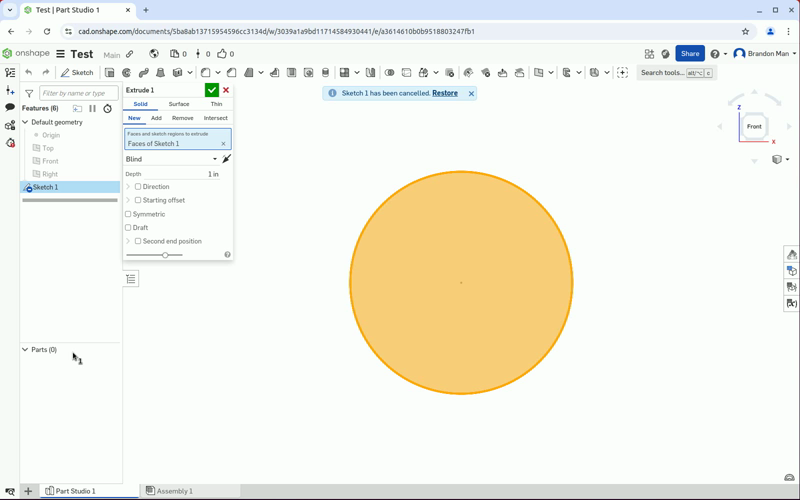
mouse_move(143, 106)
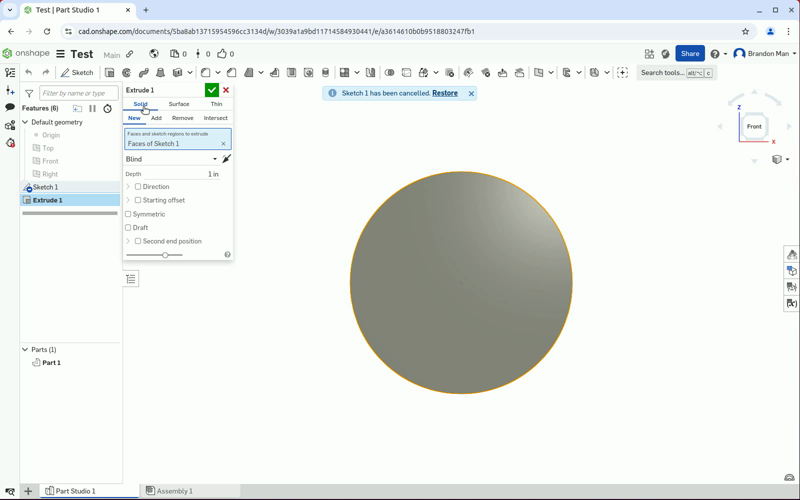
click(143, 106)
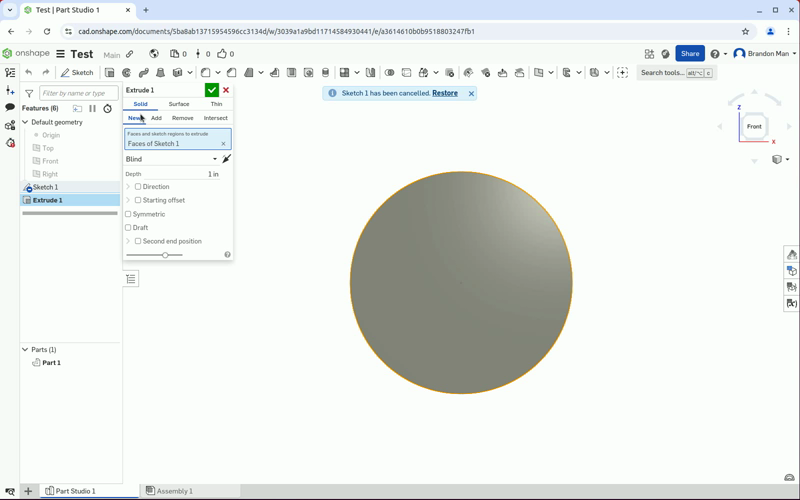
mouse_move(137, 120)
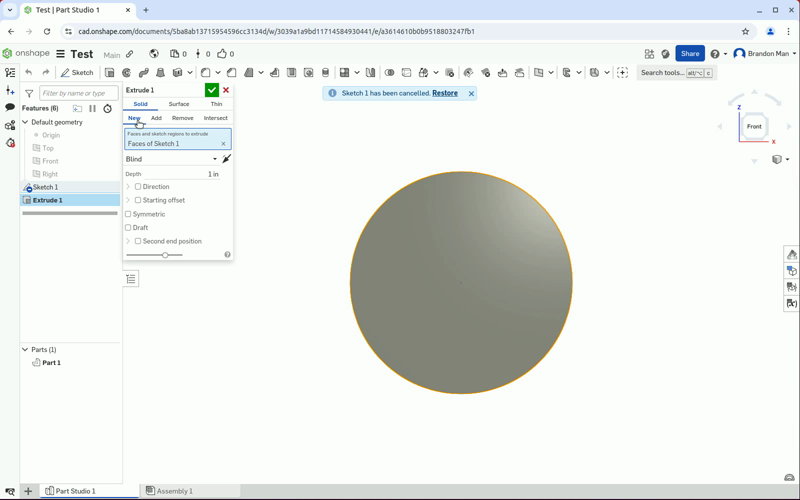
click(137, 120)
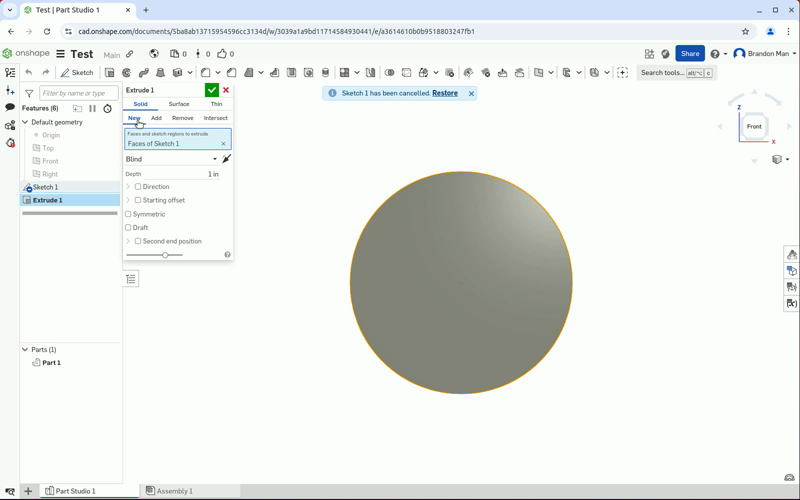
key(tab, 4)
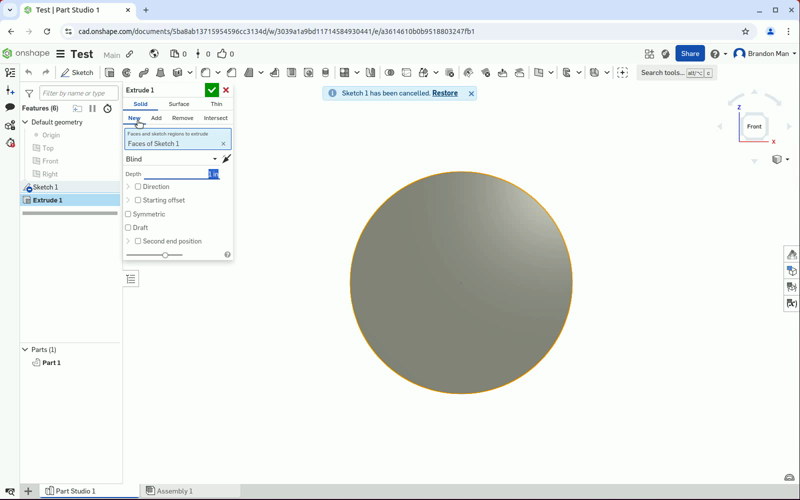
text(7.703)
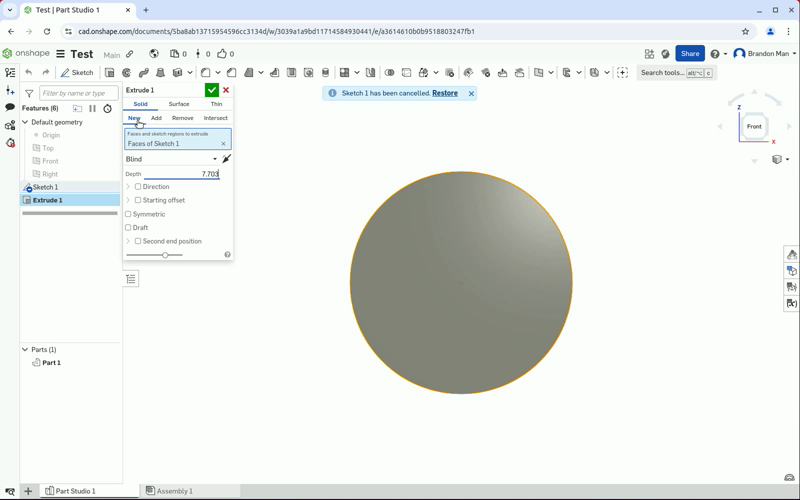
key(enter)
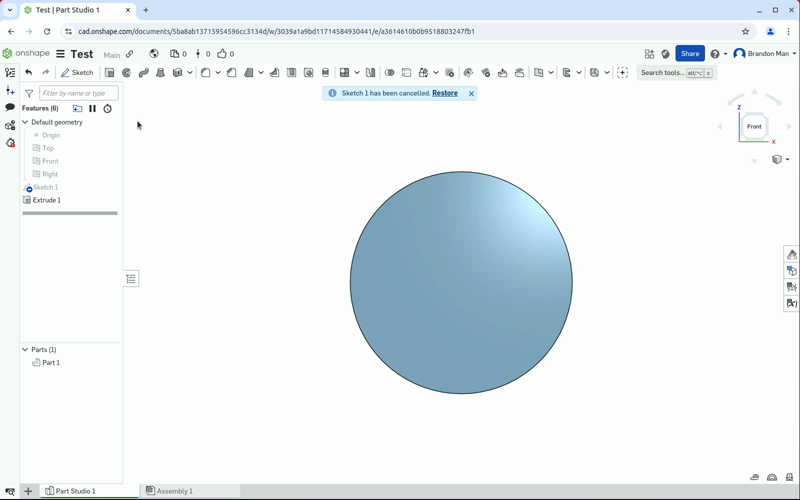
key(shift+h)
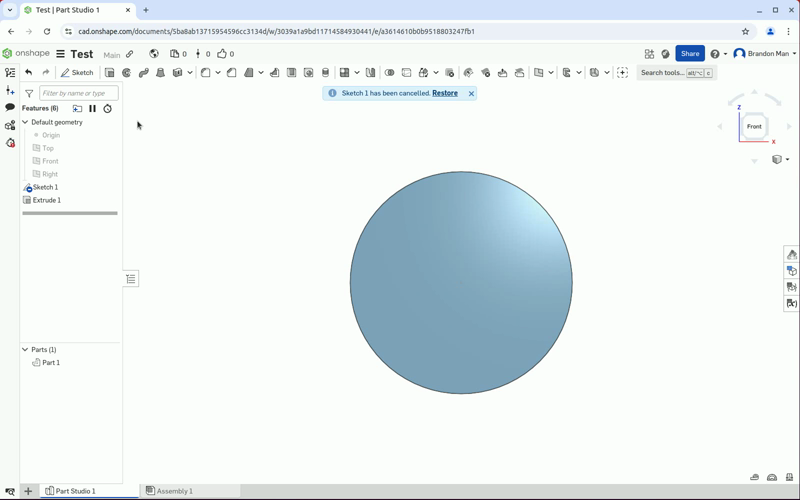
key(shift+h)
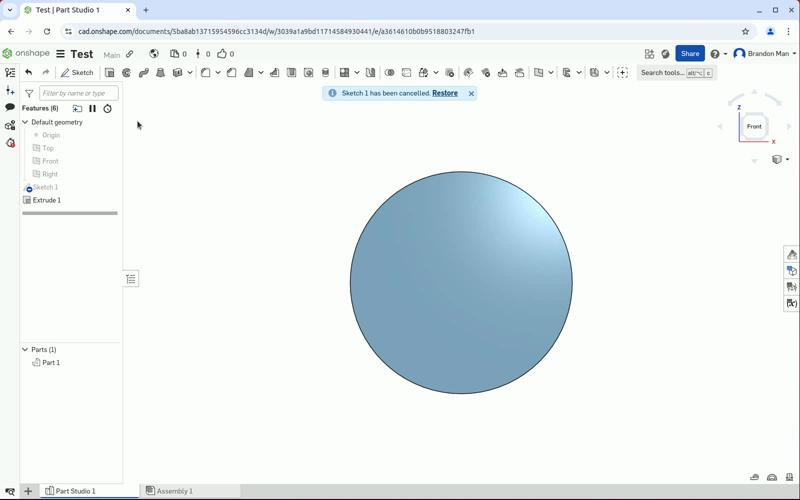
mouse_move(73, 189)
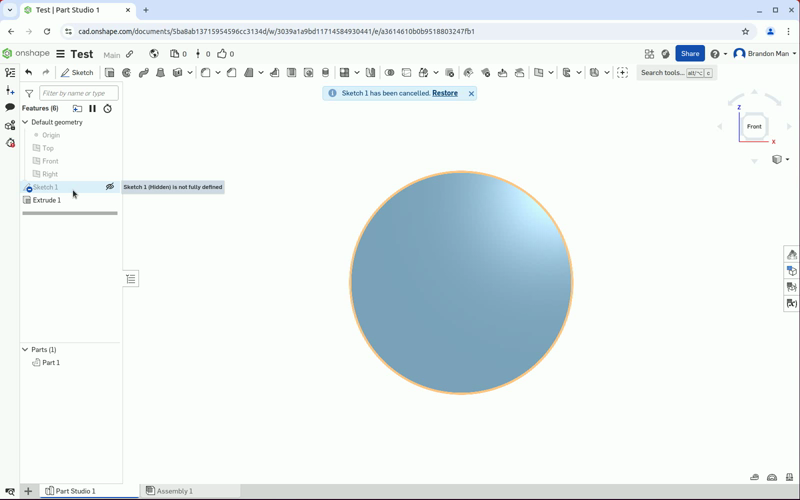
click(73, 189)
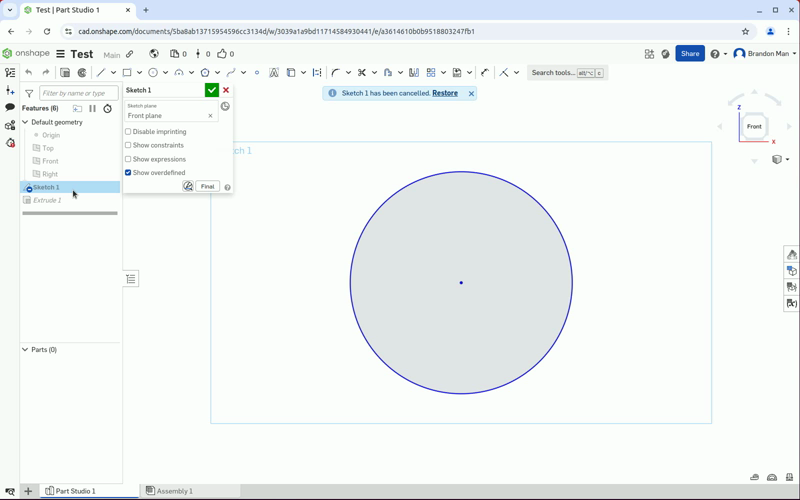
mouse_move(229, 92)
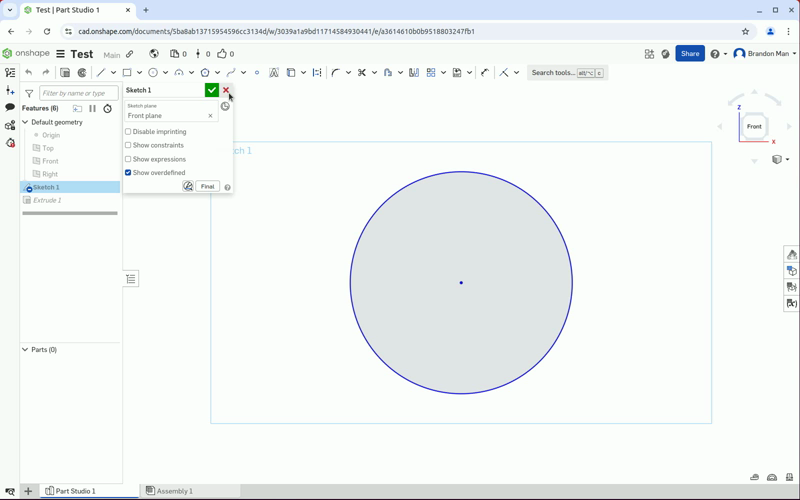
click(229, 92)
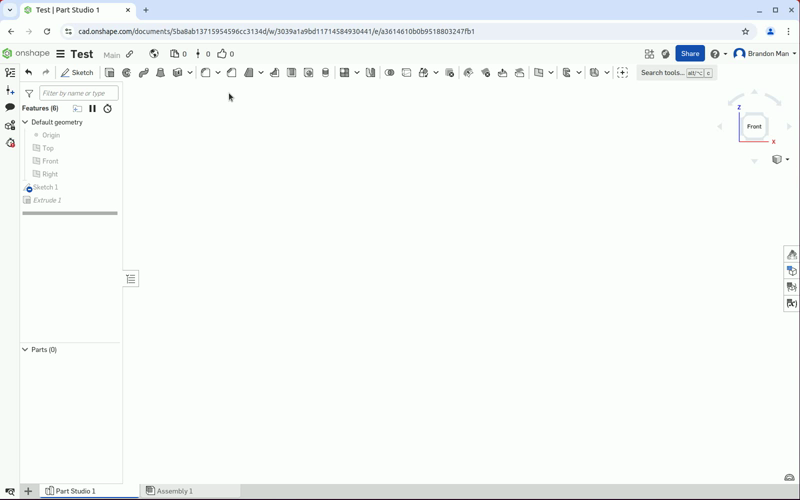
mouse_move(541, 75)
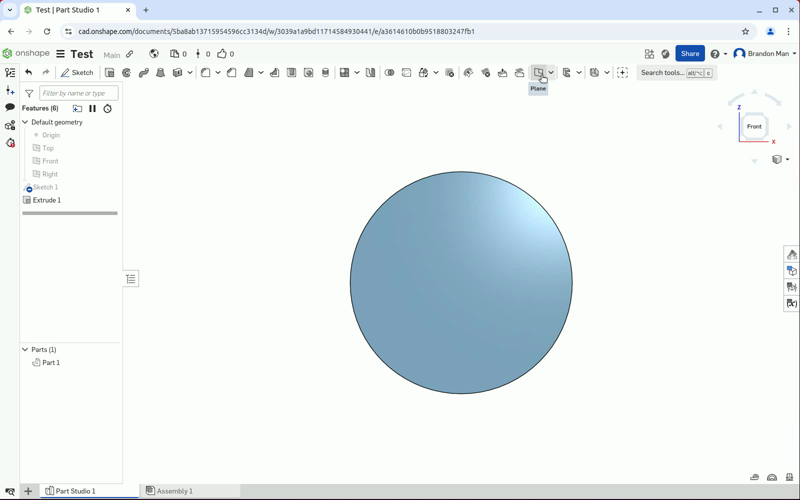
click(541, 75)
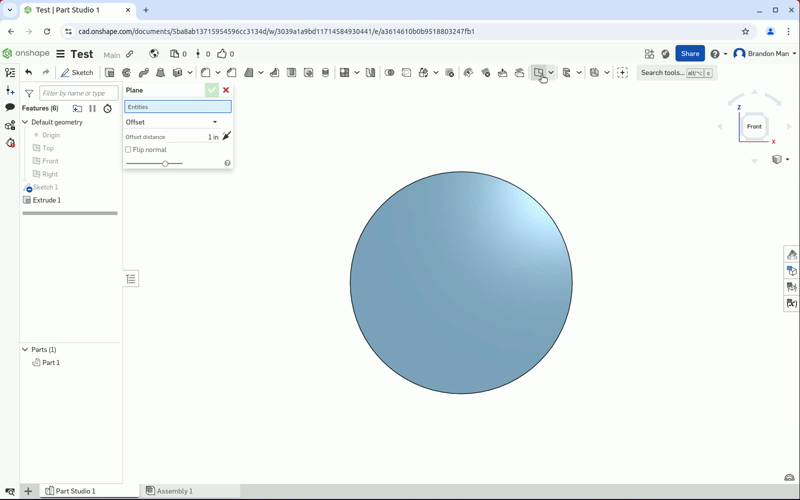
mouse_move(73, 163)
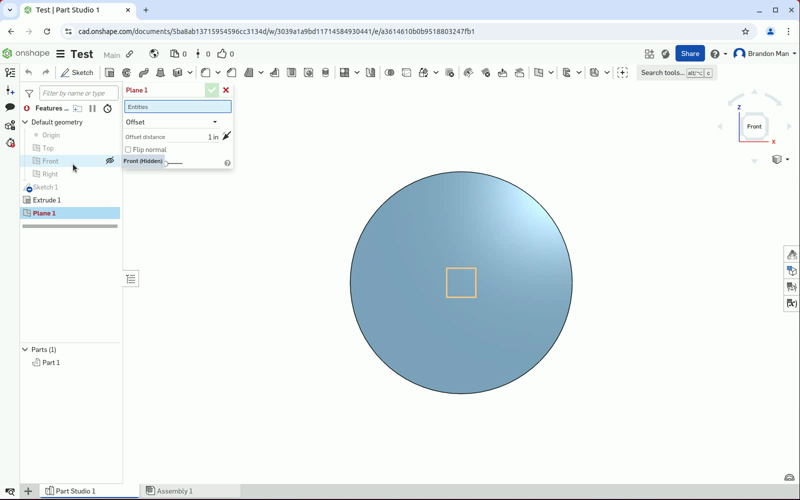
click(73, 163)
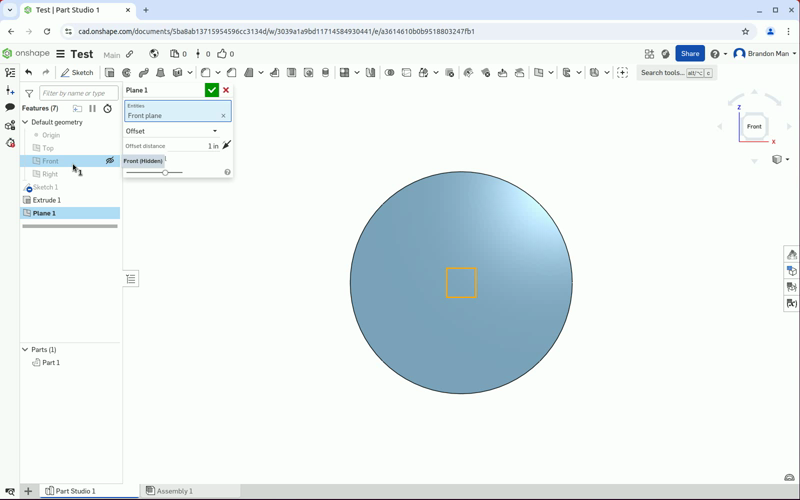
key(tab, 2)
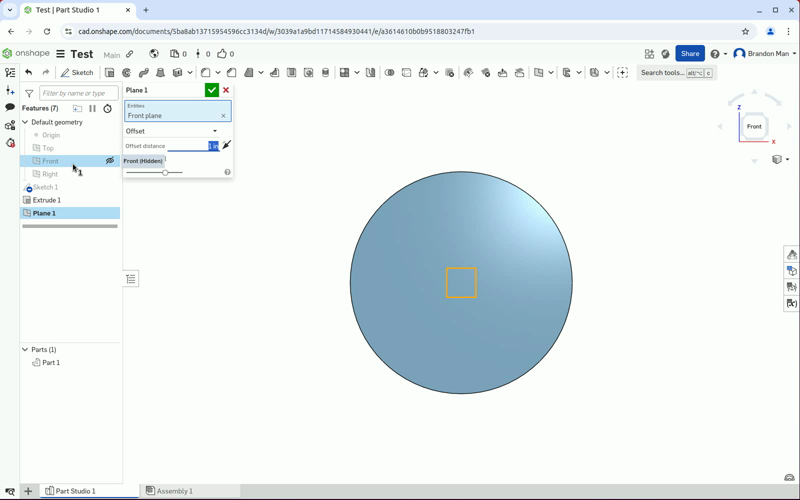
text(7.703)
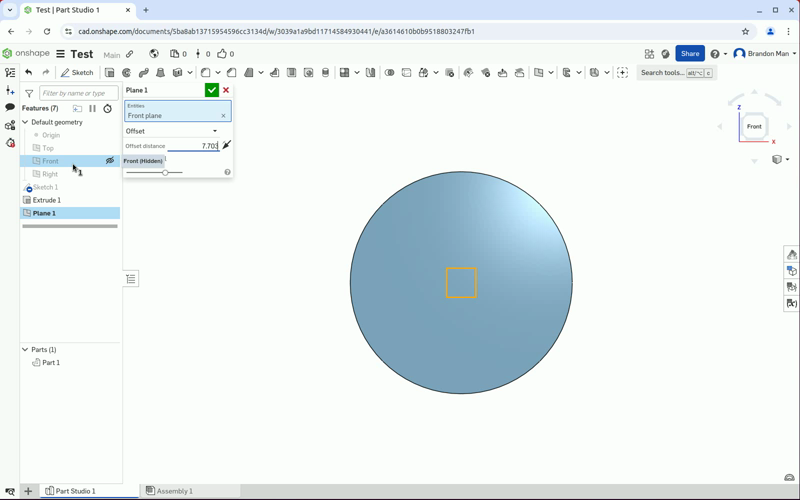
key(enter, 2)
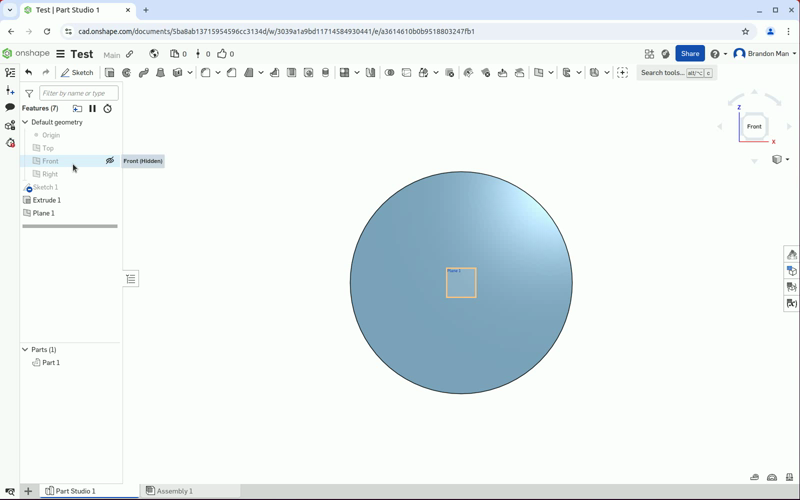
key(shift+s)
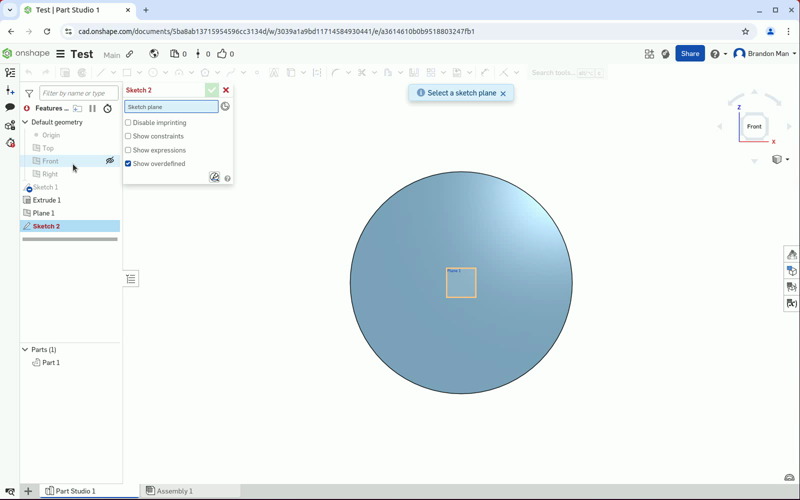
mouse_move(73, 215)
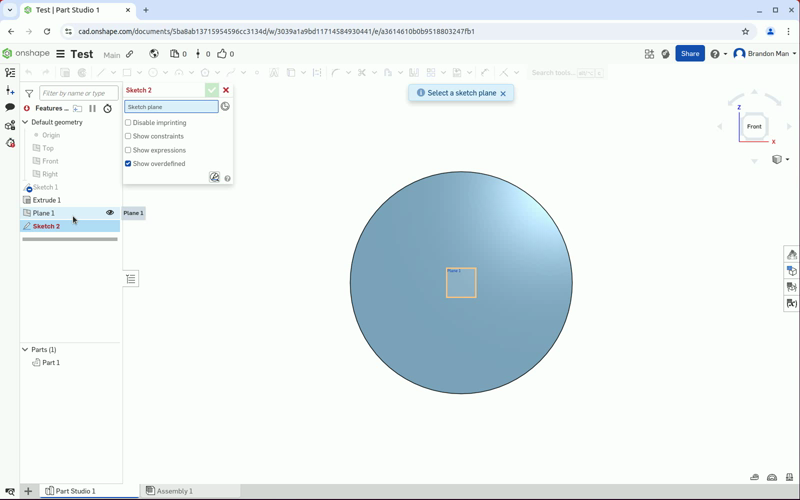
click(73, 215)
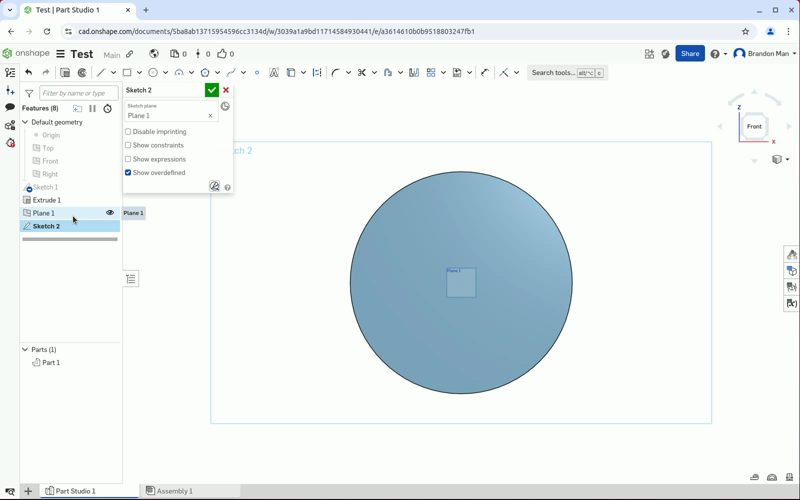
mouse_move(73, 352)
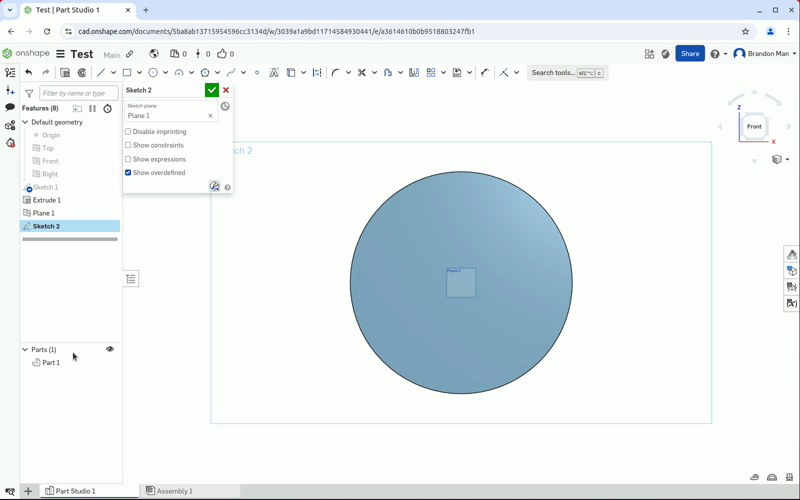
key(y)
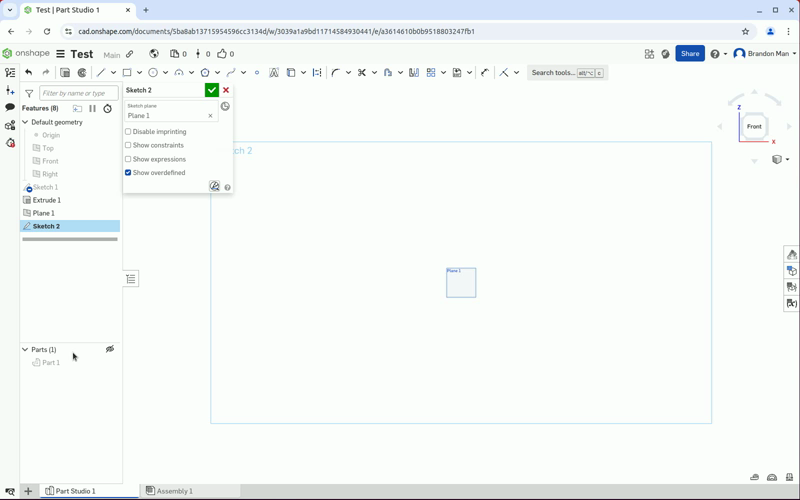
key(a)
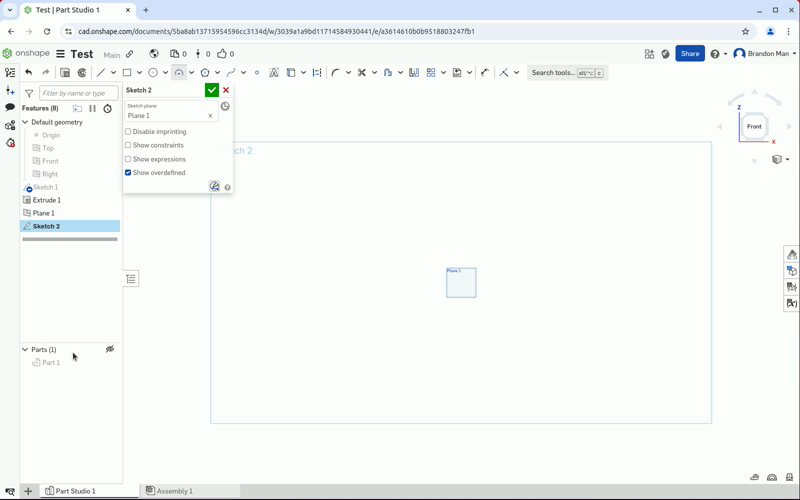
key_down(shift)
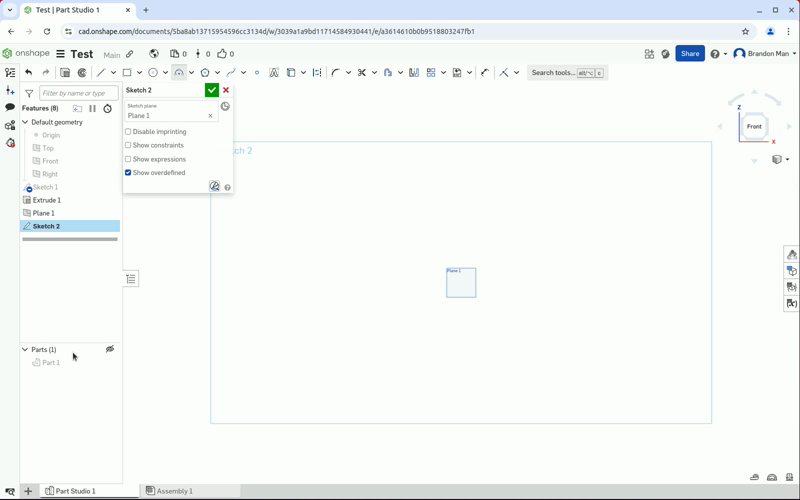
mouse_move(379, 234)
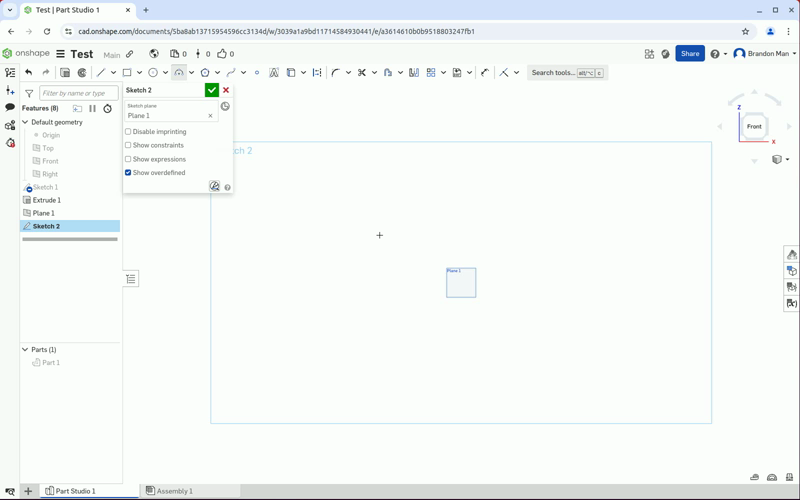
click(379, 234)
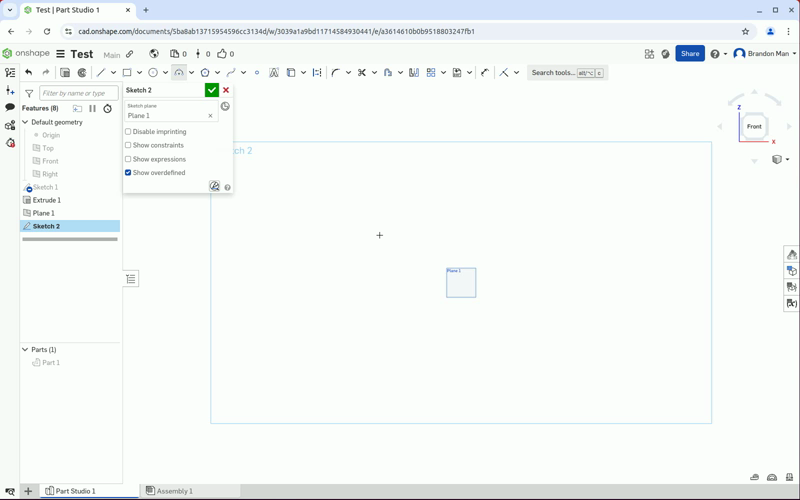
key_up(shift)
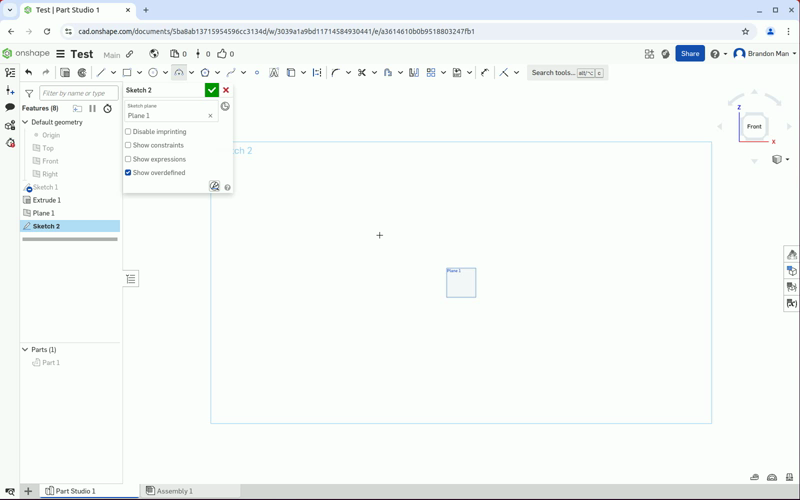
key_down(shift)
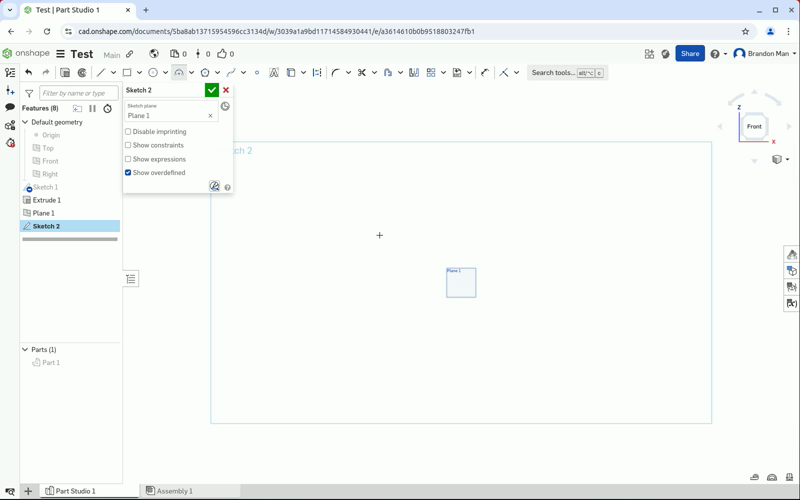
mouse_move(383, 245)
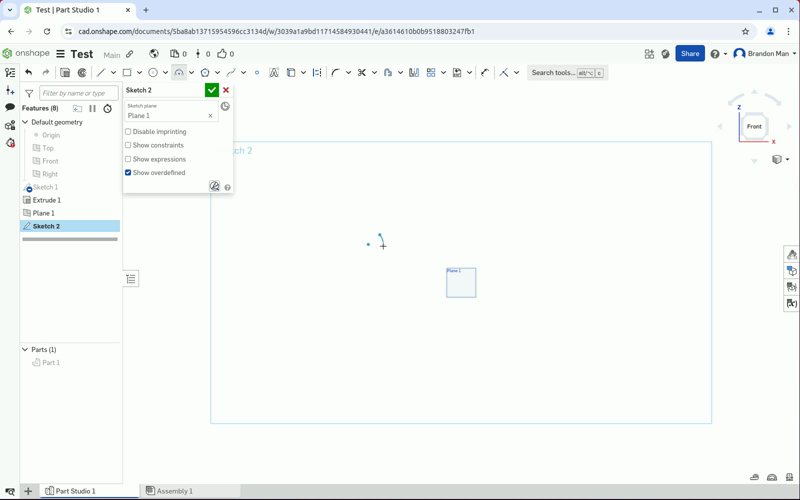
click(383, 245)
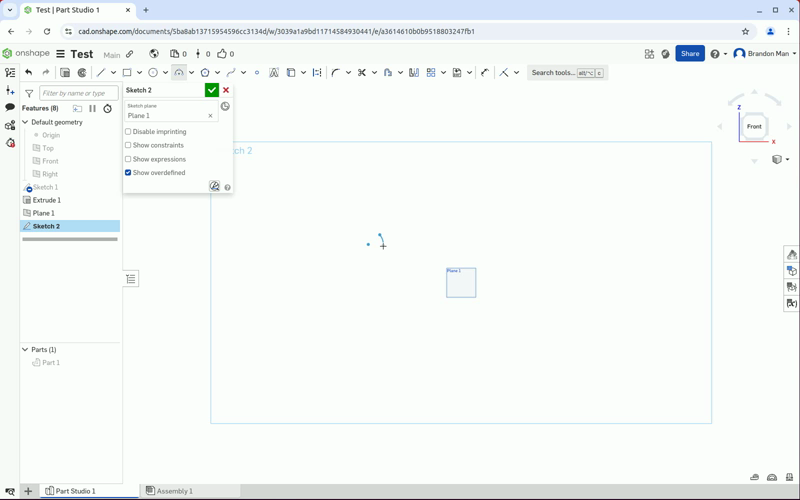
mouse_move(379, 241)
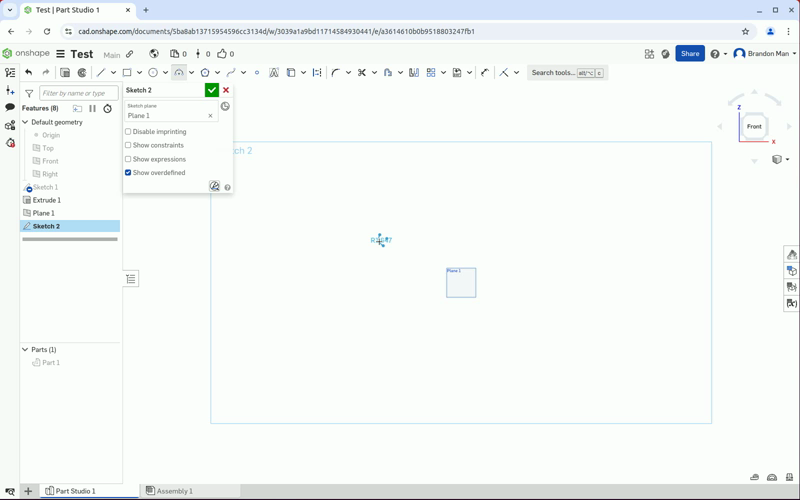
click(379, 241)
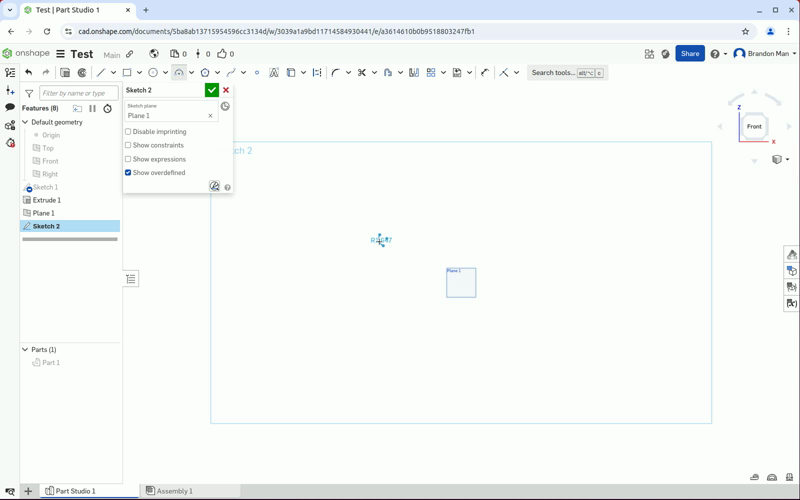
key_up(shift)
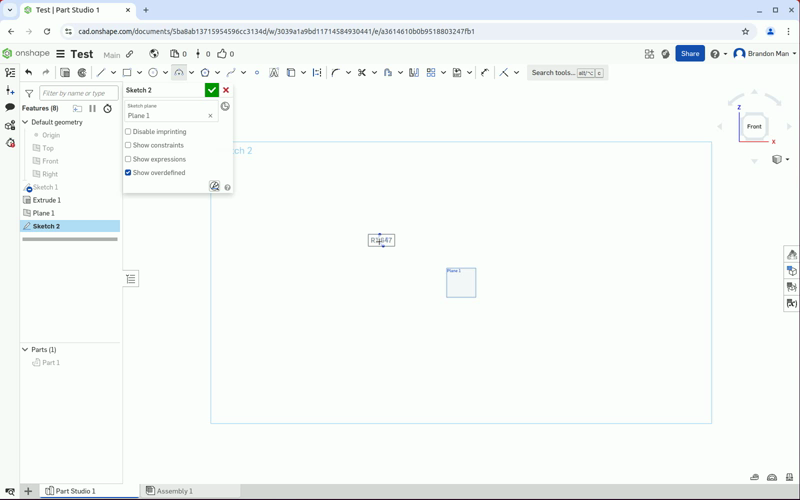
key(esc)
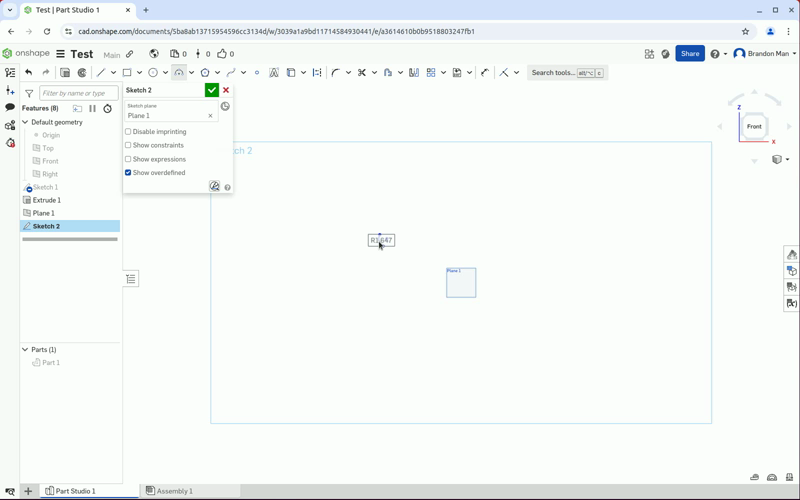
key(l)
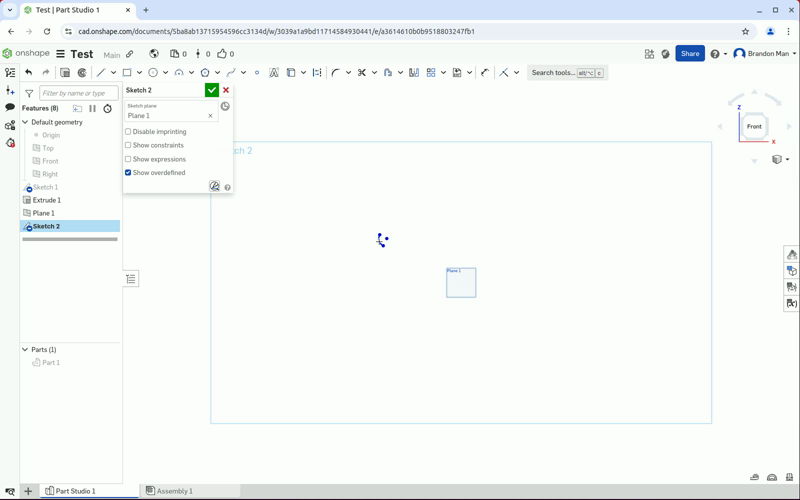
mouse_move(383, 245)
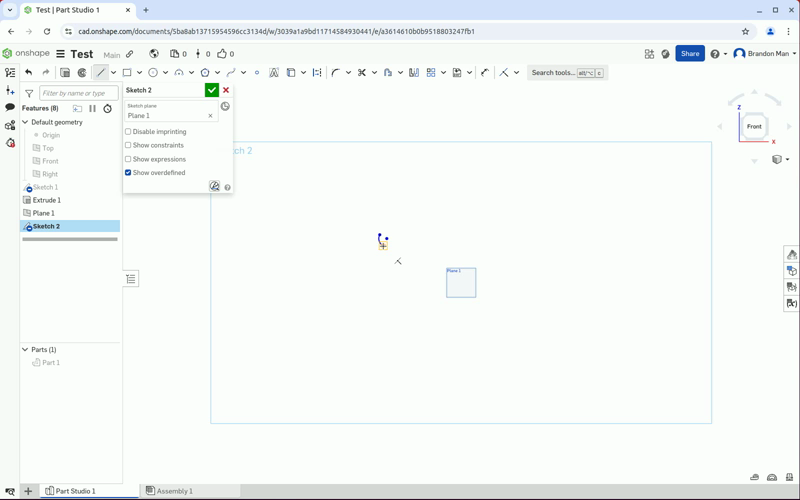
click(383, 245)
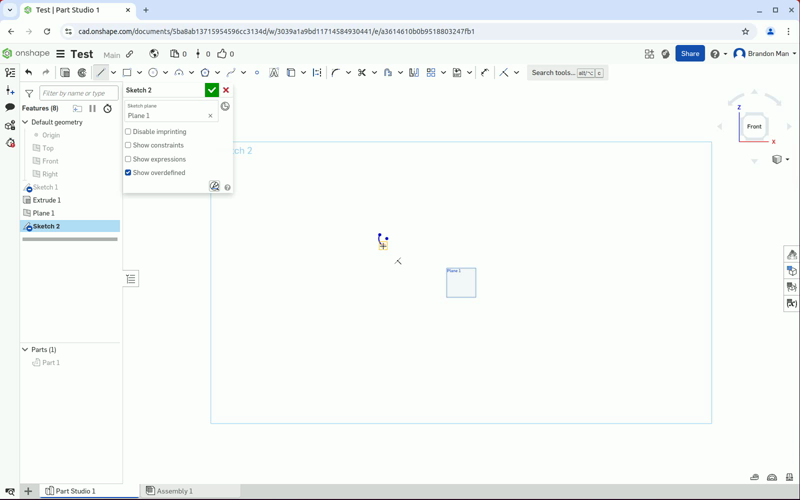
key_down(shift)
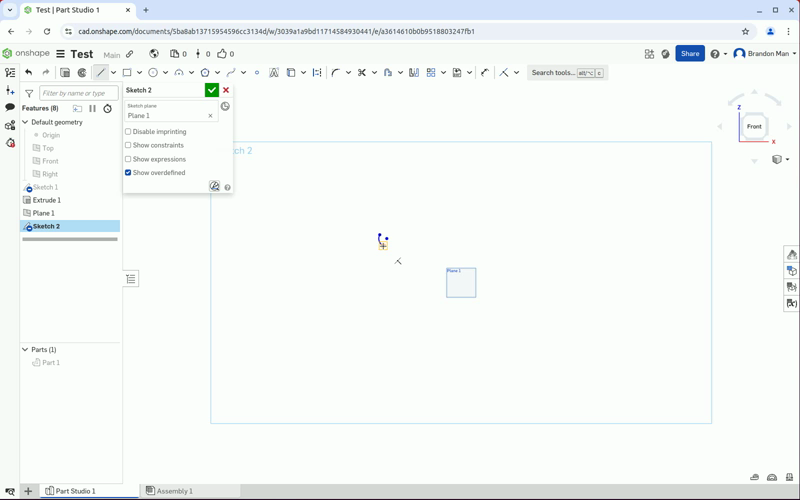
mouse_move(413, 245)
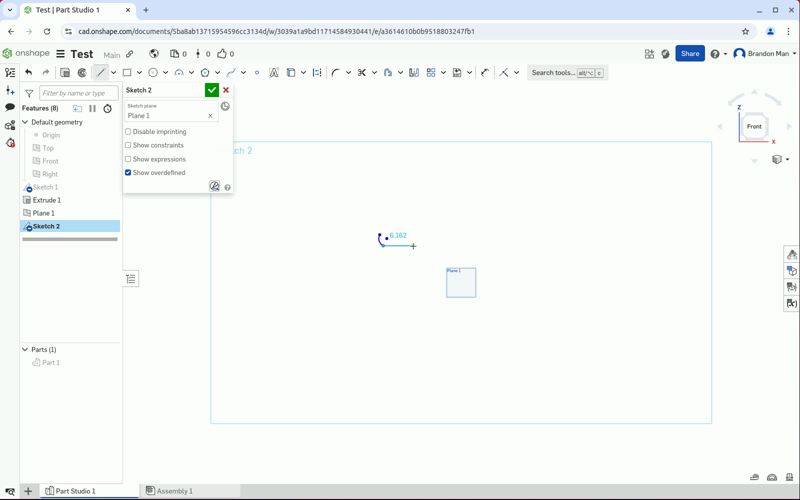
mouse_move(403, 255)
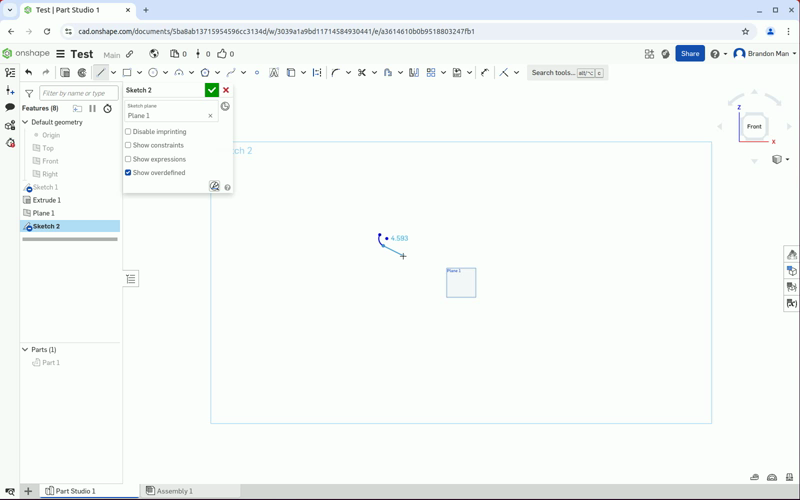
click(403, 255)
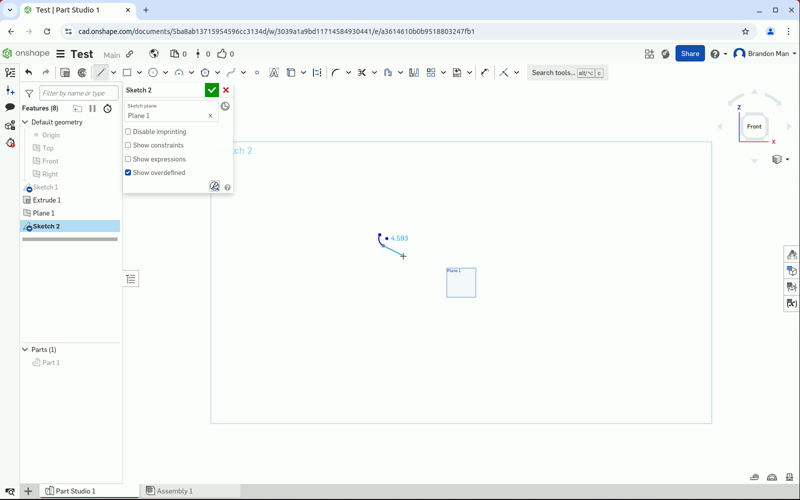
key_up(shift)
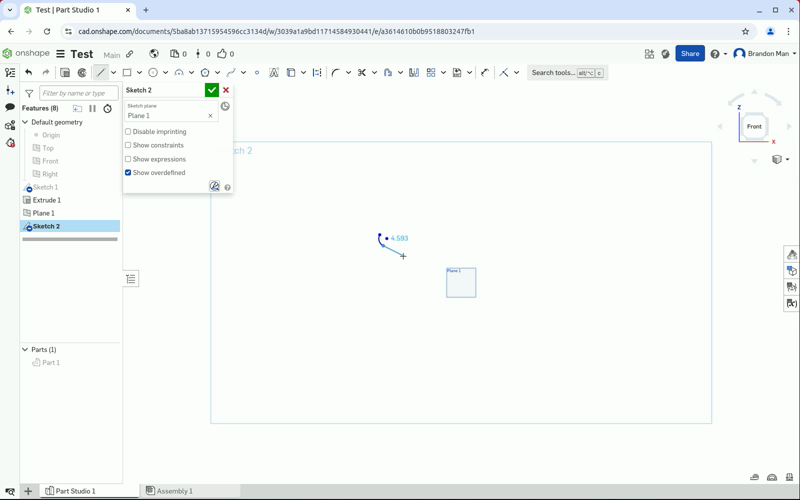
key(esc)
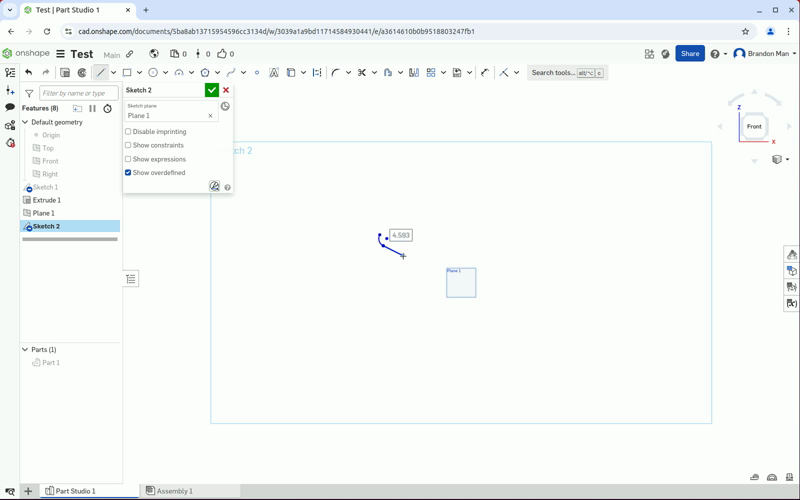
key(a)
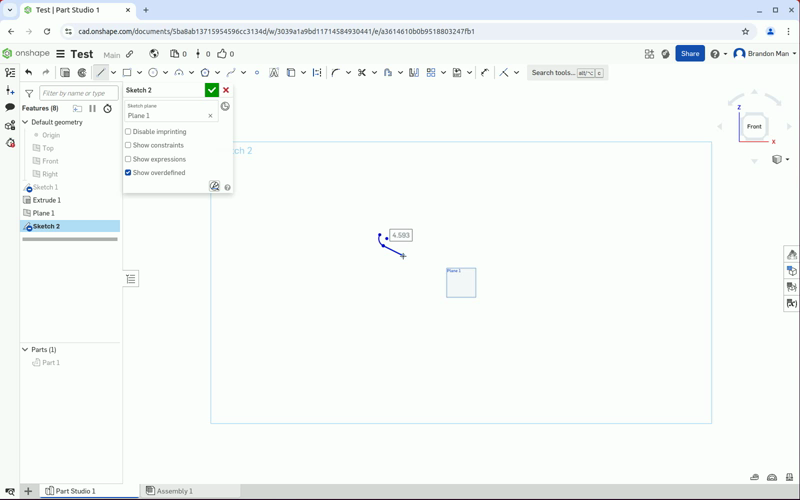
mouse_move(403, 255)
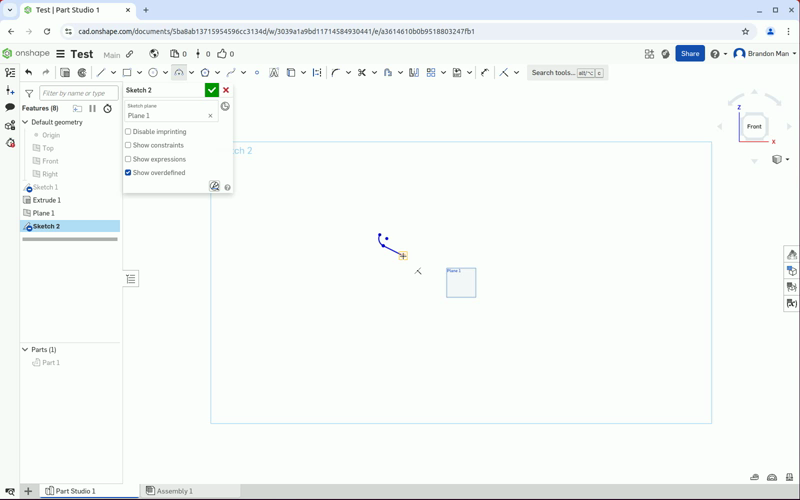
click(403, 255)
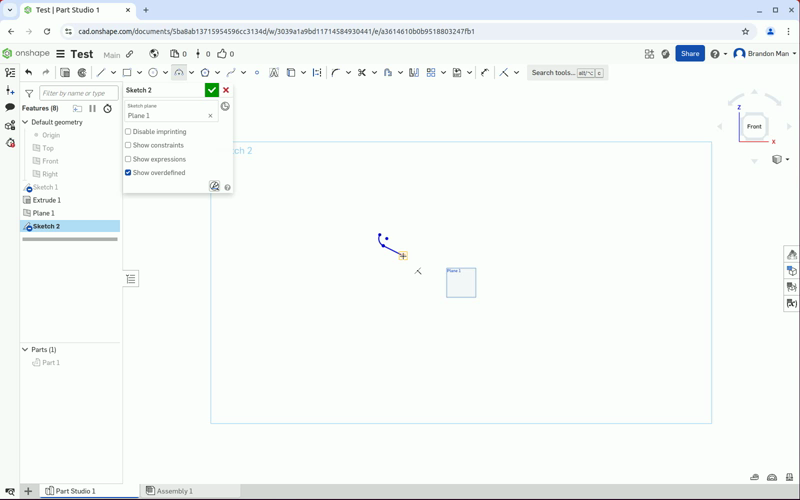
key_down(shift)
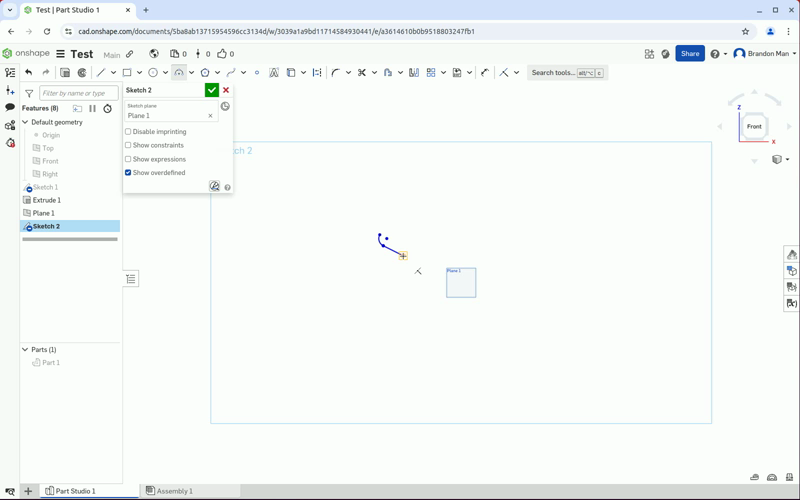
mouse_move(413, 252)
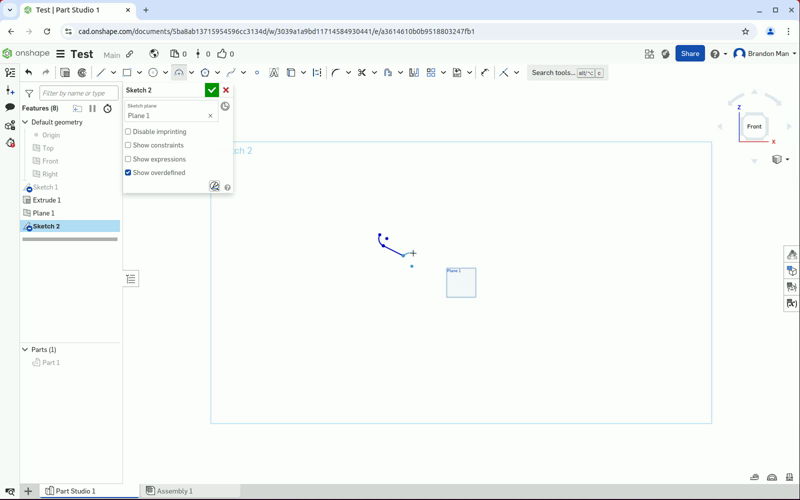
click(413, 252)
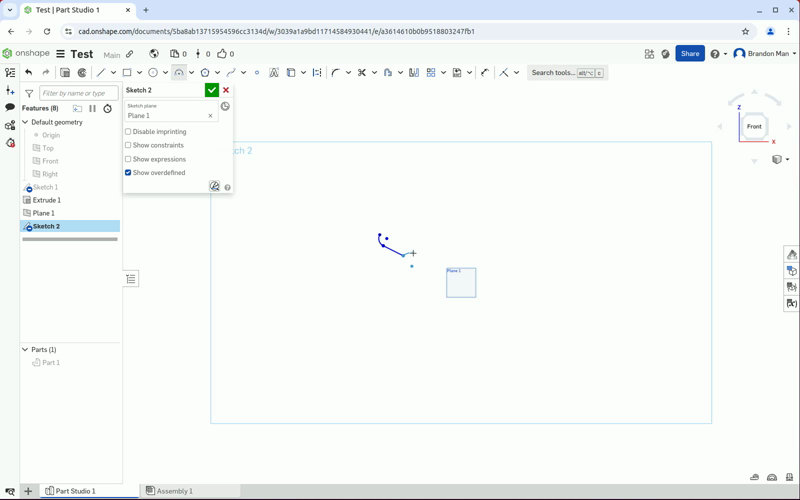
mouse_move(408, 256)
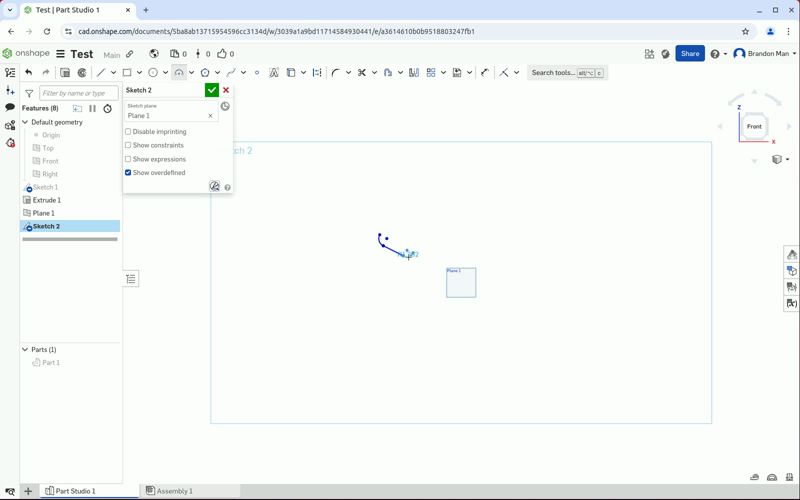
click(408, 256)
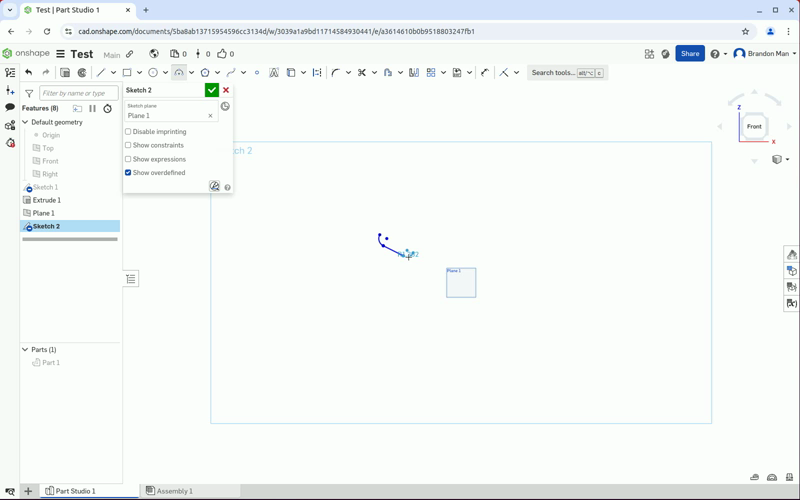
key_up(shift)
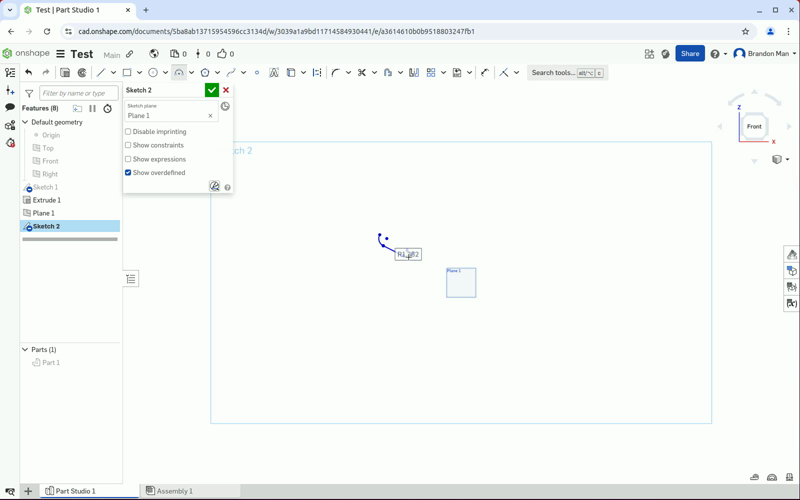
mouse_move(413, 252)
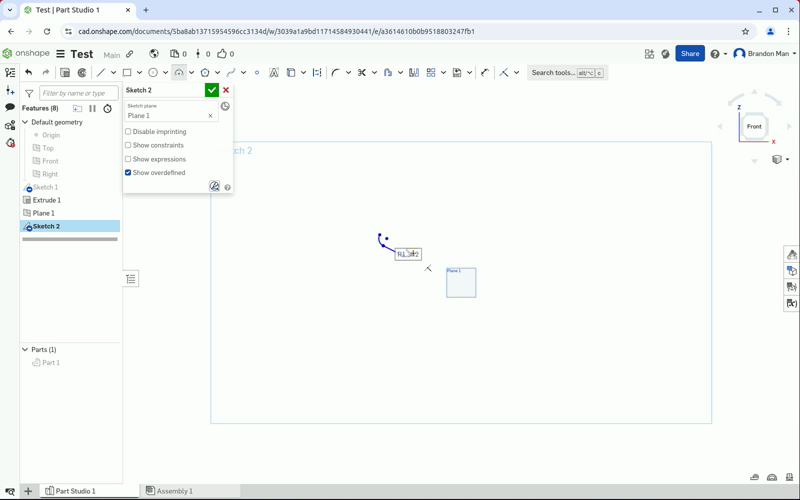
click(413, 252)
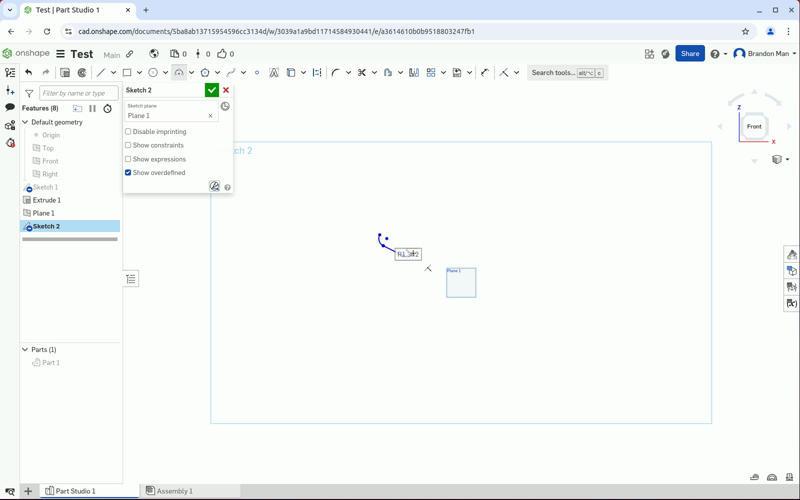
key_down(shift)
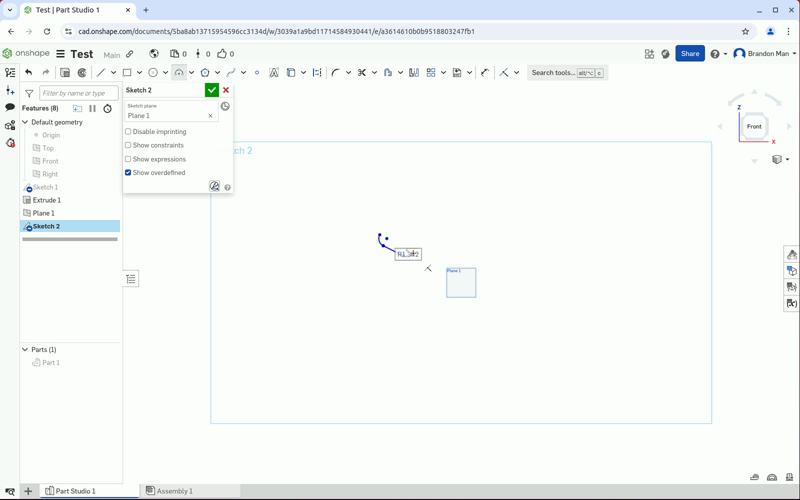
mouse_move(431, 234)
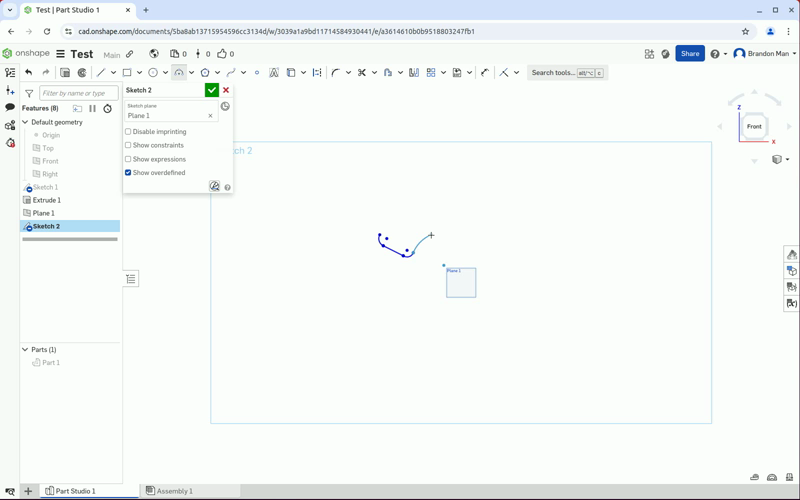
click(431, 234)
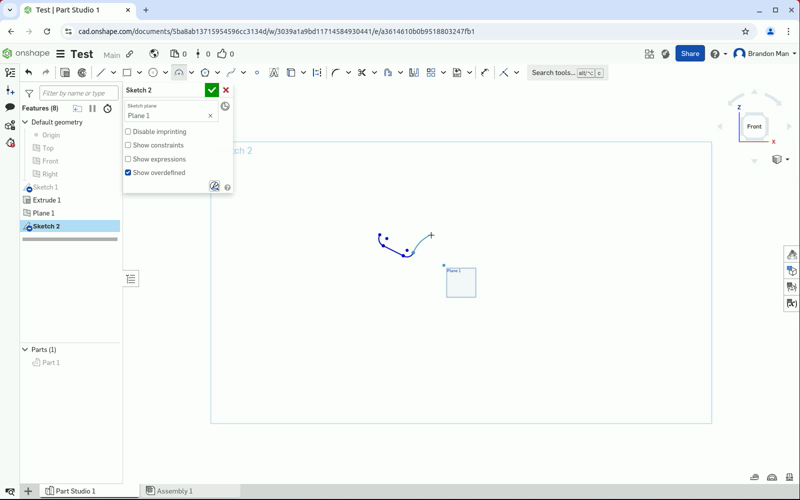
mouse_move(421, 242)
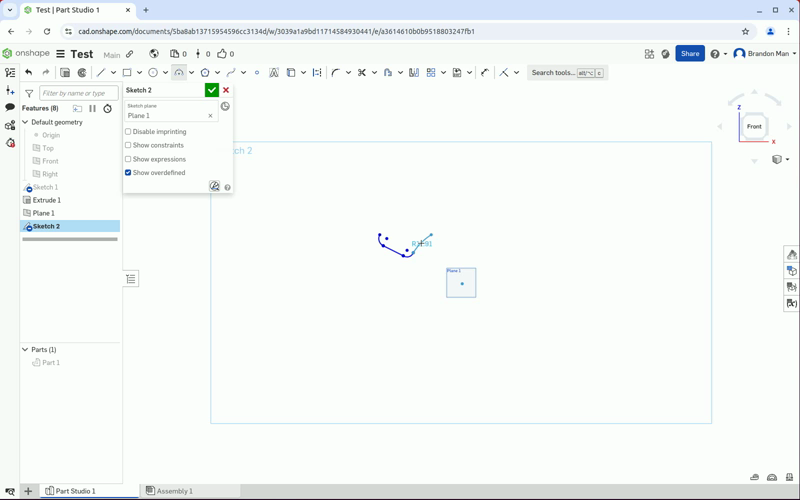
click(421, 242)
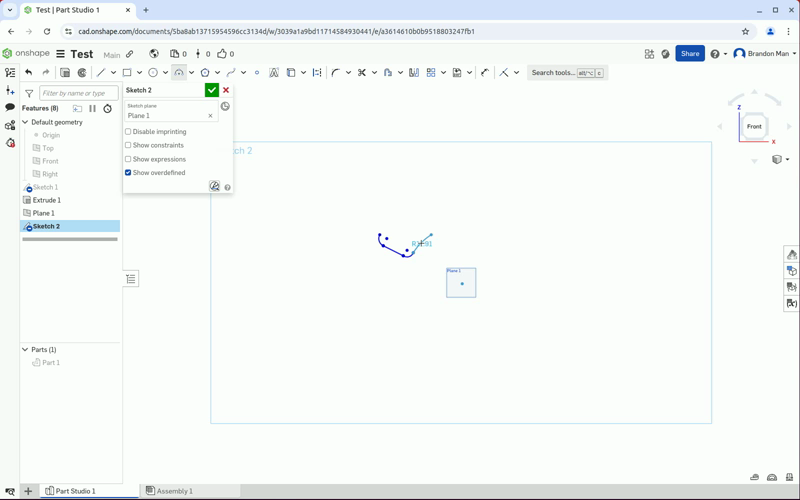
key_up(shift)
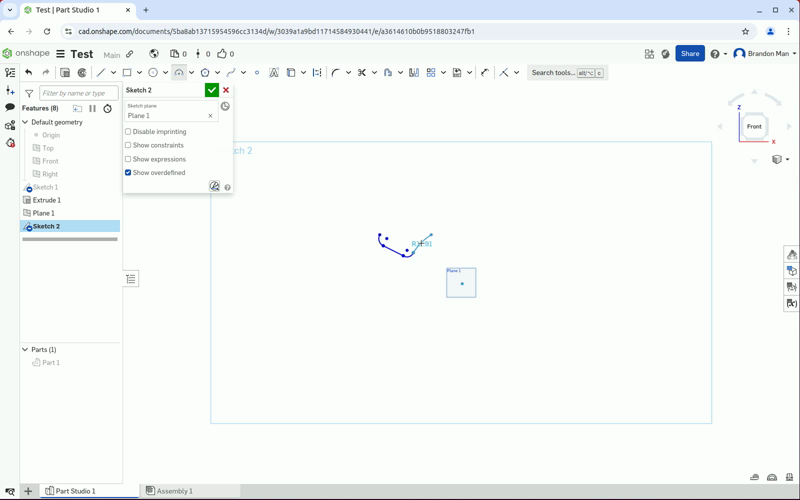
mouse_move(431, 234)
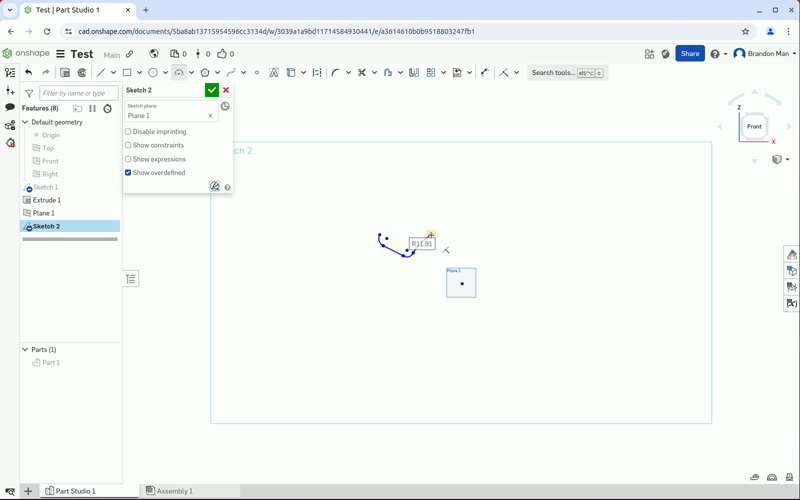
click(431, 234)
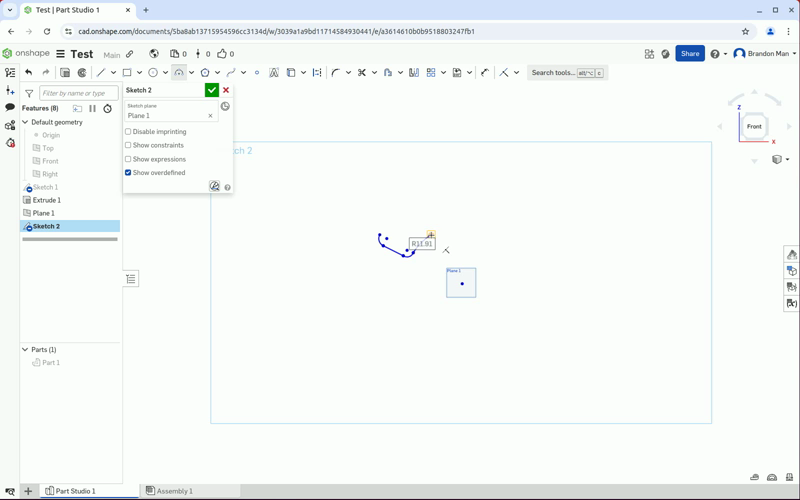
key_down(shift)
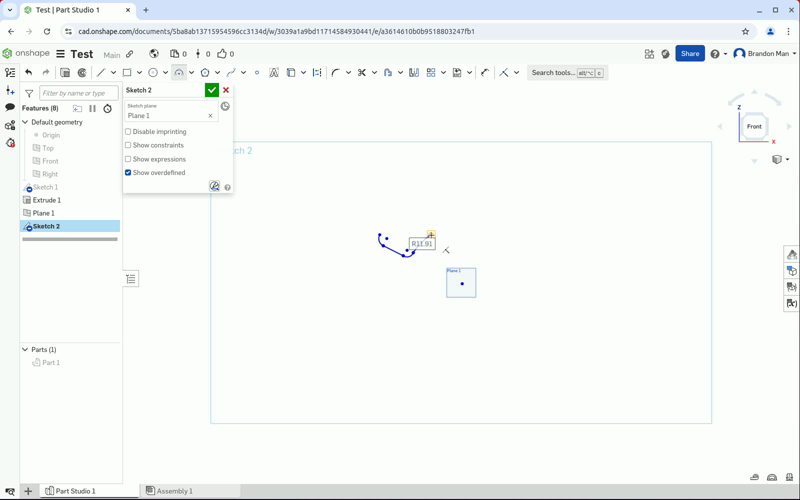
mouse_move(433, 225)
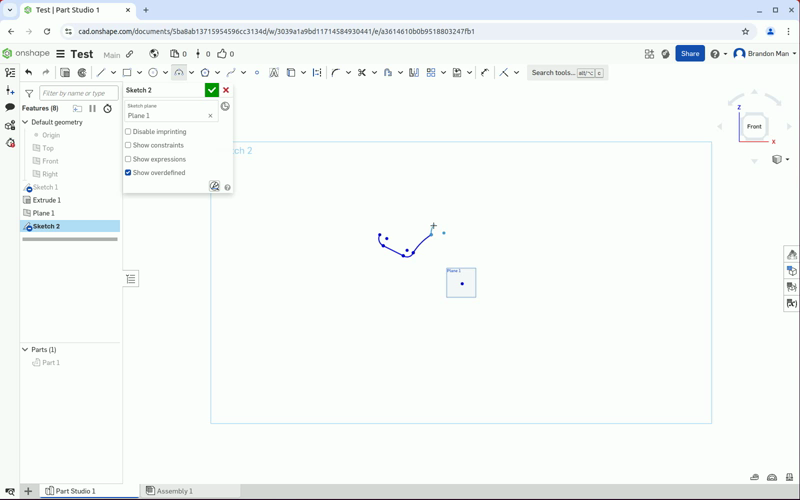
click(433, 225)
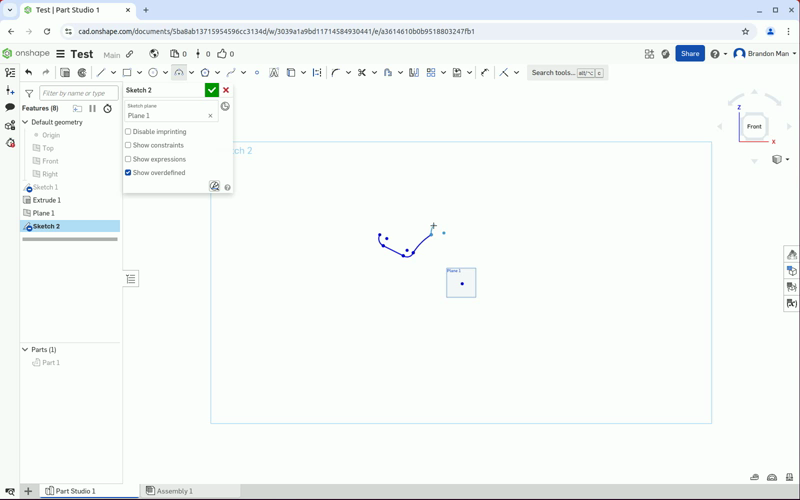
mouse_move(434, 230)
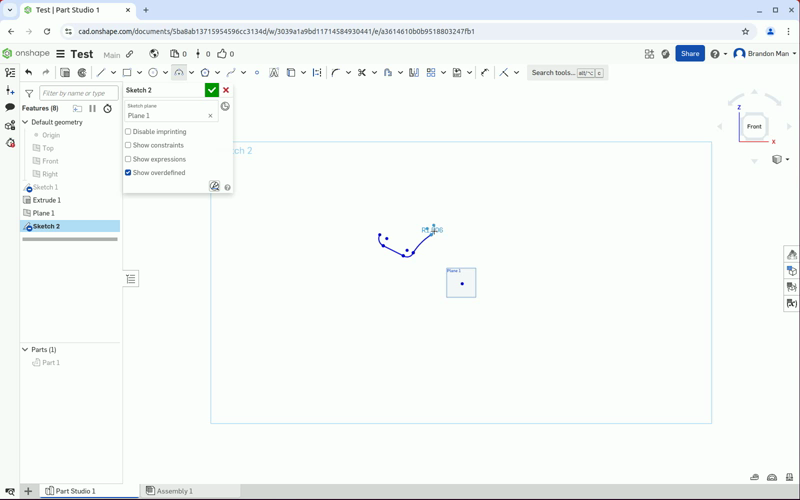
click(434, 230)
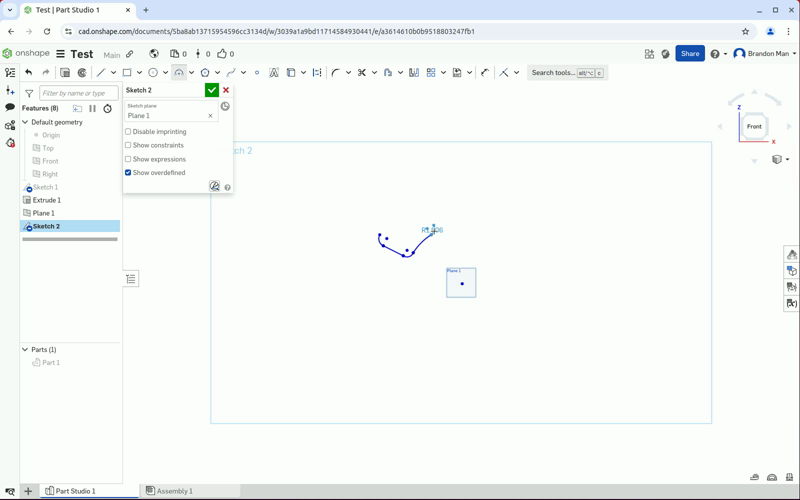
key_up(shift)
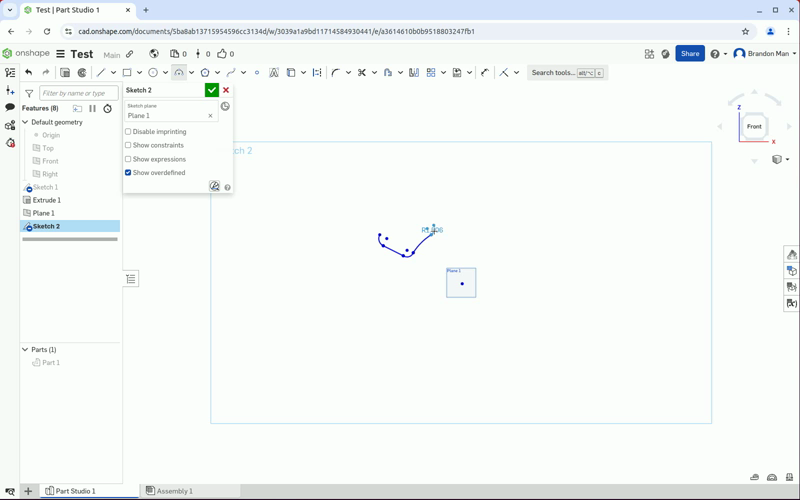
key(esc)
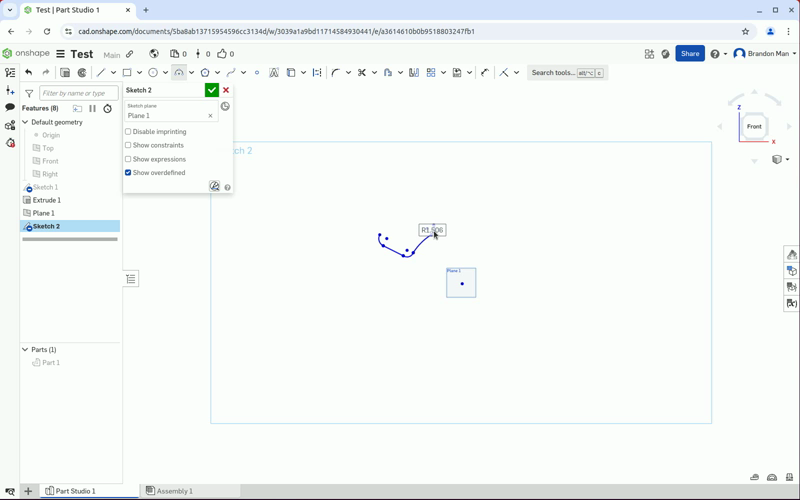
key(l)
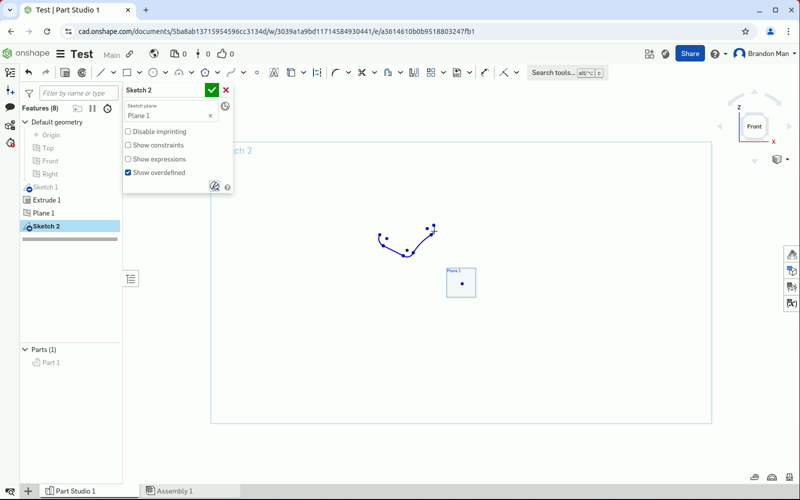
mouse_move(433, 225)
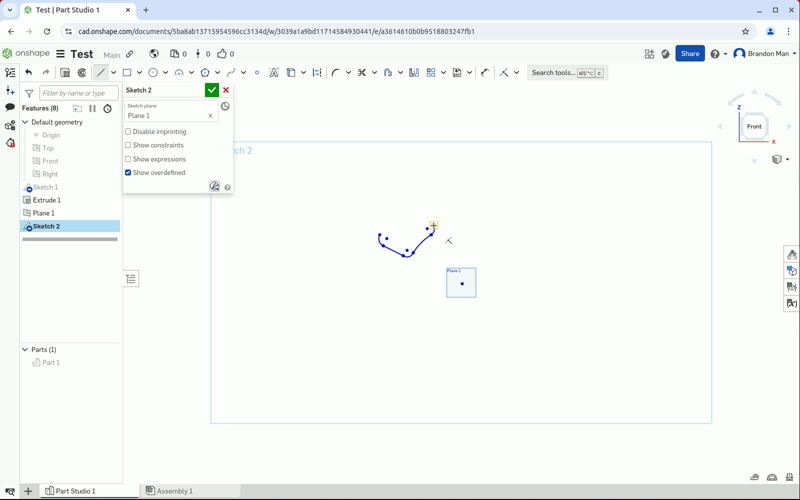
click(433, 225)
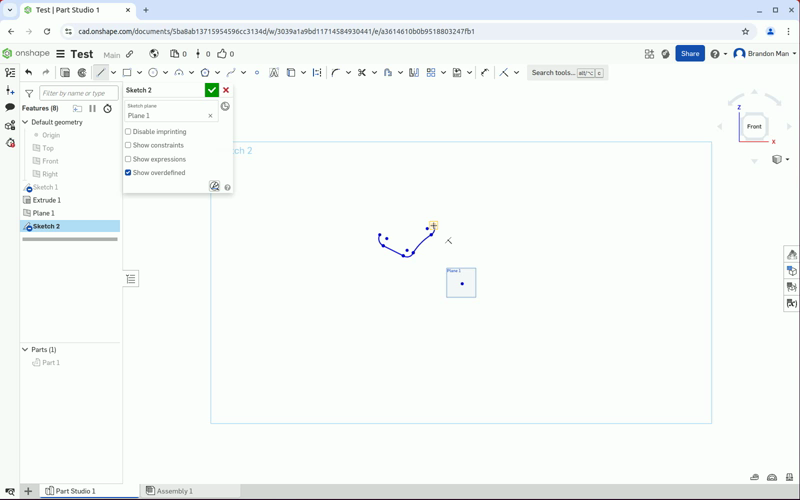
key_down(shift)
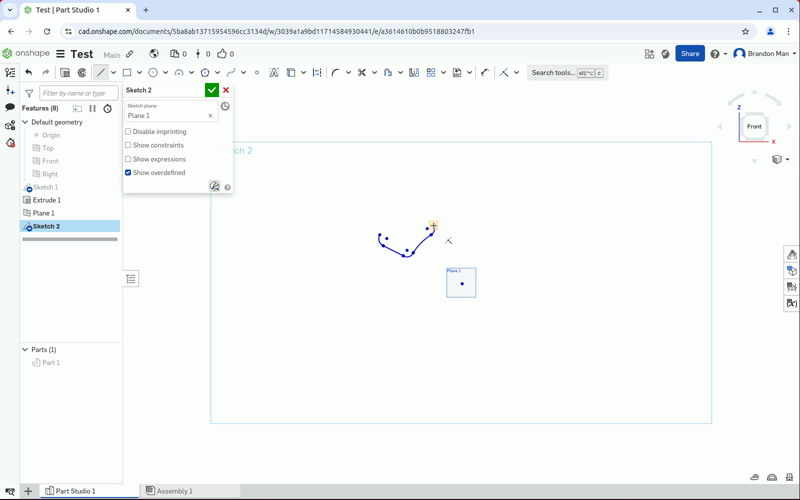
mouse_move(463, 225)
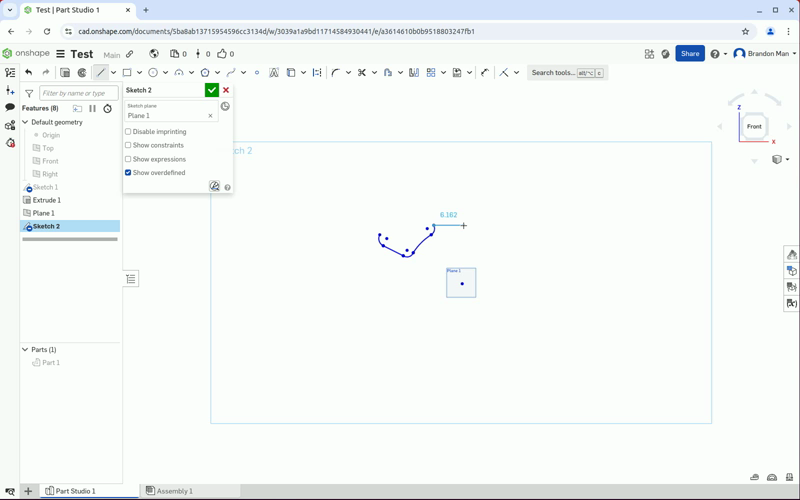
mouse_move(424, 205)
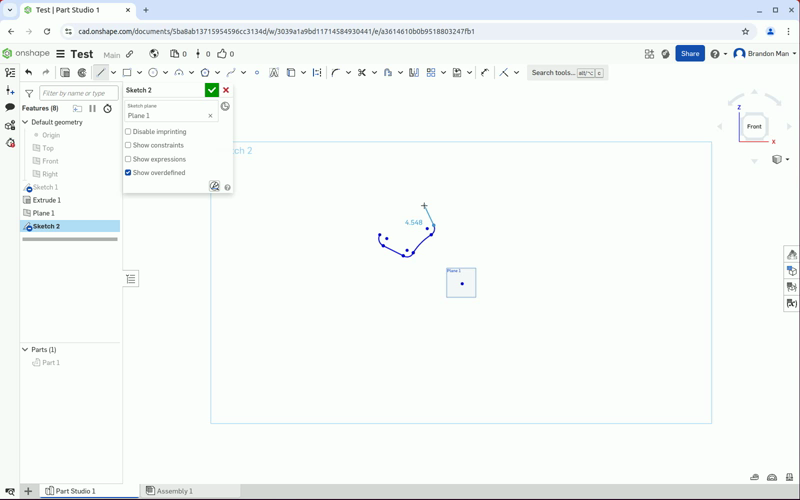
click(424, 205)
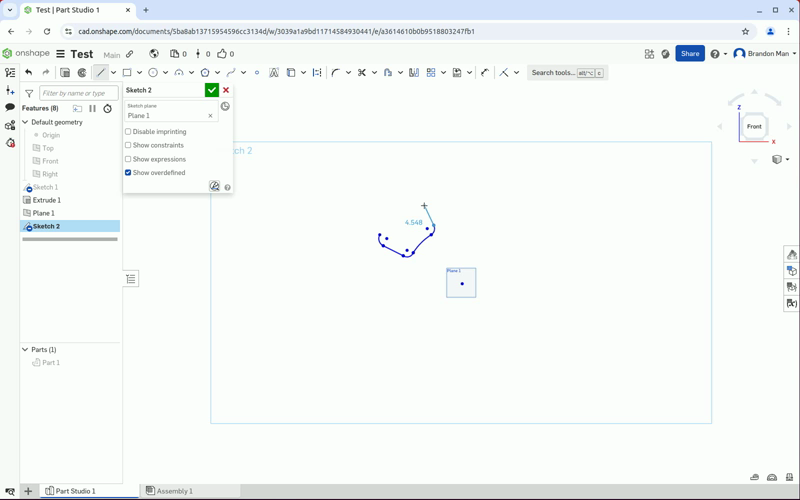
key_up(shift)
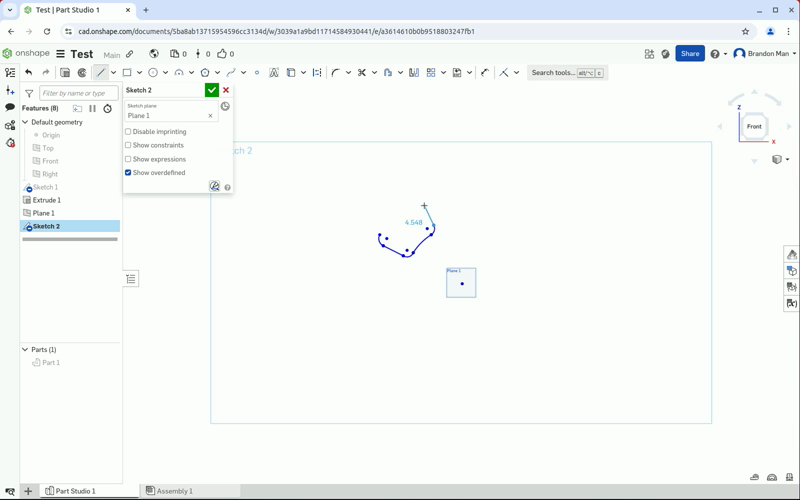
key(esc)
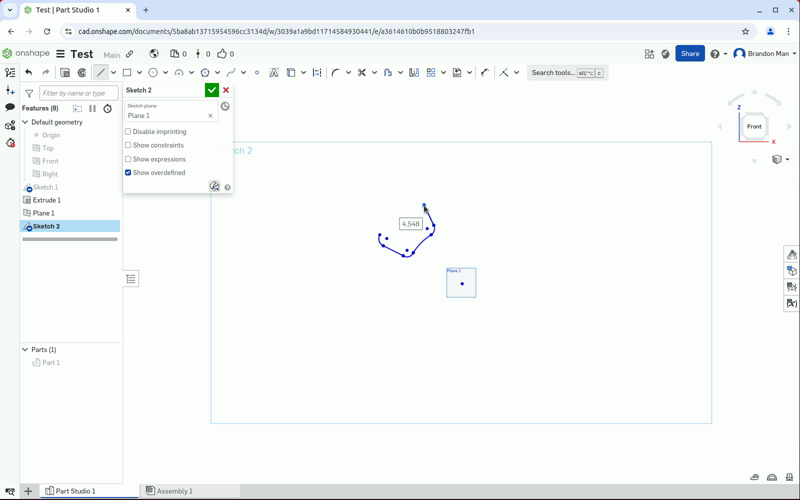
key(a)
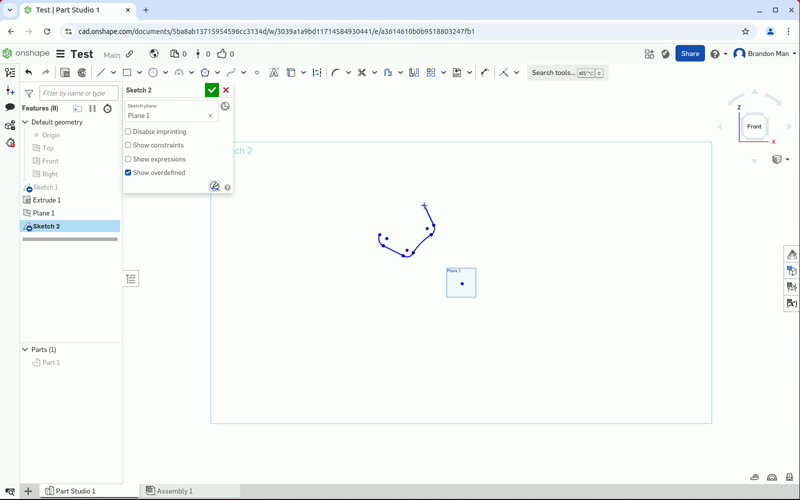
mouse_move(424, 205)
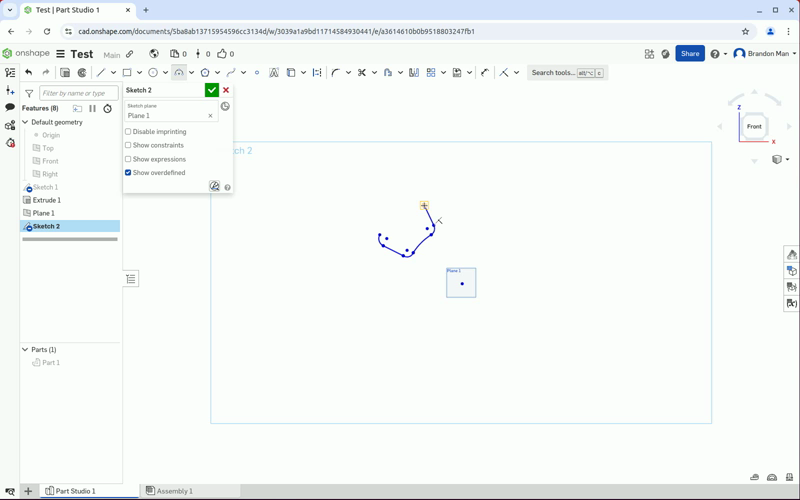
click(424, 205)
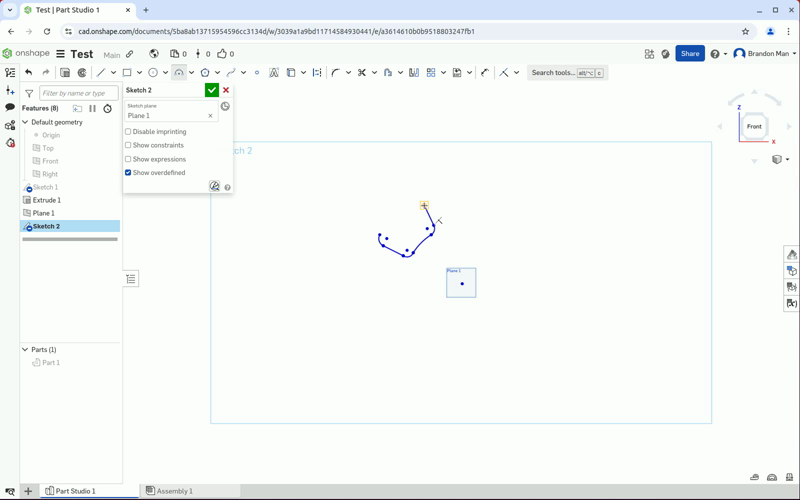
key_down(shift)
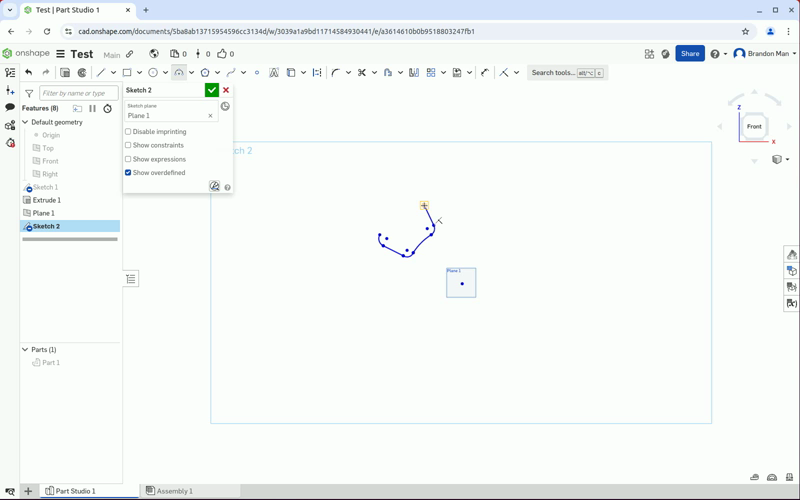
mouse_move(413, 201)
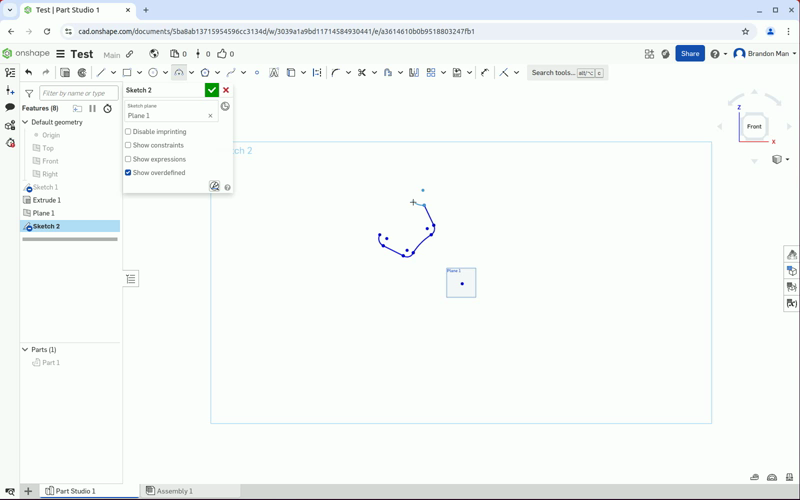
click(413, 201)
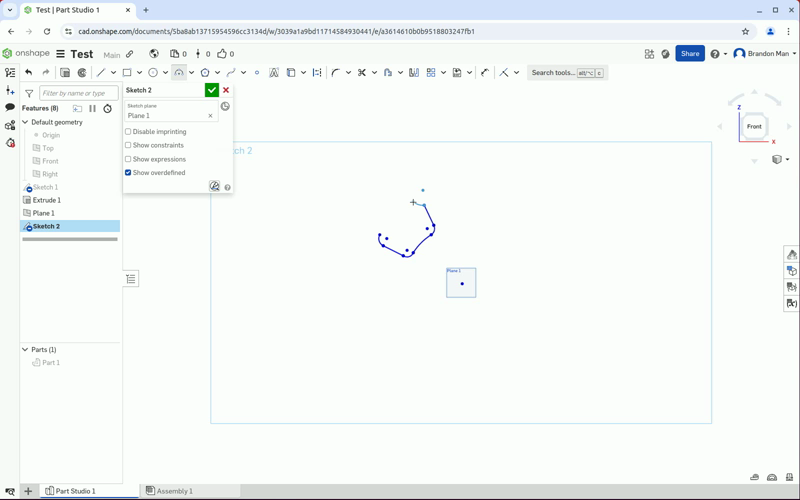
mouse_move(419, 201)
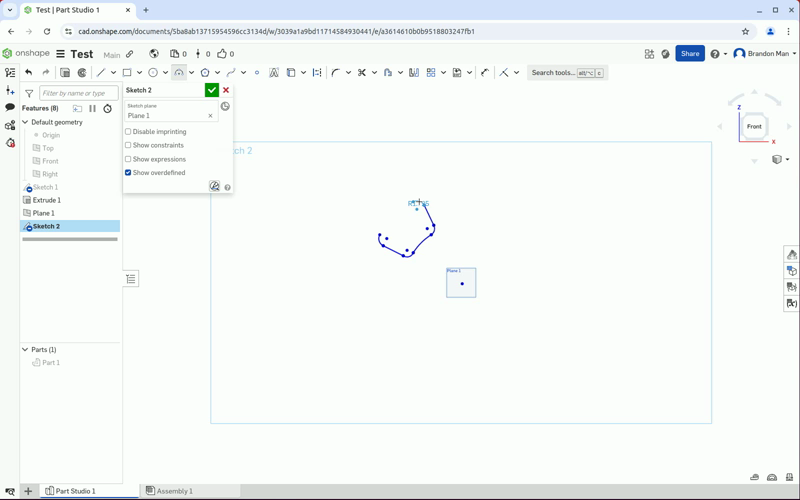
click(419, 201)
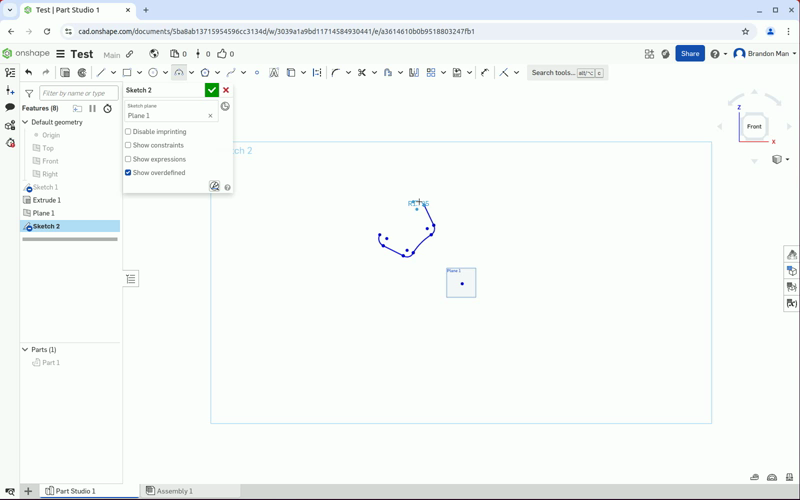
key_up(shift)
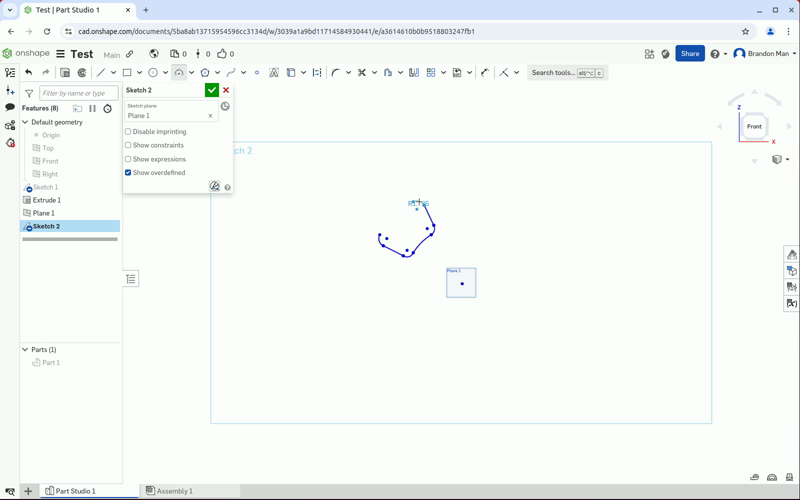
mouse_move(413, 201)
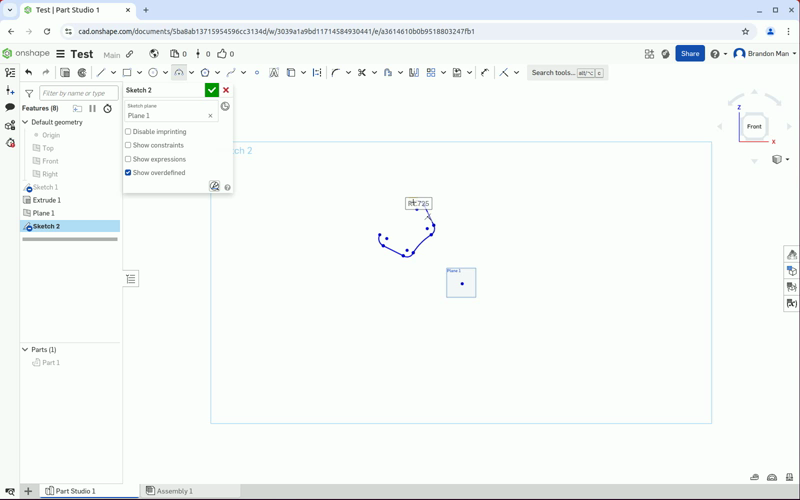
click(413, 201)
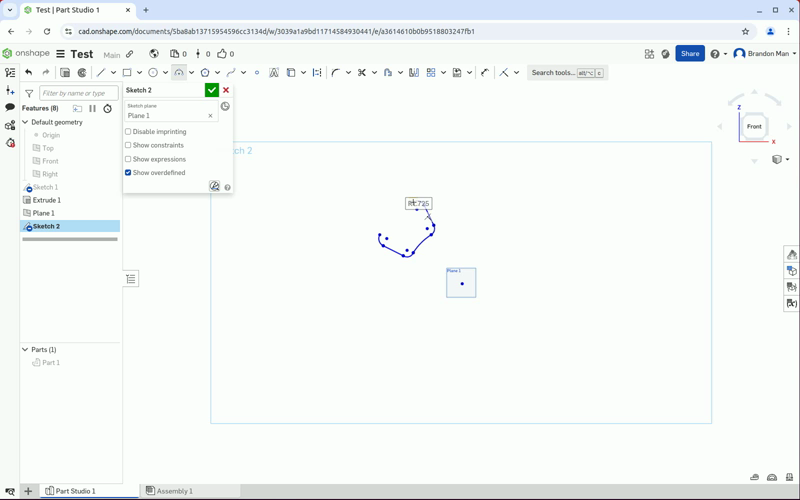
mouse_move(379, 234)
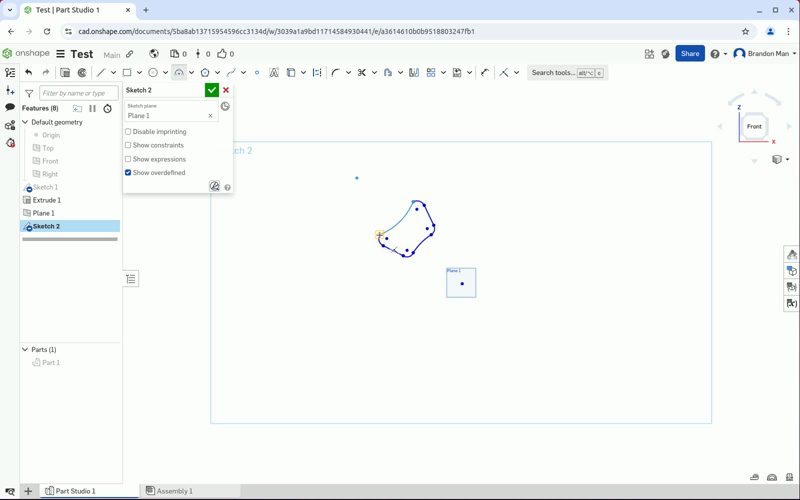
click(379, 234)
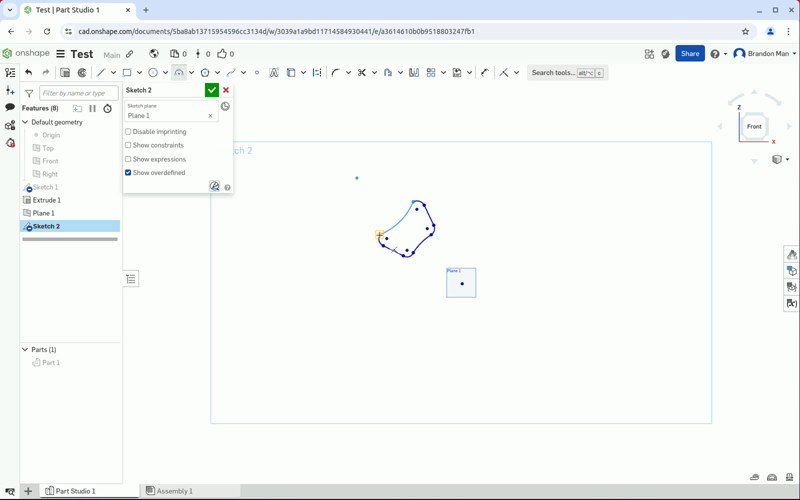
key_down(shift)
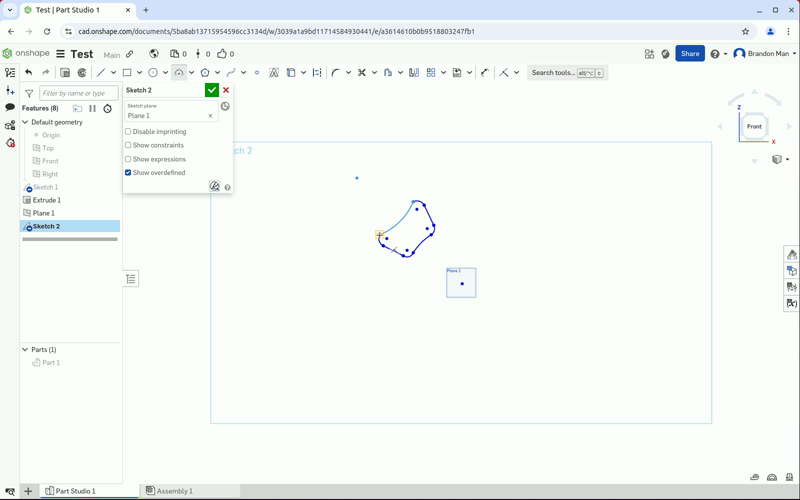
mouse_move(394, 216)
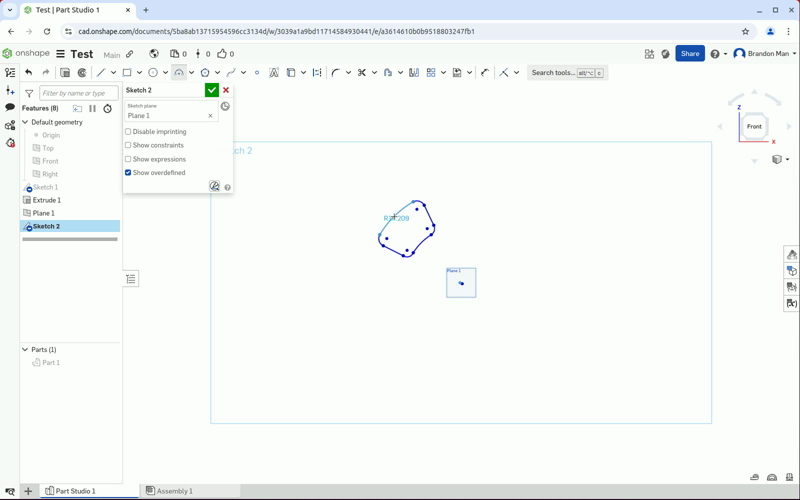
click(394, 216)
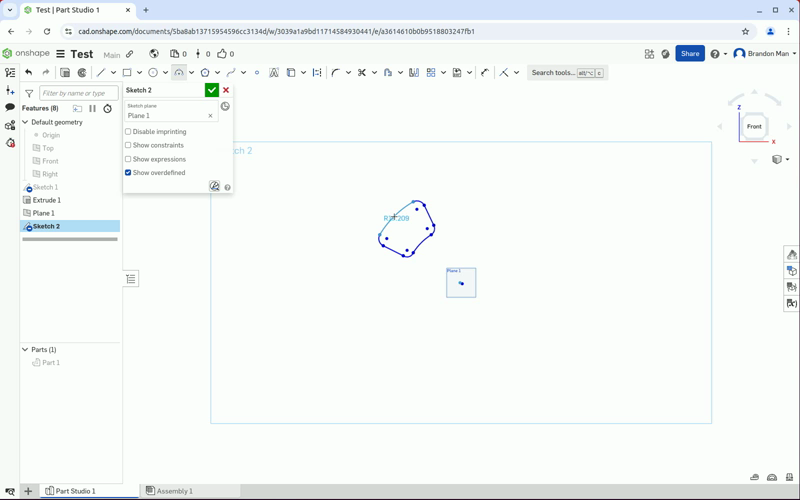
key_up(shift)
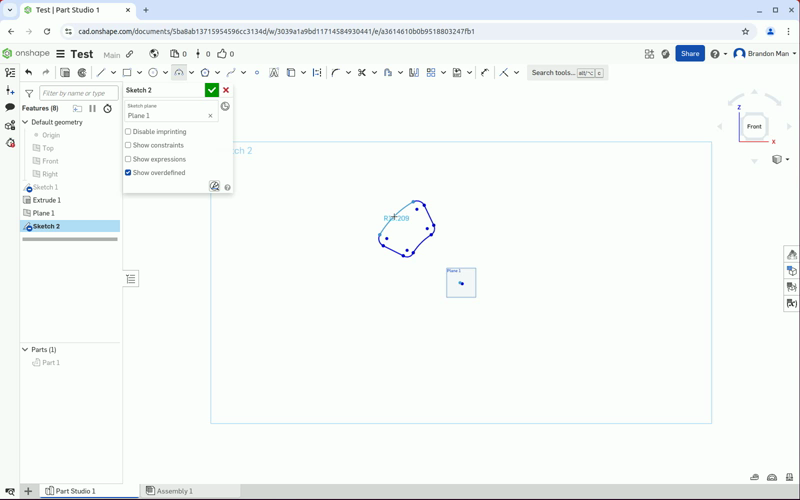
key(esc)
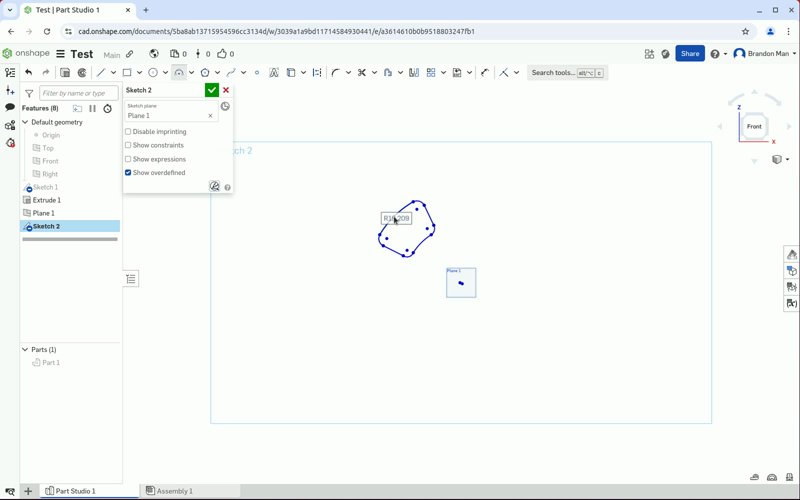
mouse_move(419, 204)
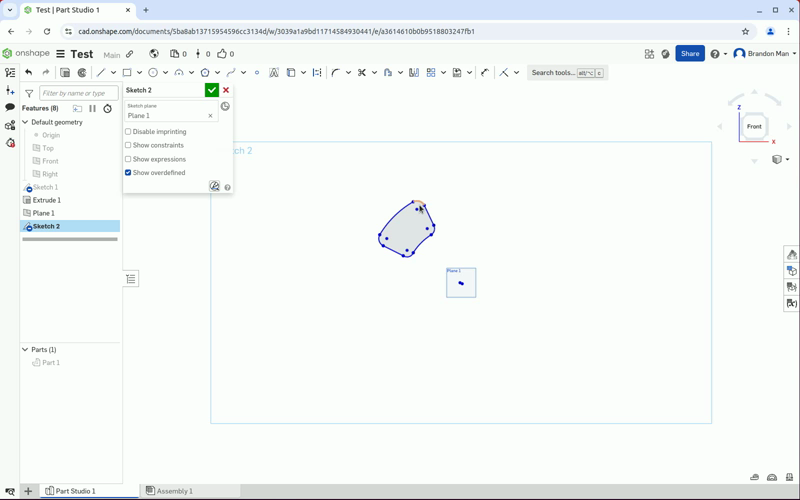
click(419, 204)
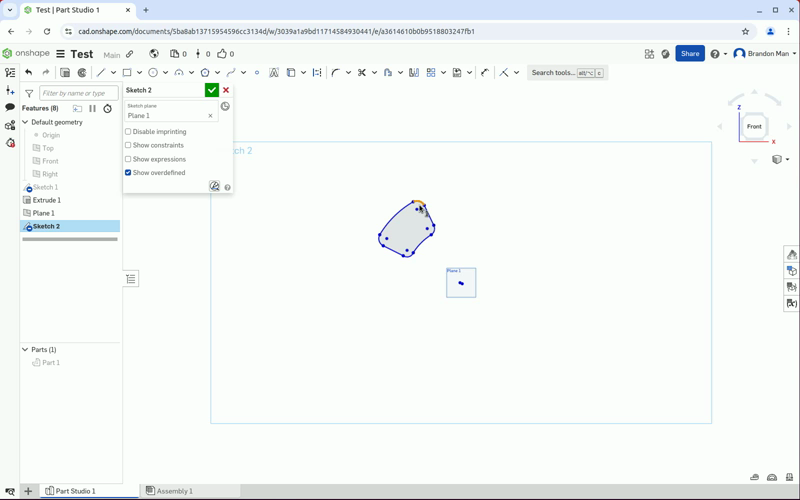
mouse_move(73, 352)
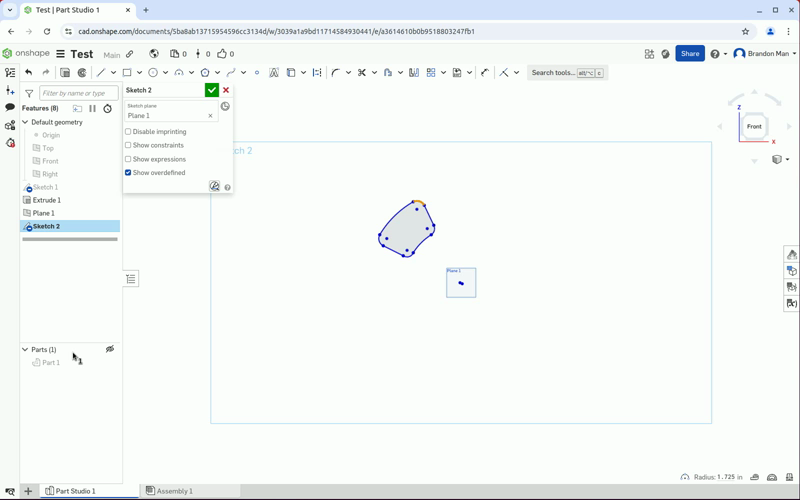
key(shift+y)
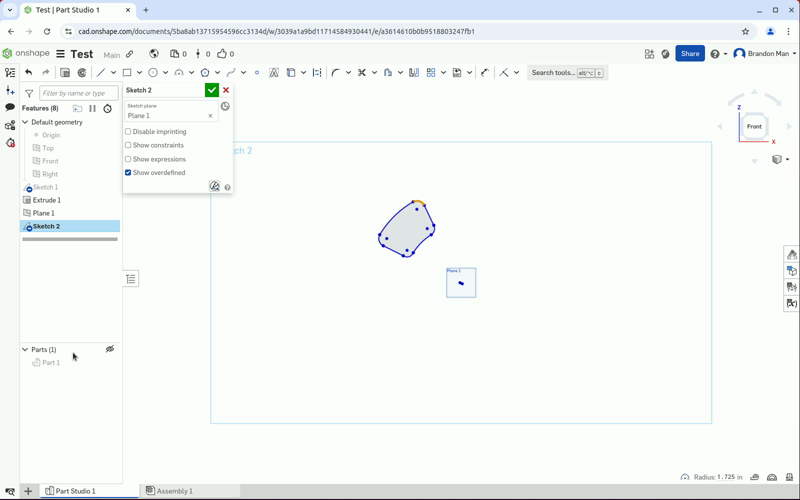
key(shift+e)
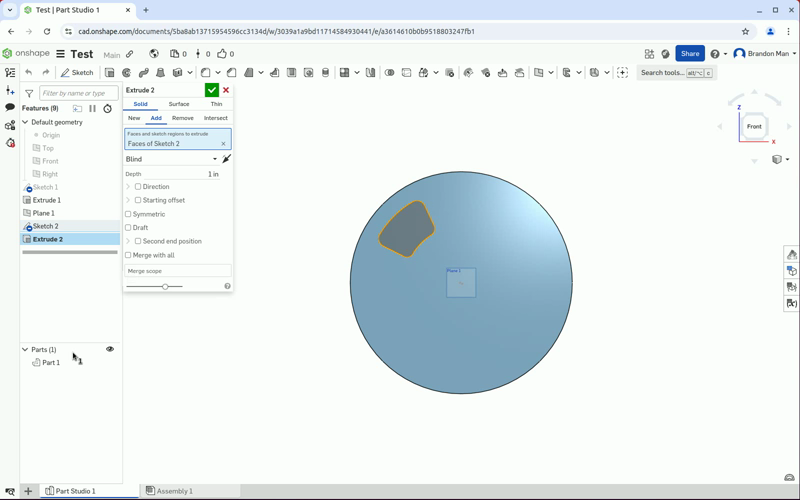
mouse_move(143, 106)
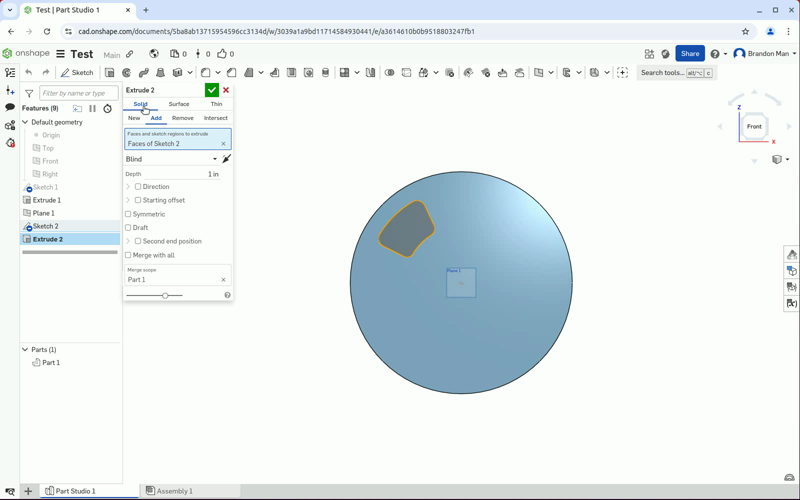
click(143, 106)
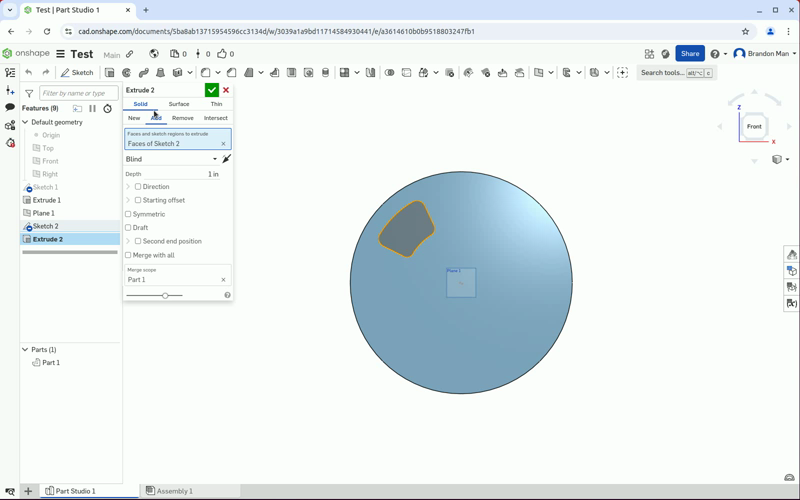
mouse_move(186, 120)
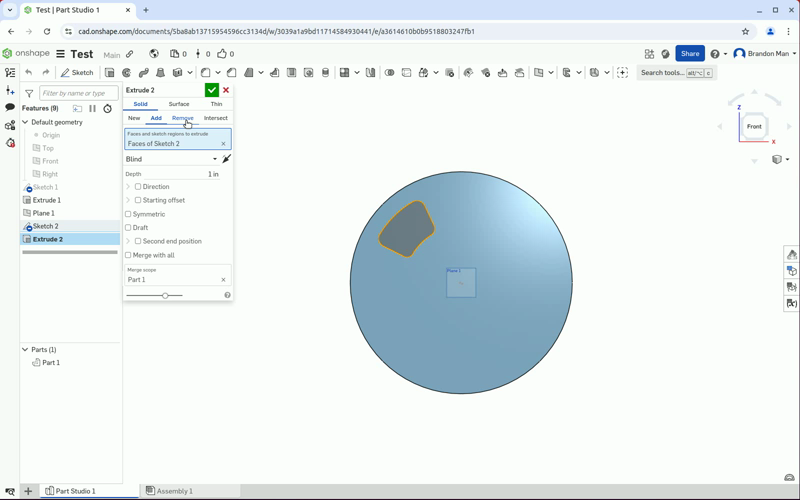
click(186, 120)
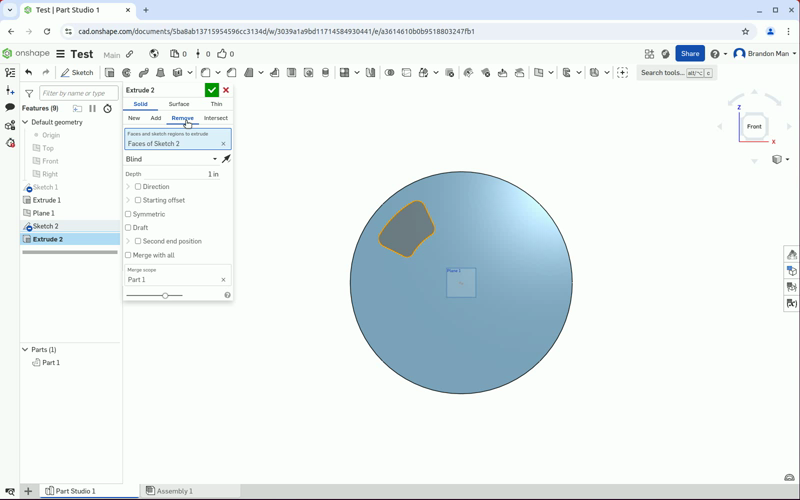
key(tab, 4)
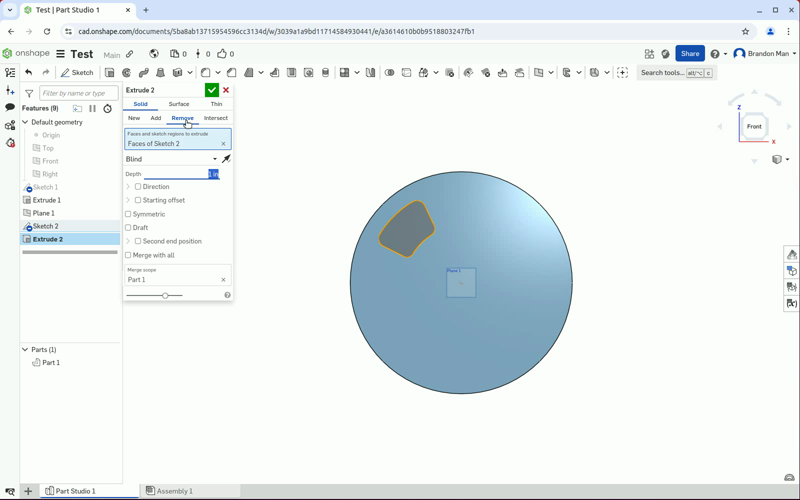
text(7.703)
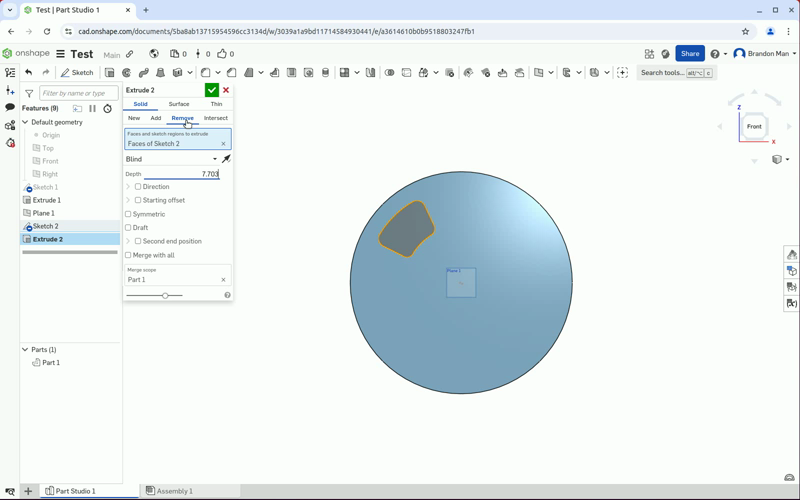
key(tab, 6)
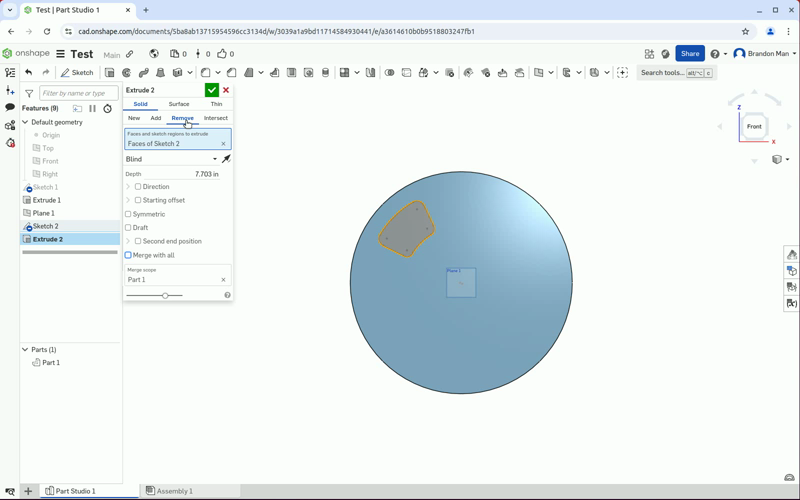
key(space)
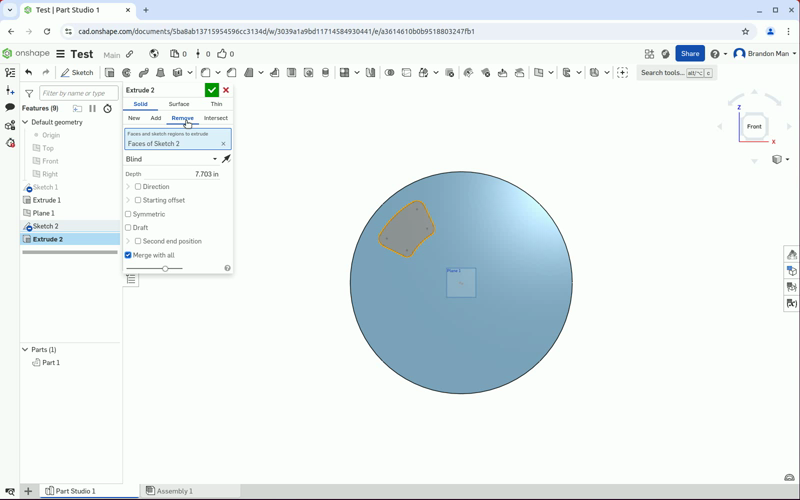
key(enter)
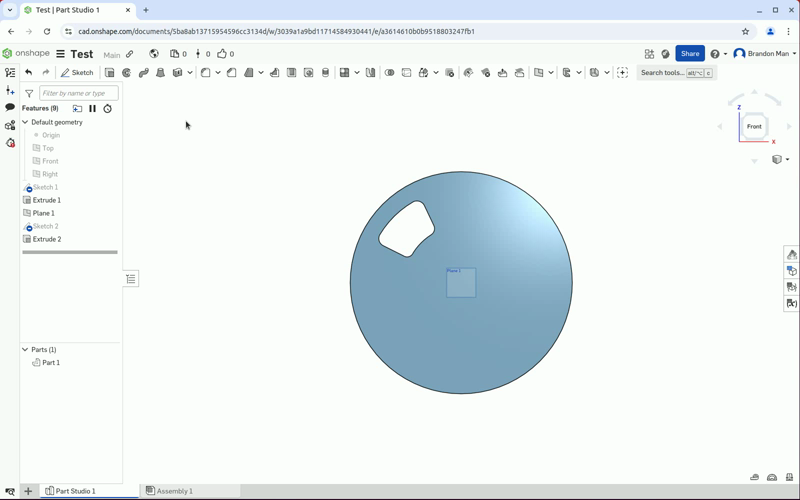
key(shift+h)
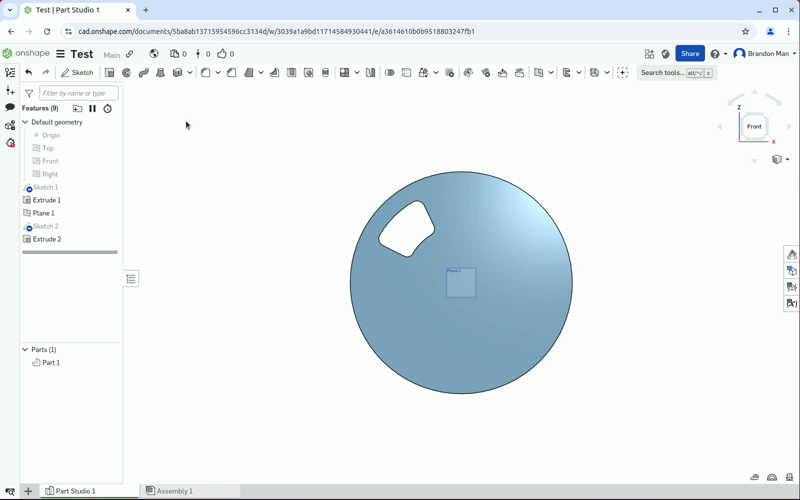
key(shift+h)
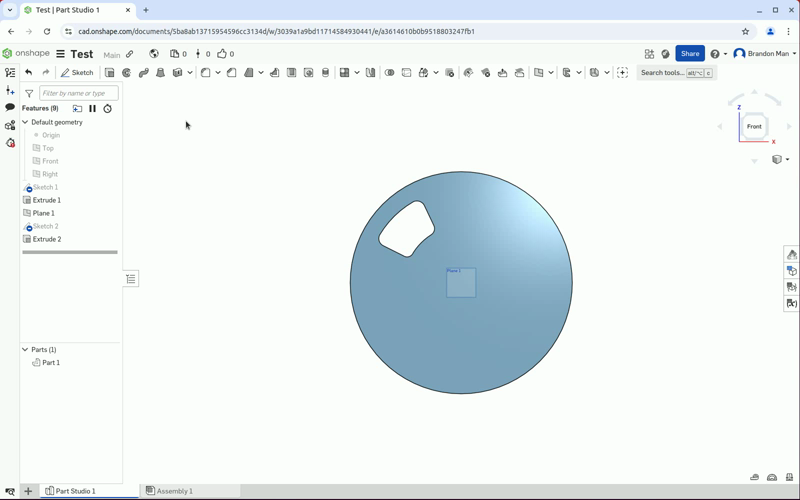
mouse_move(73, 189)
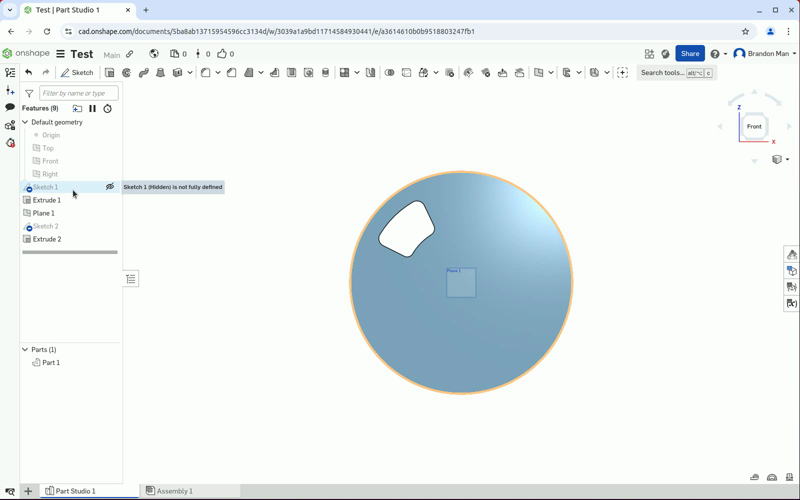
click(73, 189)
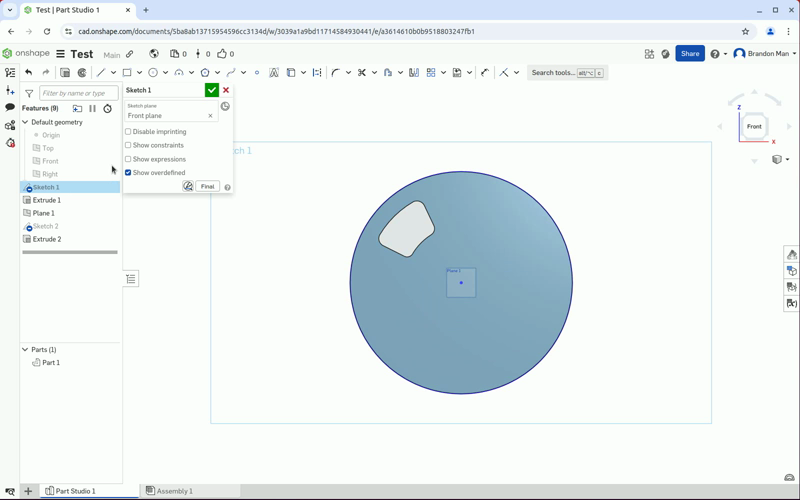
mouse_move(229, 92)
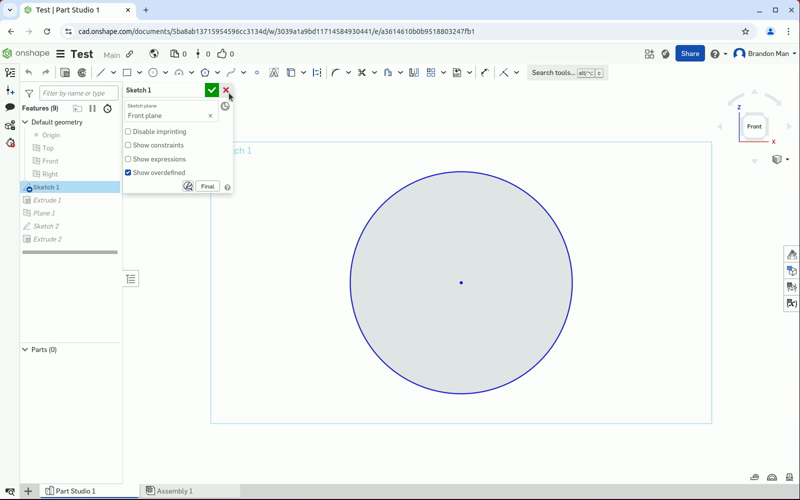
click(229, 92)
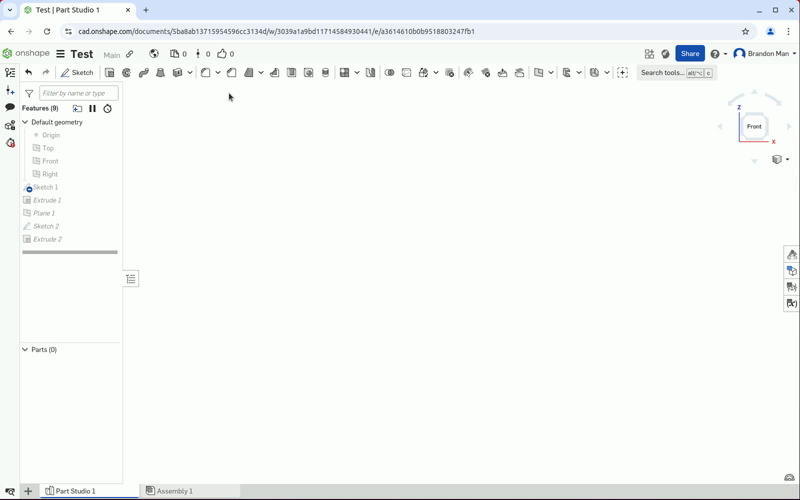
key(shift+s)
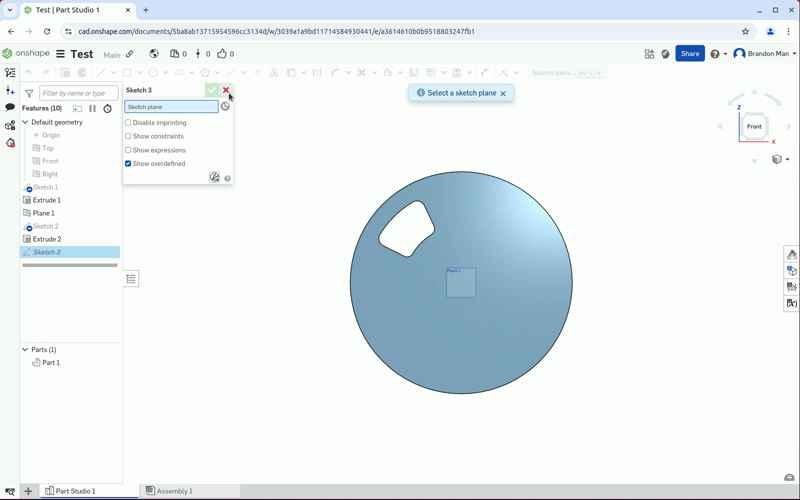
mouse_move(73, 215)
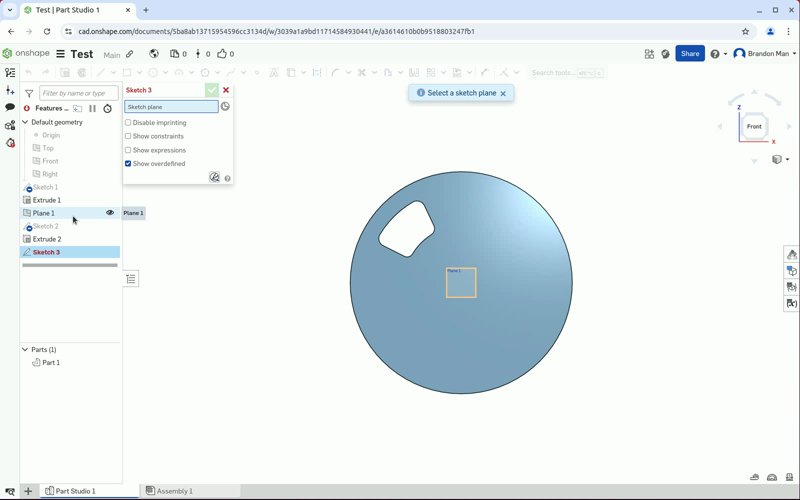
click(73, 215)
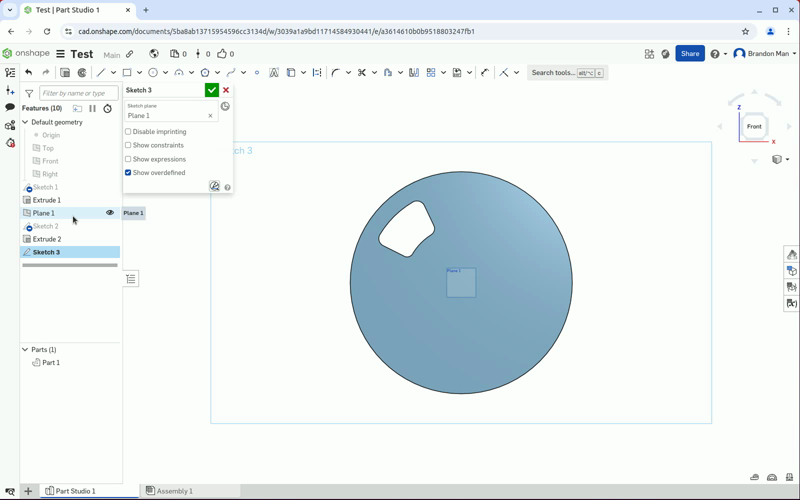
mouse_move(73, 352)
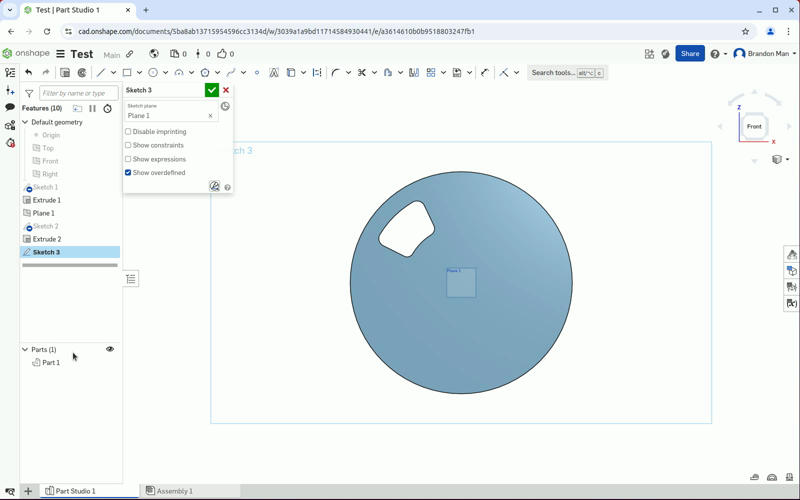
key(y)
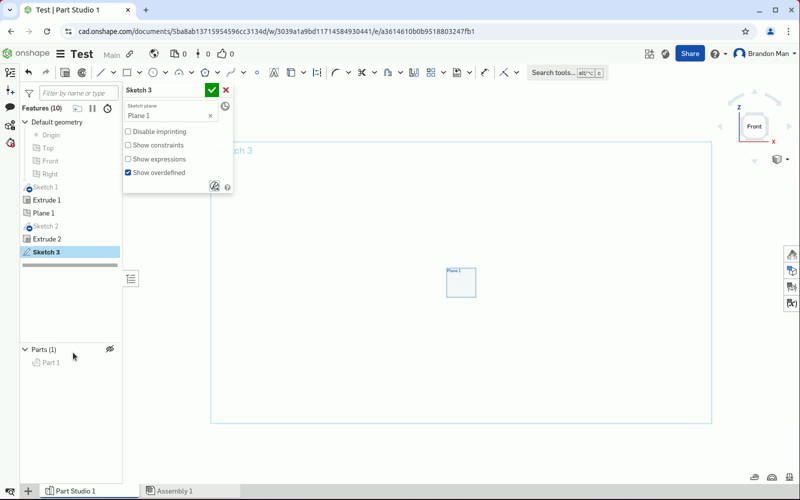
key(a)
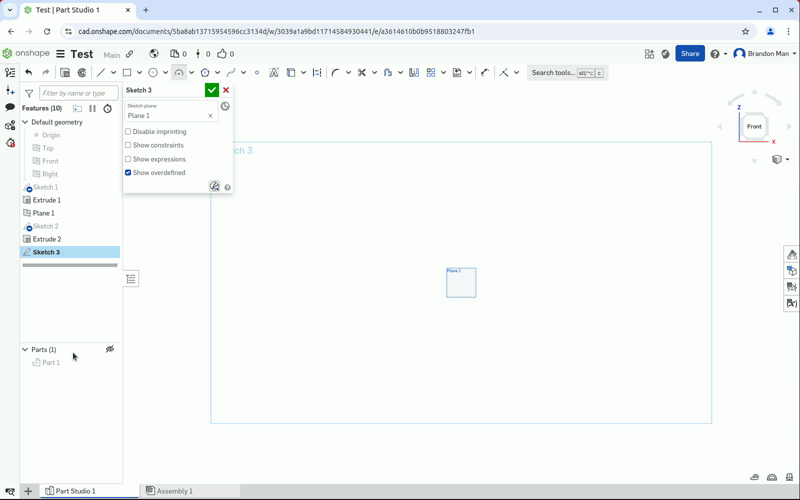
key_down(shift)
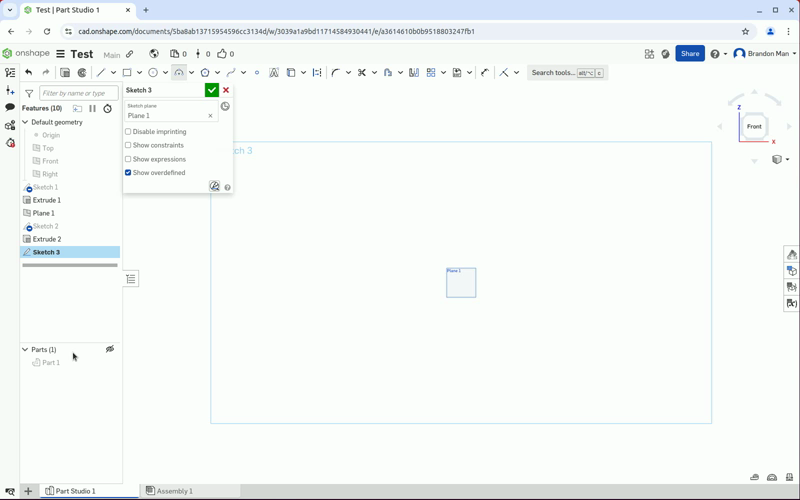
mouse_move(432, 363)
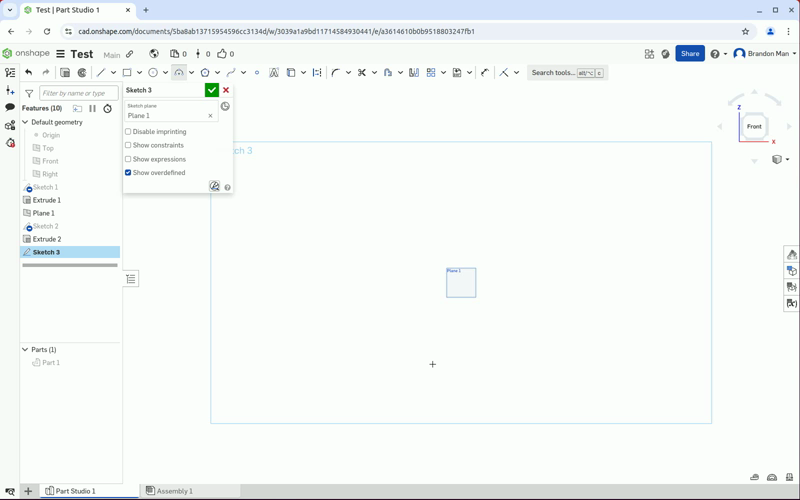
click(432, 363)
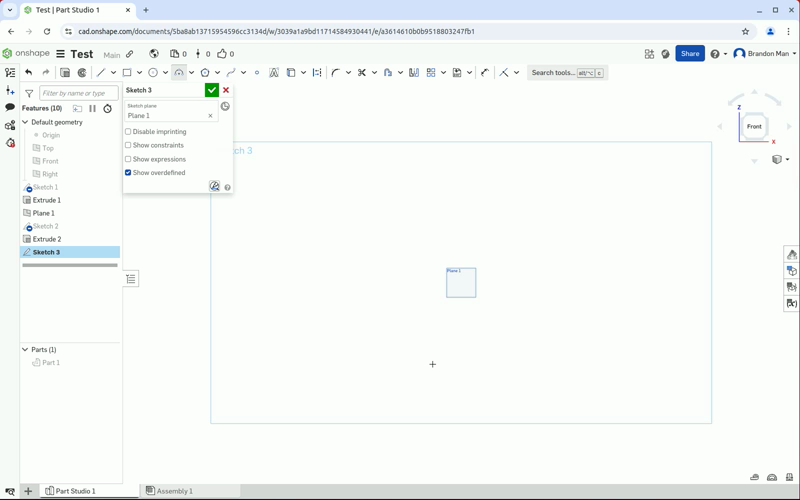
key_up(shift)
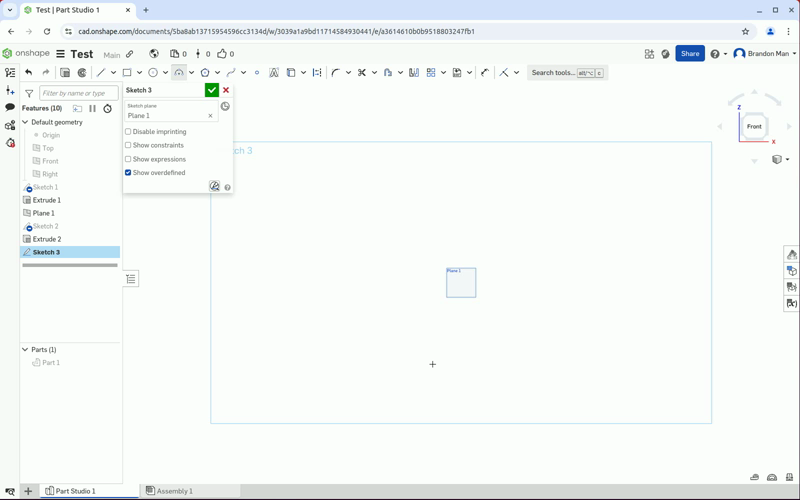
key_down(shift)
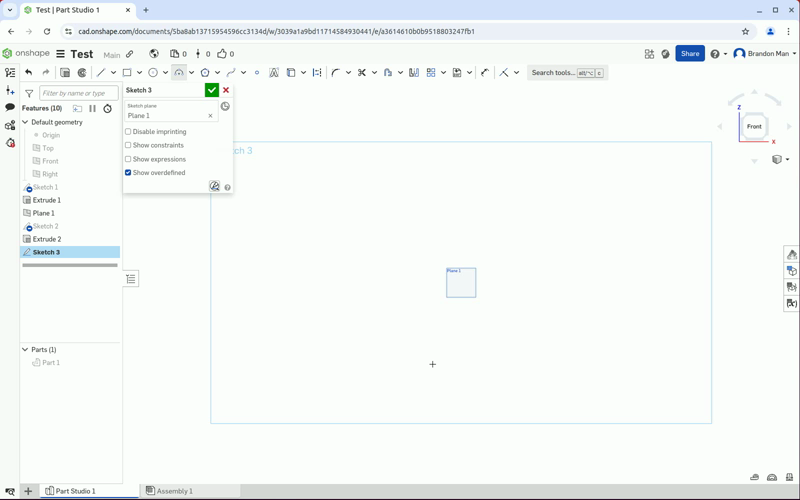
mouse_move(437, 373)
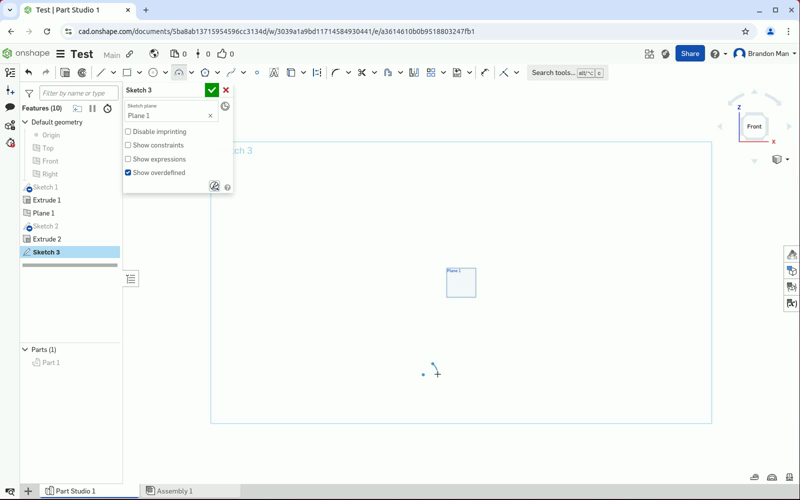
click(437, 373)
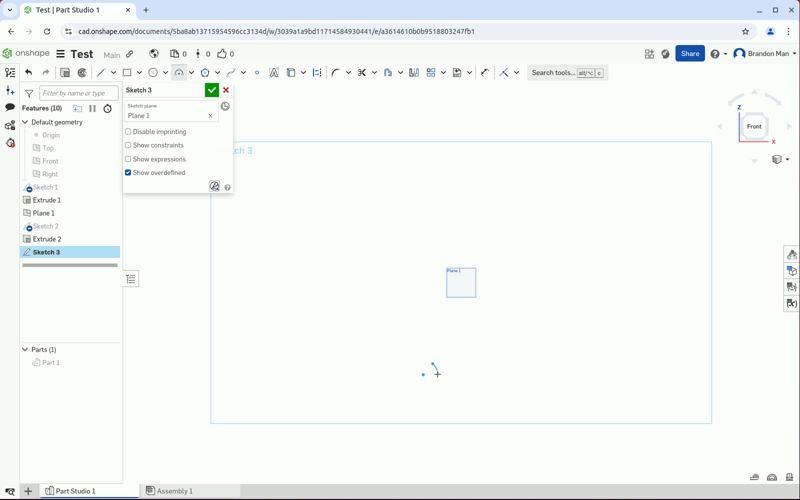
mouse_move(433, 369)
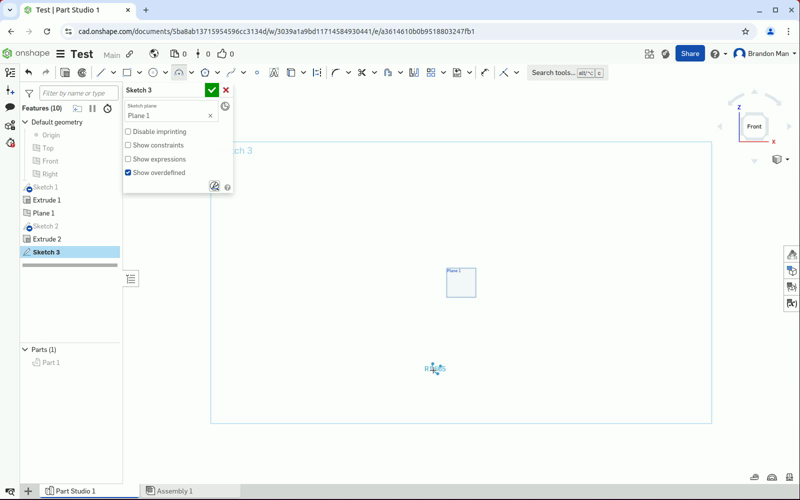
click(433, 369)
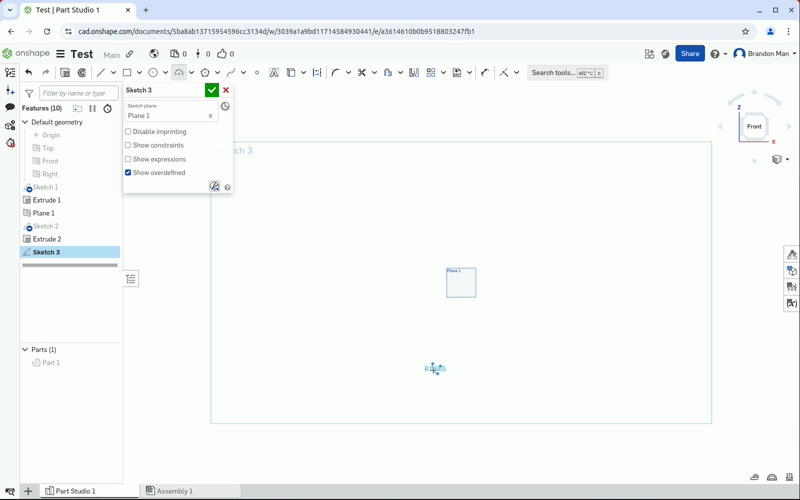
key_up(shift)
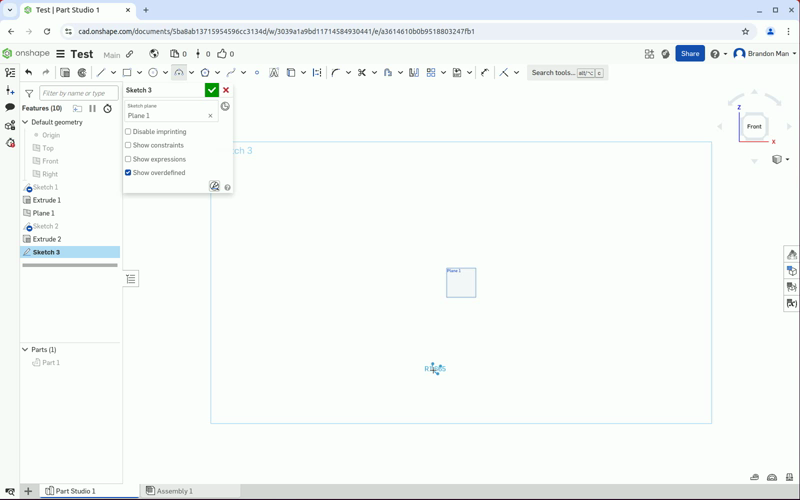
mouse_move(437, 373)
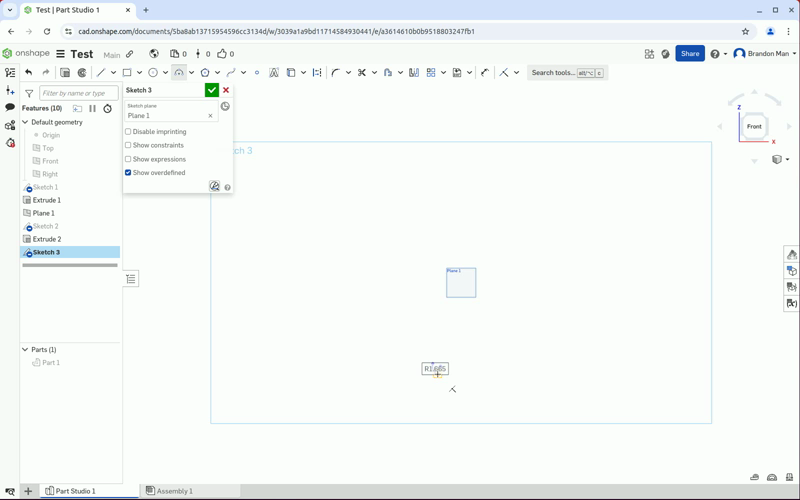
click(437, 373)
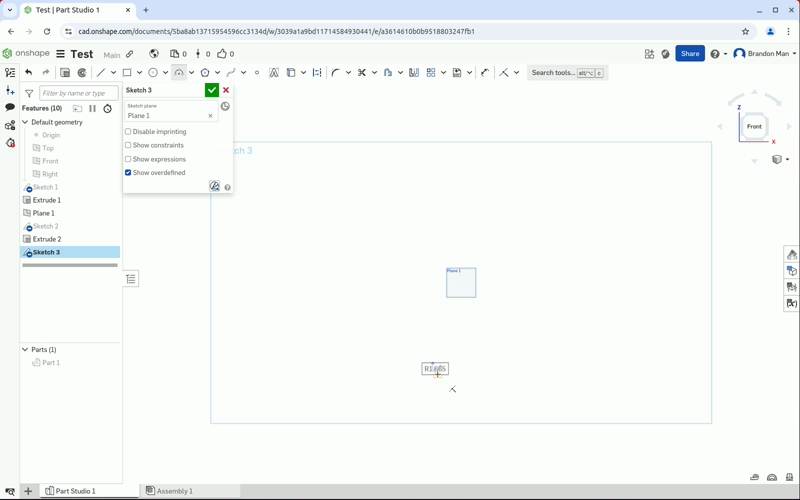
key_down(shift)
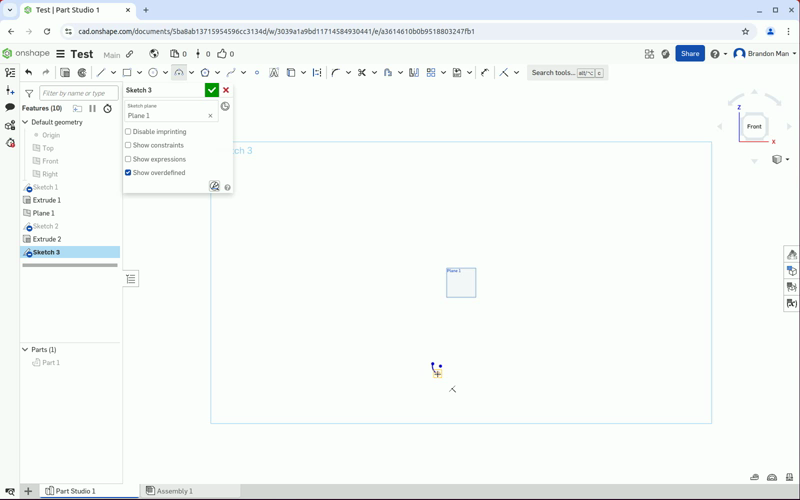
mouse_move(485, 373)
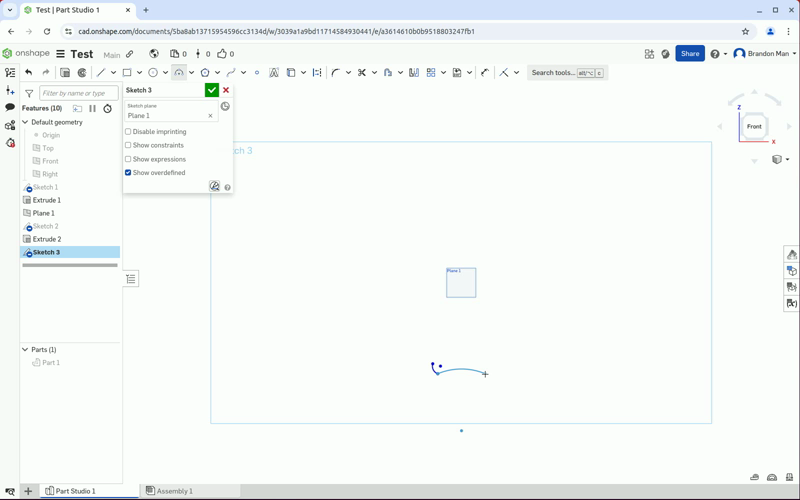
click(485, 373)
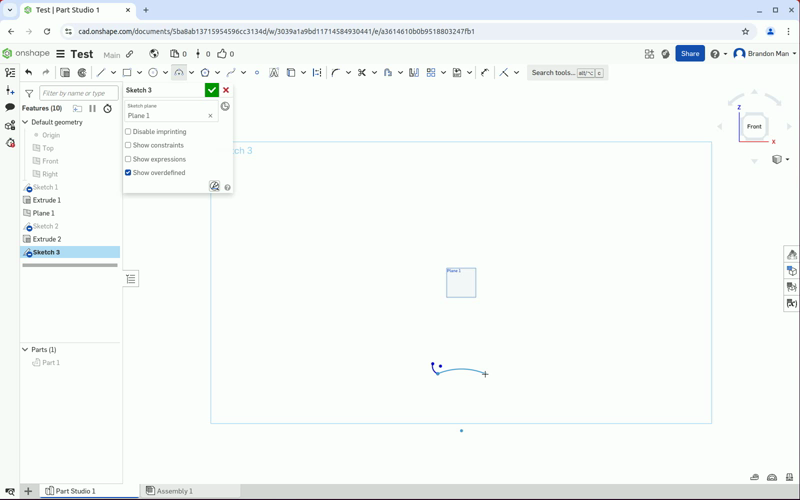
mouse_move(461, 376)
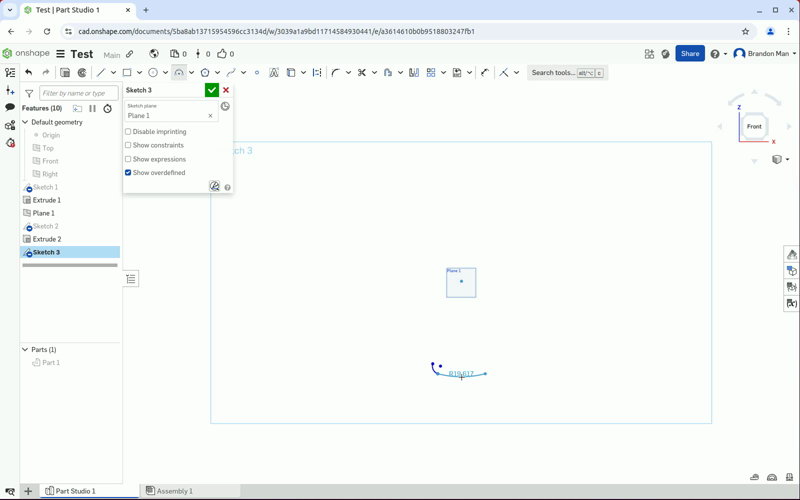
click(461, 376)
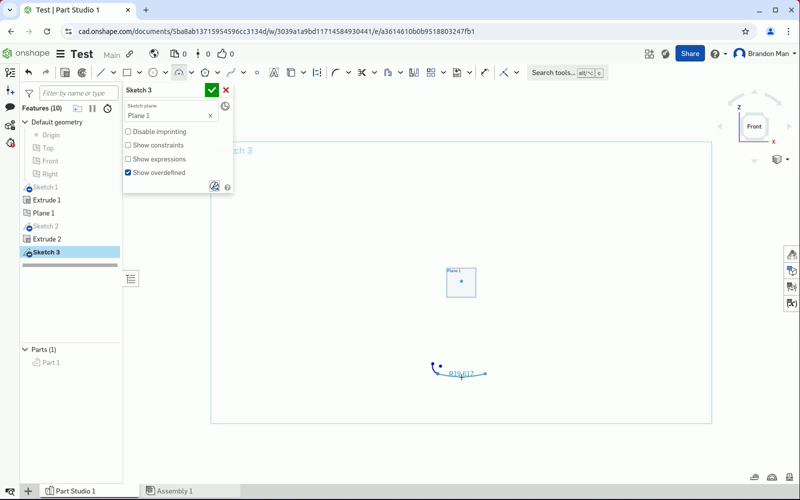
key_up(shift)
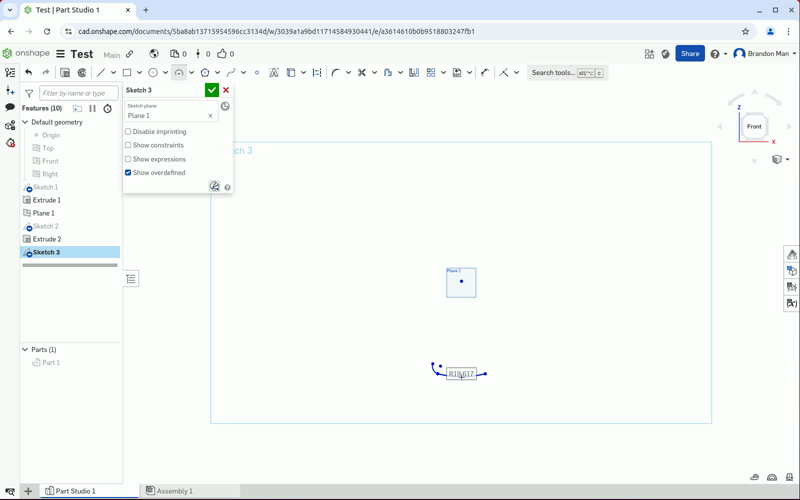
mouse_move(485, 373)
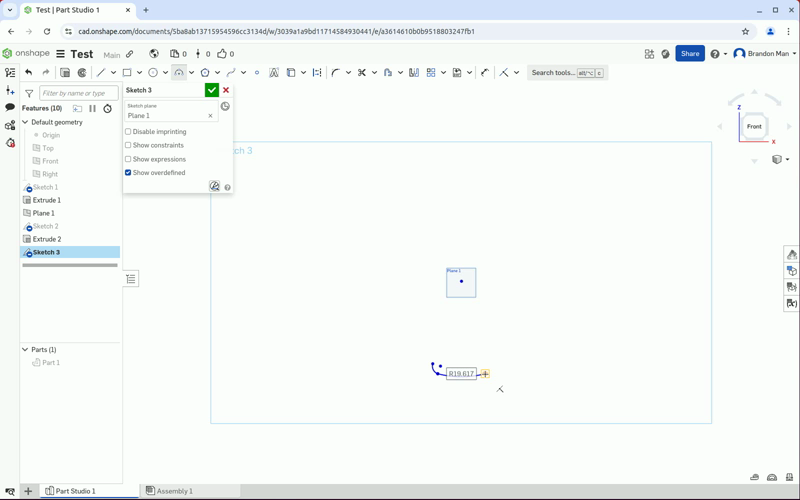
click(485, 373)
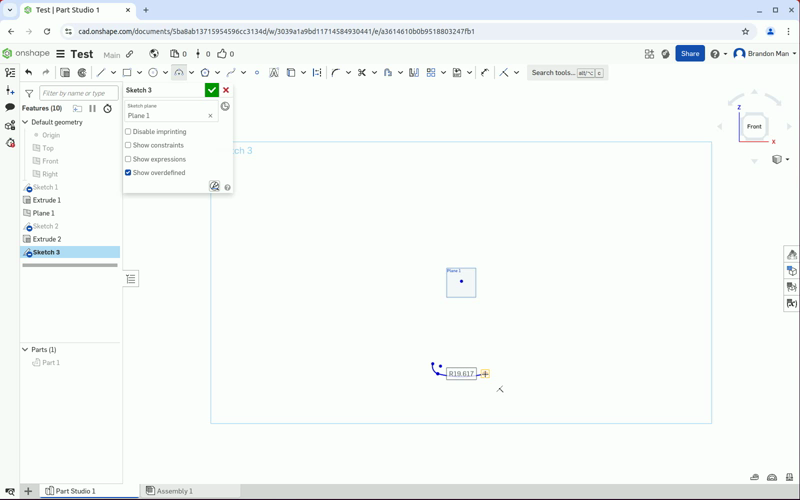
key_down(shift)
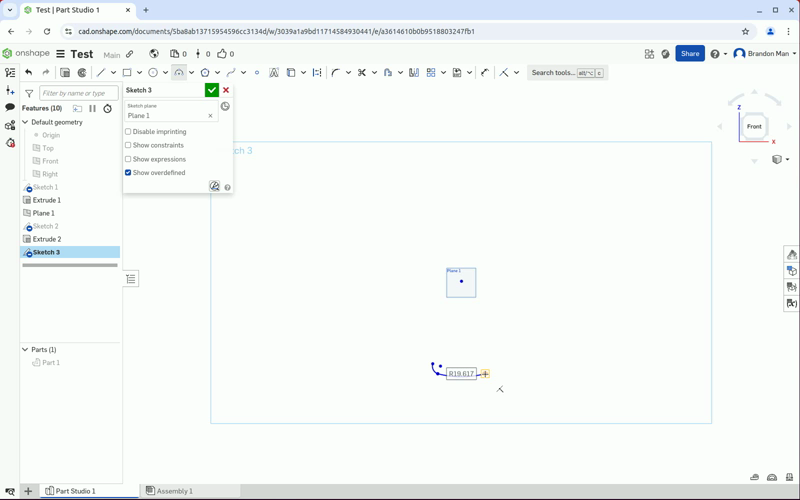
mouse_move(489, 363)
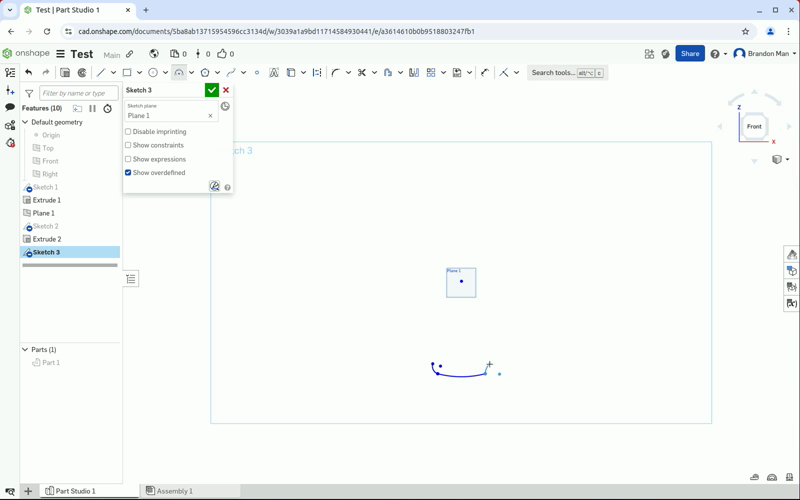
click(489, 363)
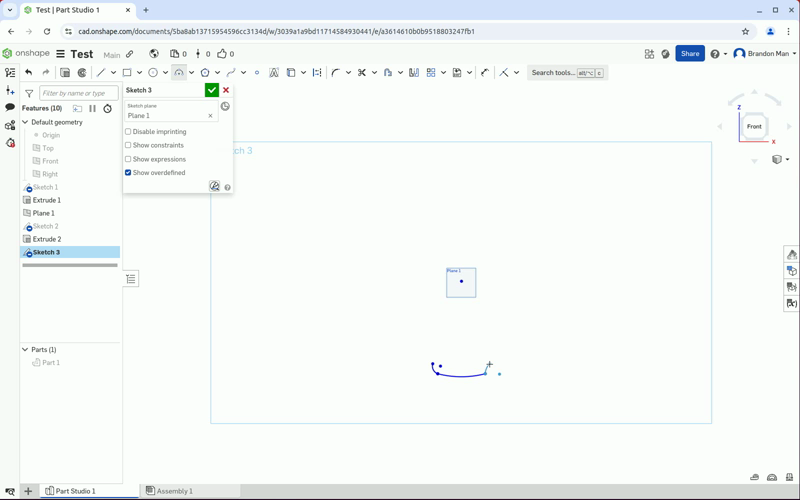
mouse_move(490, 369)
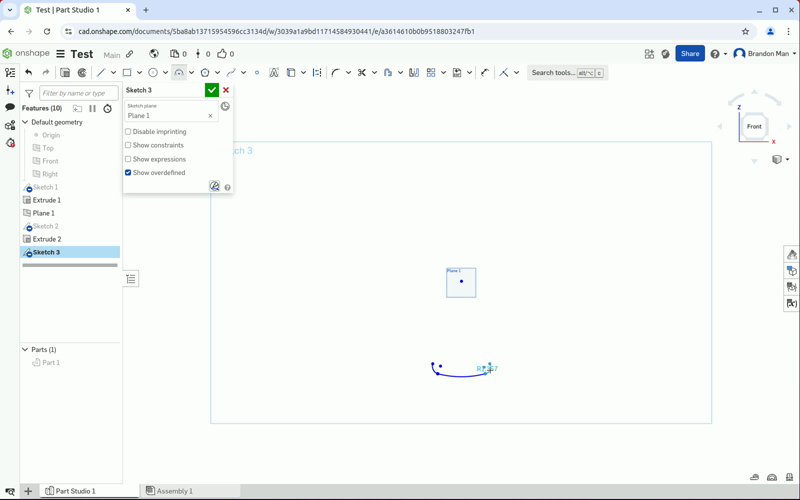
click(490, 369)
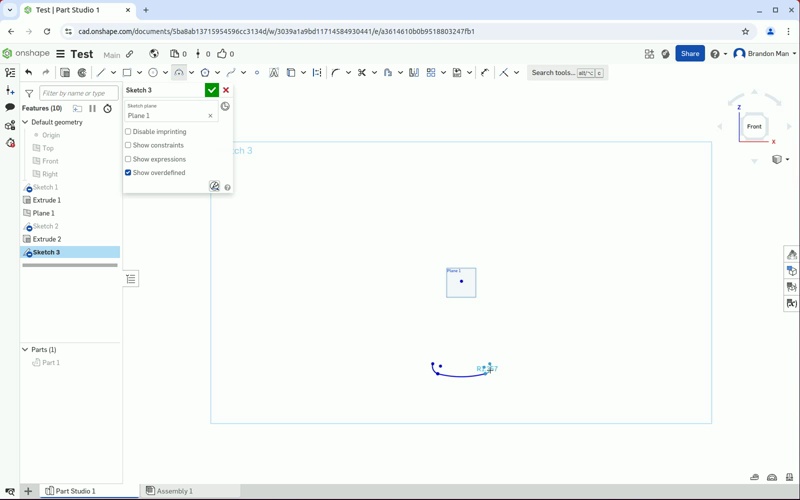
key_up(shift)
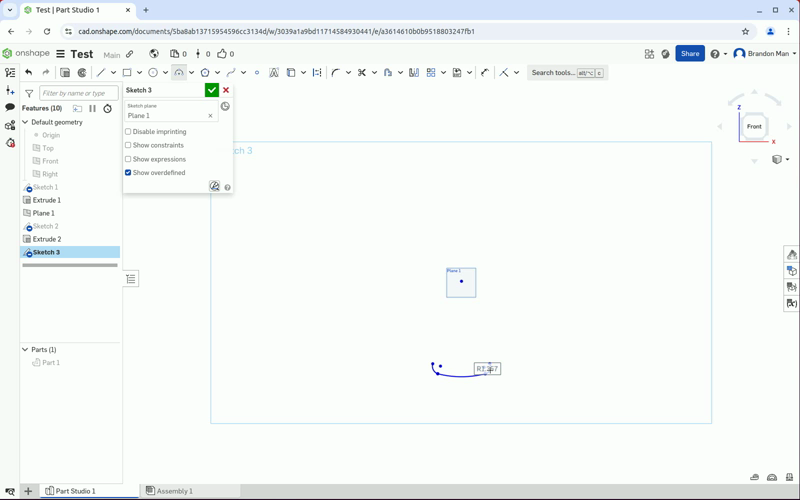
key(esc)
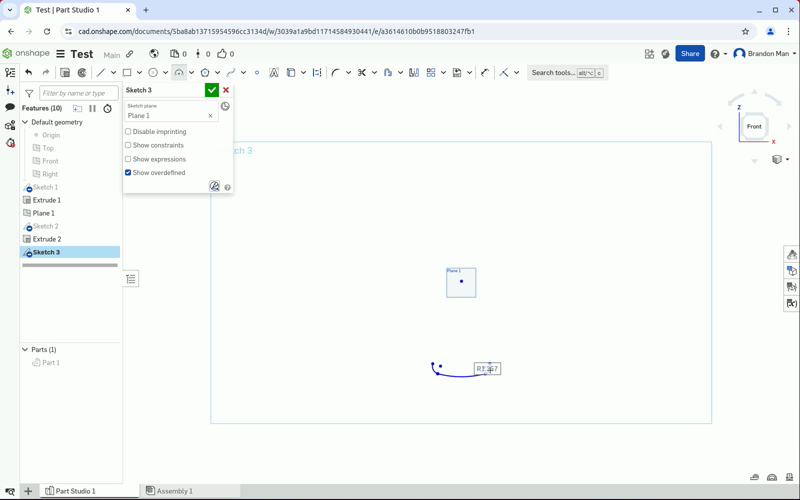
key(l)
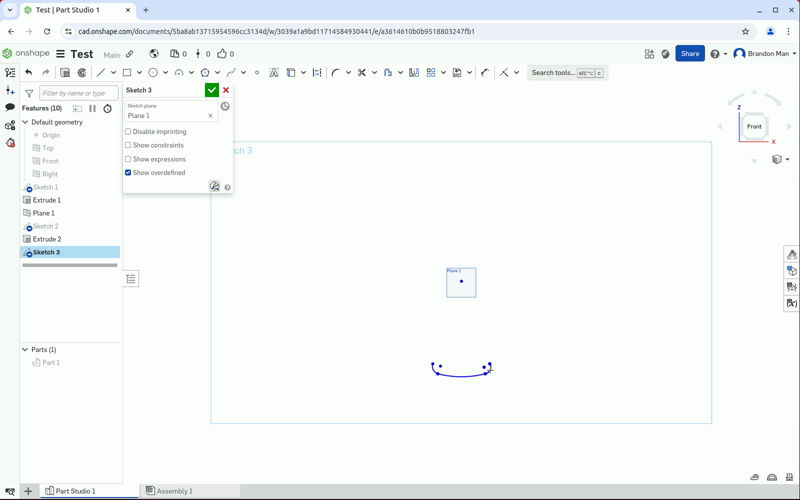
mouse_move(489, 363)
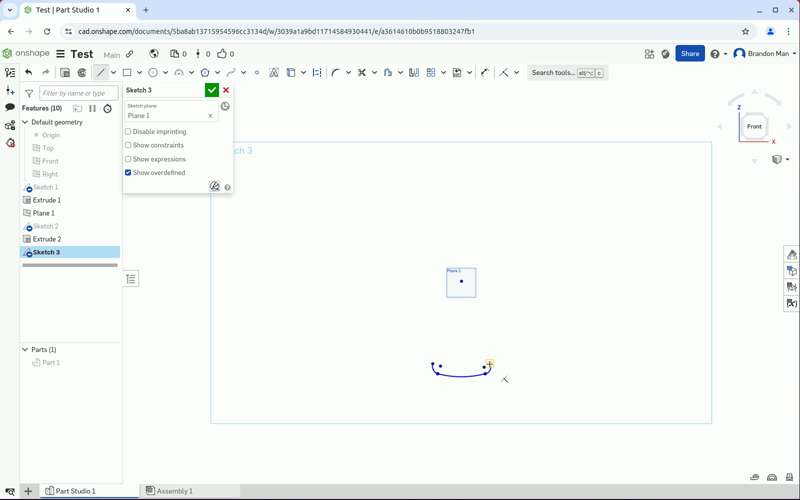
click(489, 363)
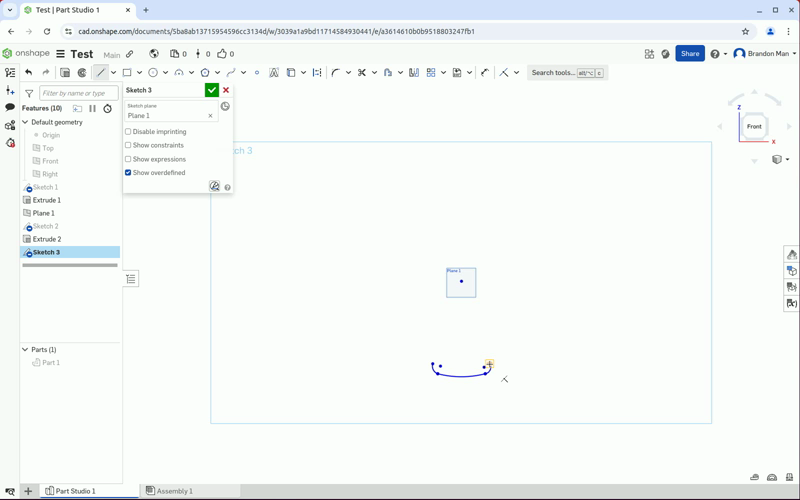
key_down(shift)
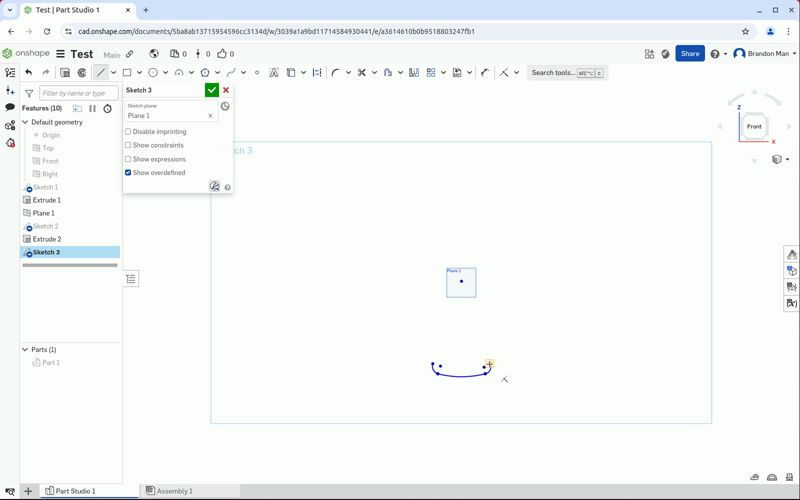
mouse_move(519, 363)
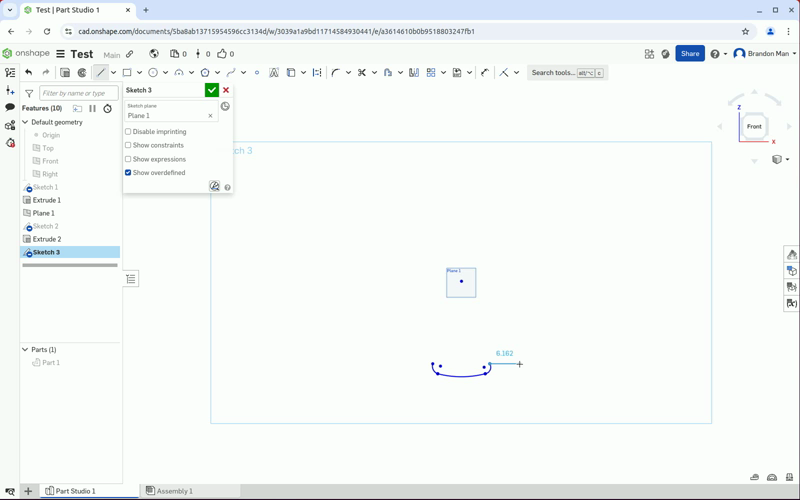
mouse_move(482, 342)
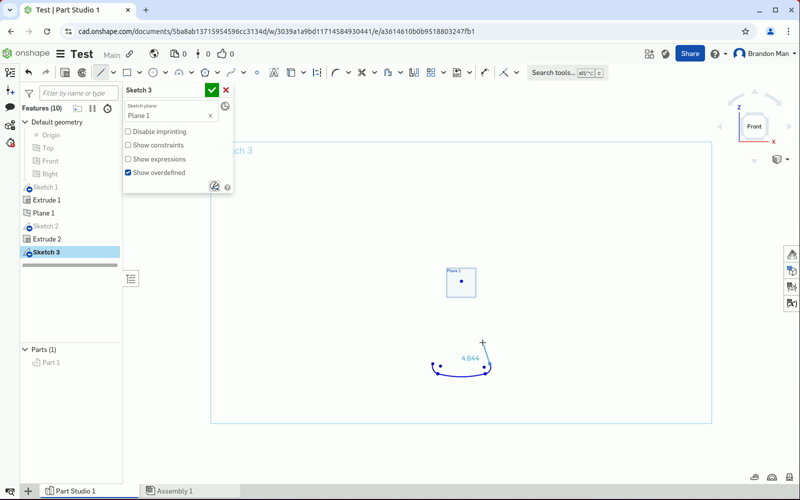
click(482, 342)
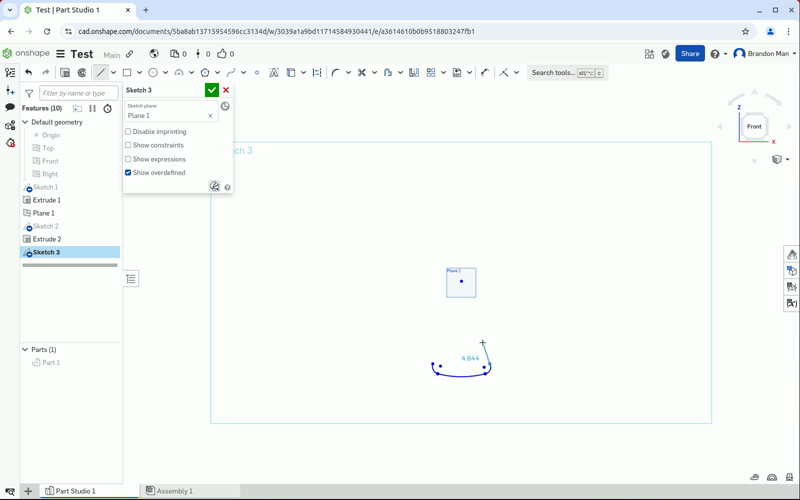
key_up(shift)
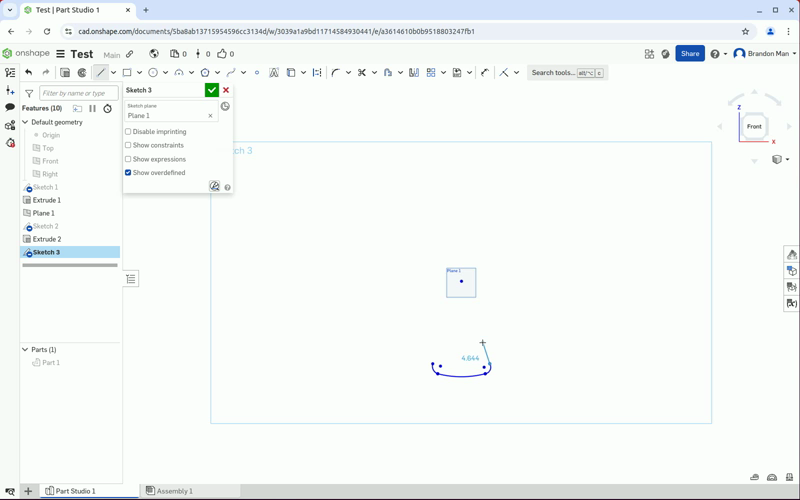
key(esc)
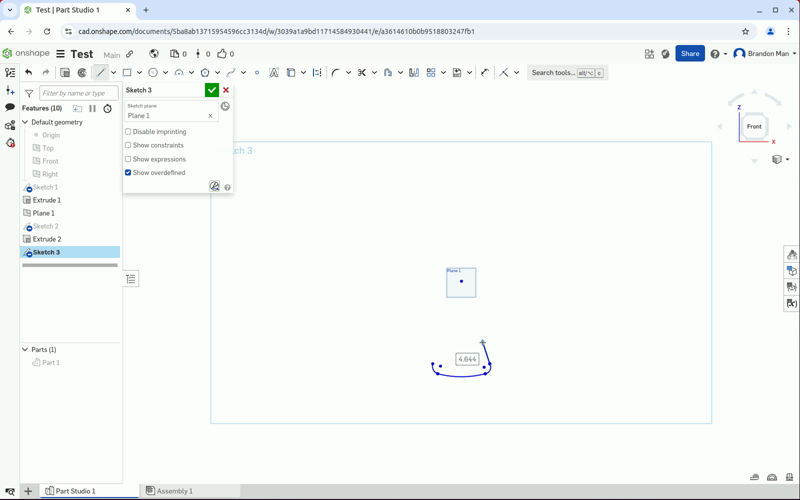
key(a)
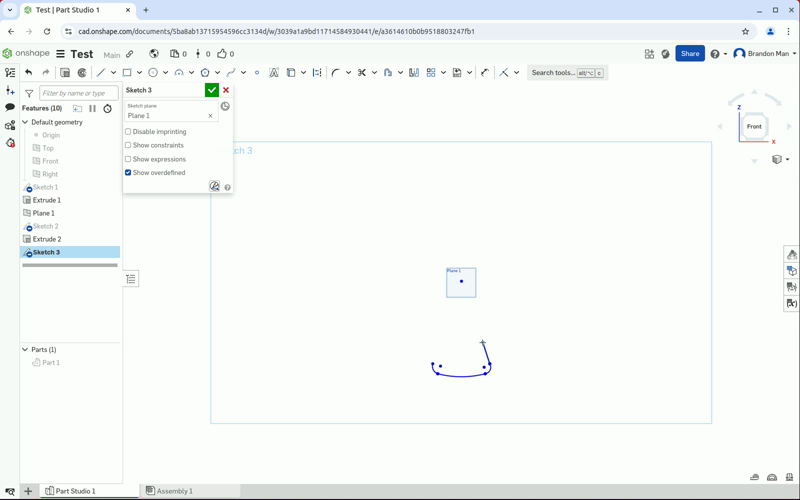
mouse_move(482, 342)
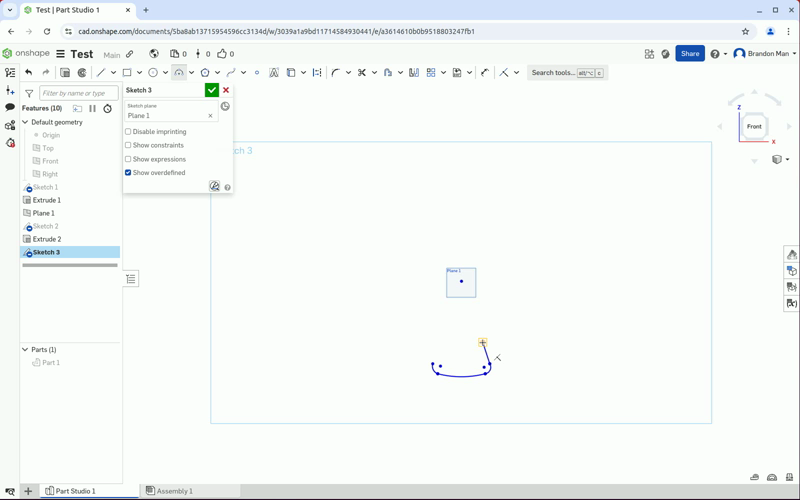
click(482, 342)
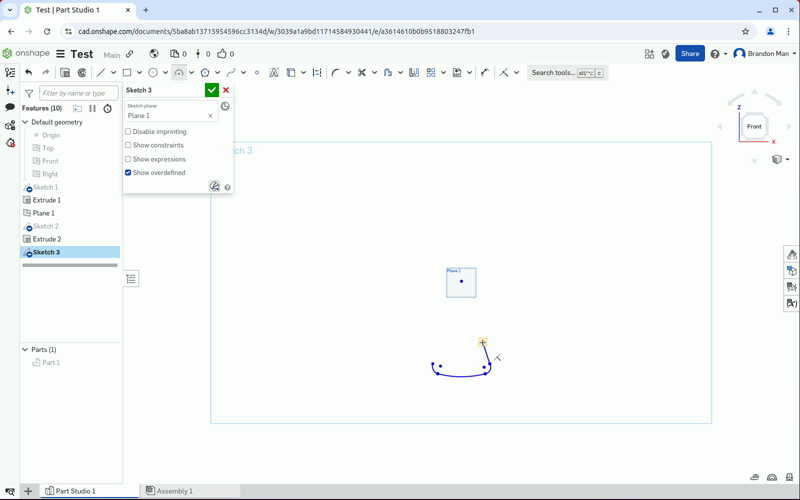
key_down(shift)
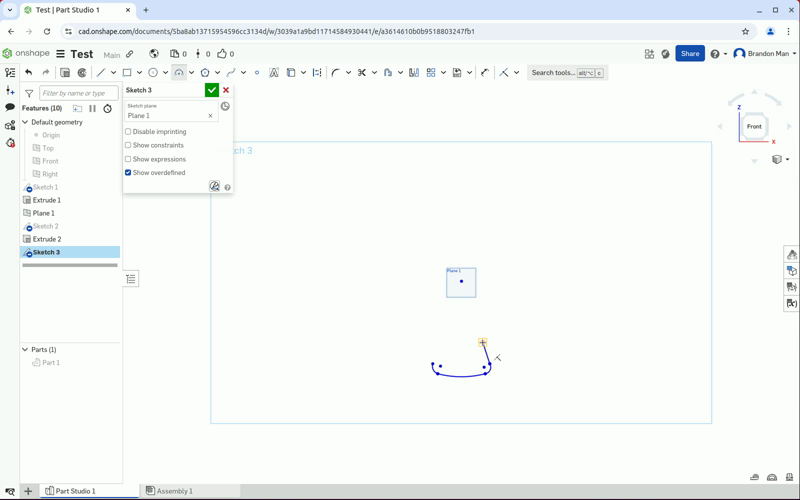
mouse_move(473, 337)
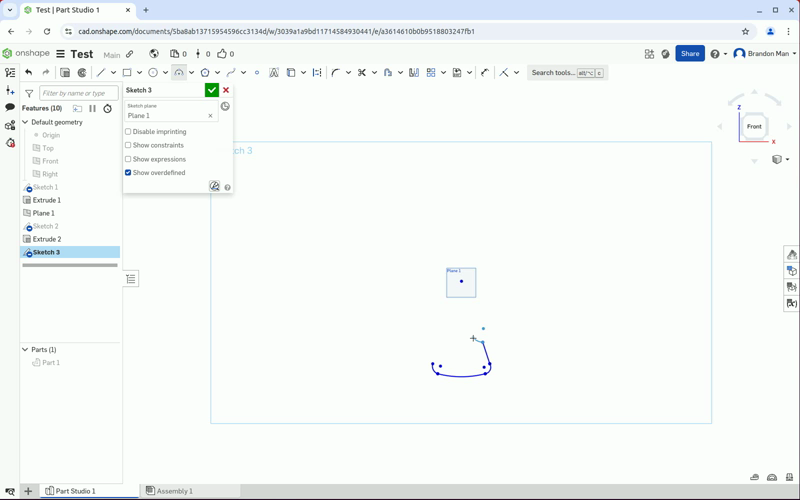
click(473, 337)
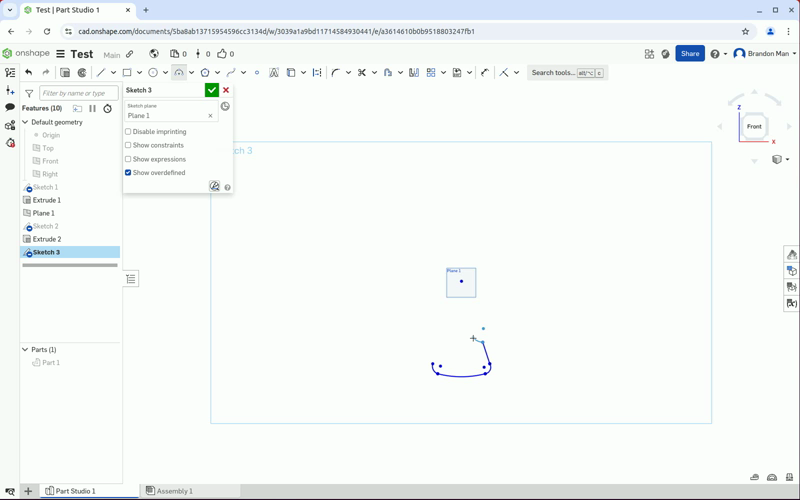
mouse_move(479, 338)
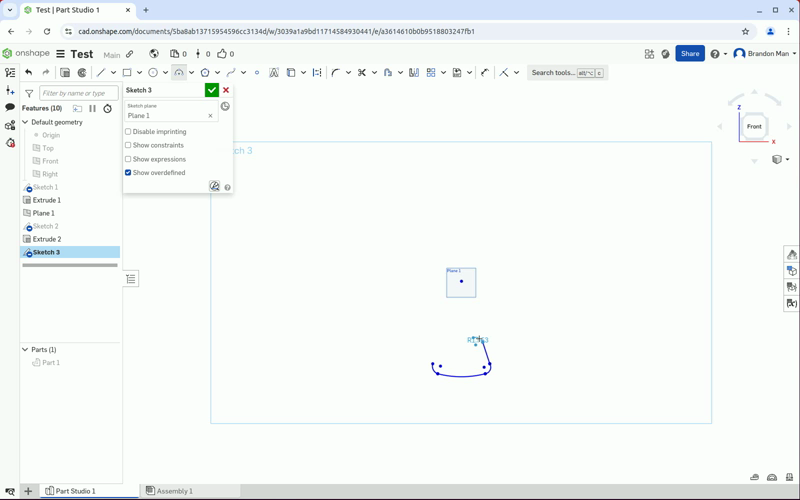
click(479, 338)
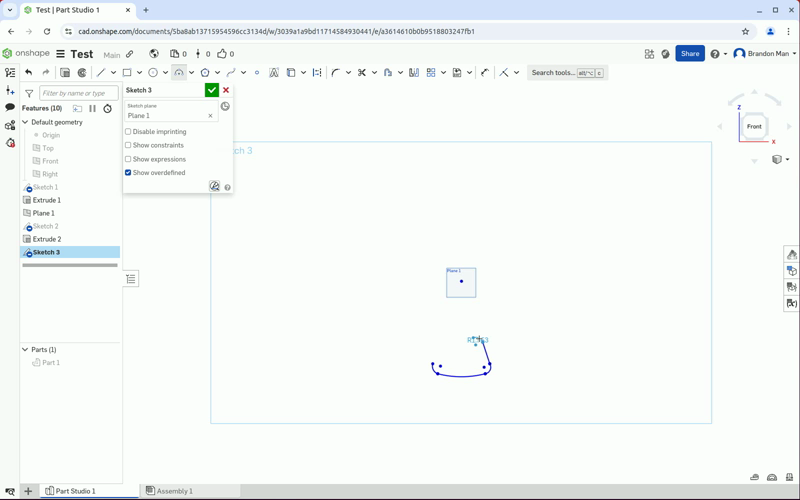
key_up(shift)
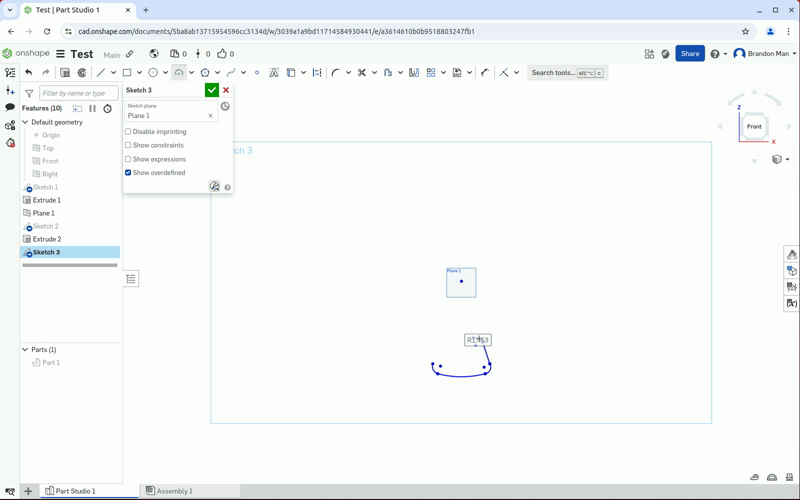
mouse_move(473, 337)
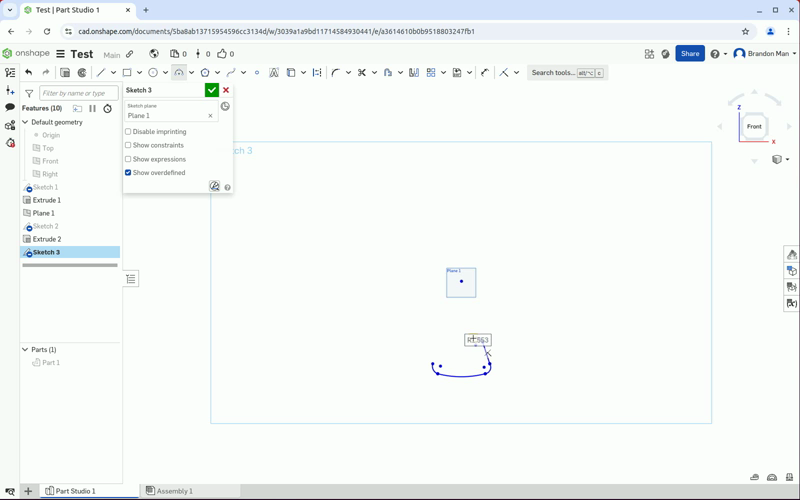
click(473, 337)
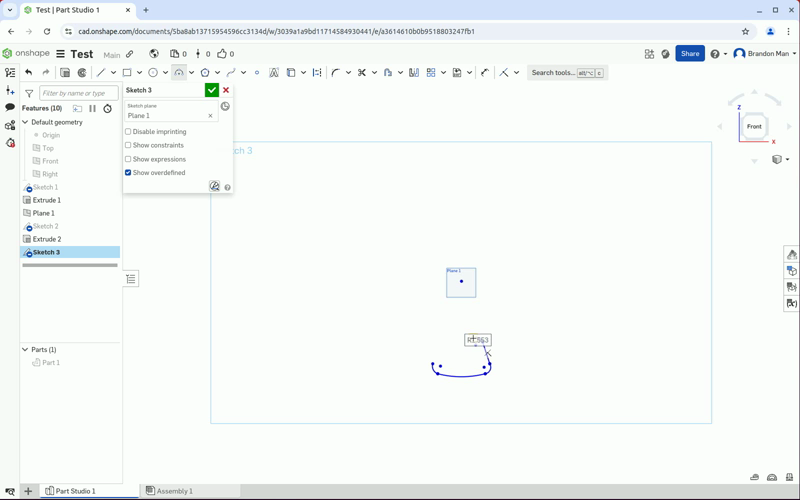
key_down(shift)
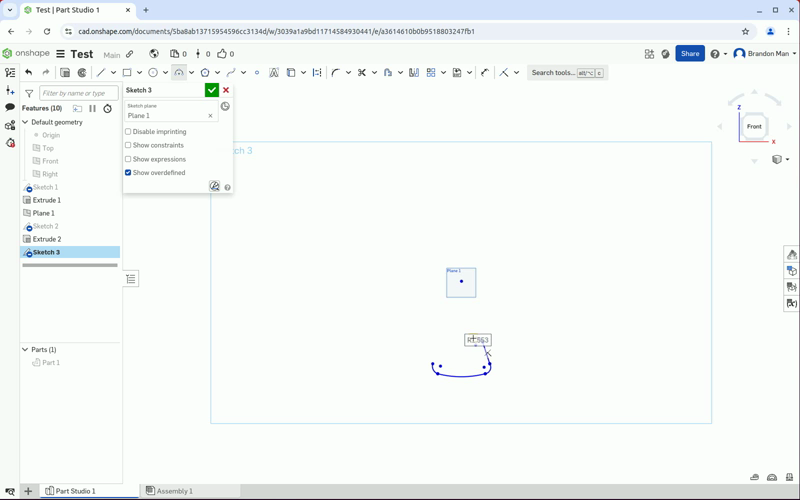
mouse_move(449, 337)
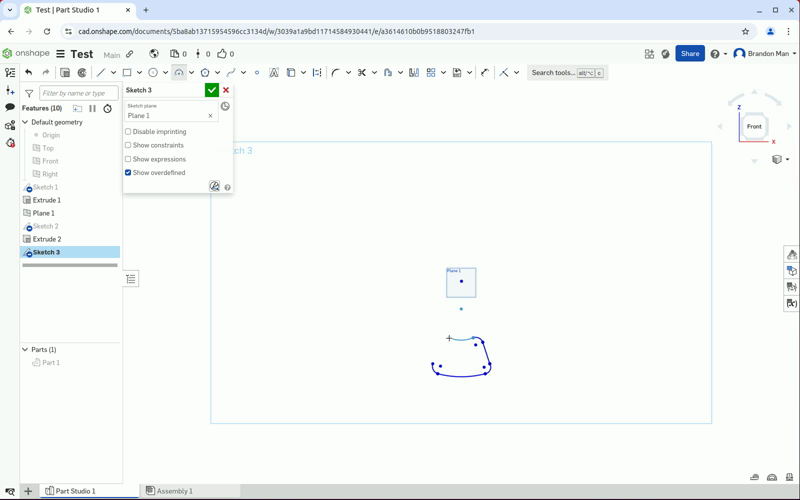
click(449, 337)
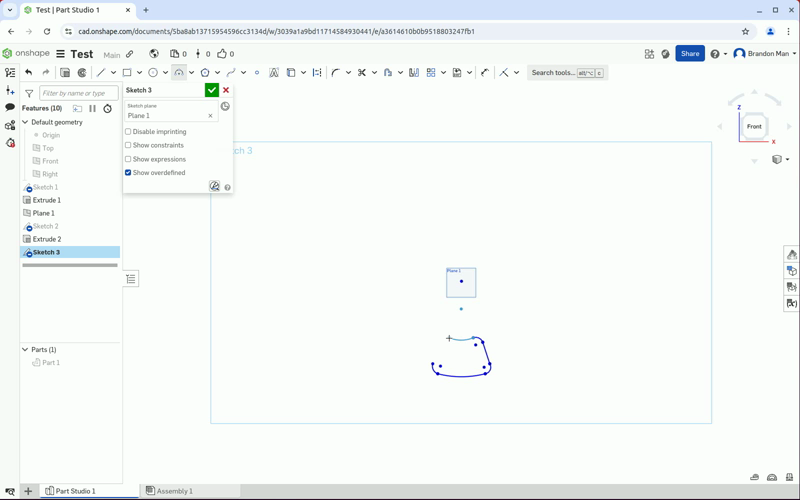
mouse_move(461, 339)
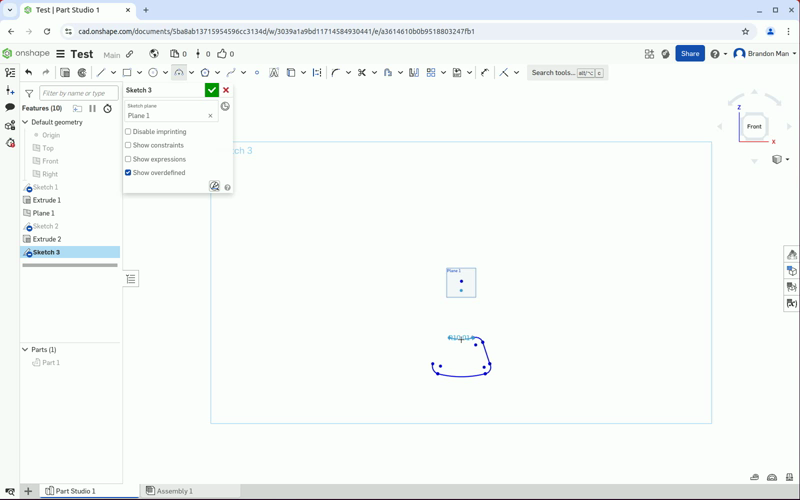
click(461, 339)
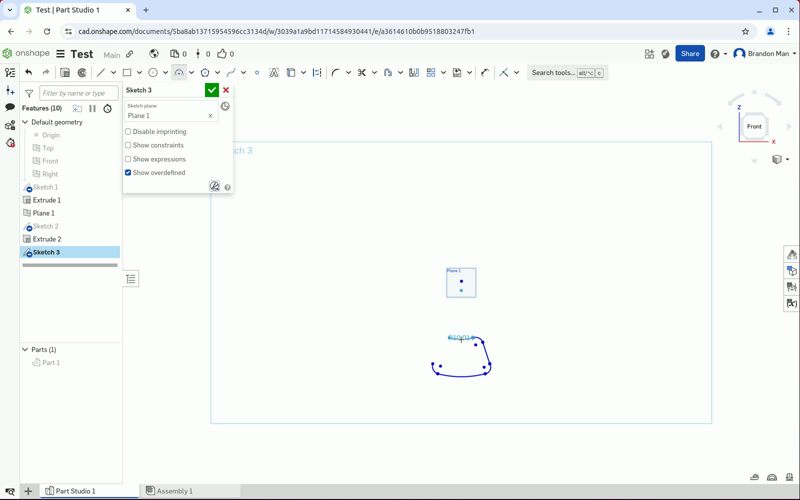
key_up(shift)
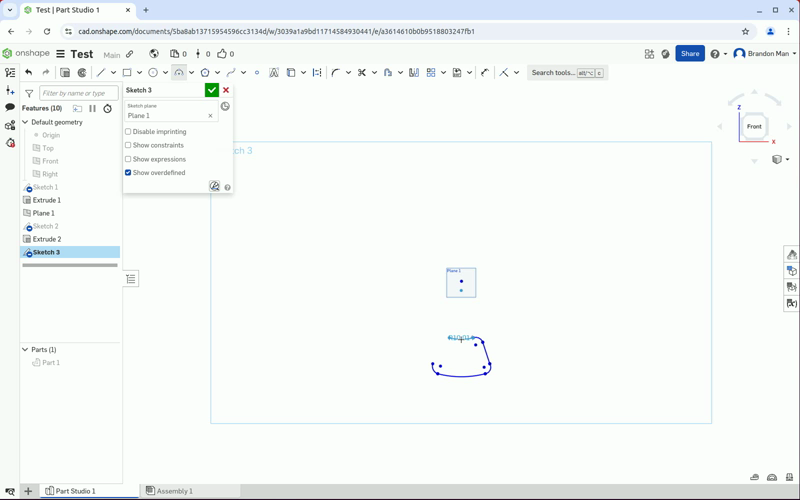
mouse_move(449, 337)
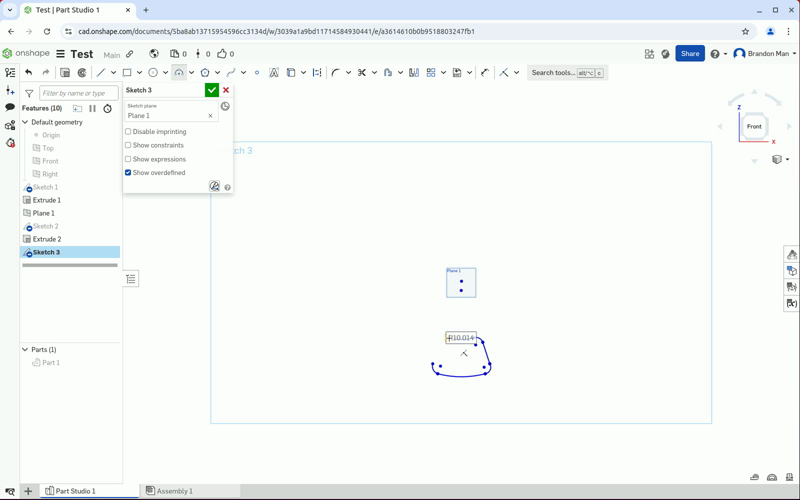
click(449, 337)
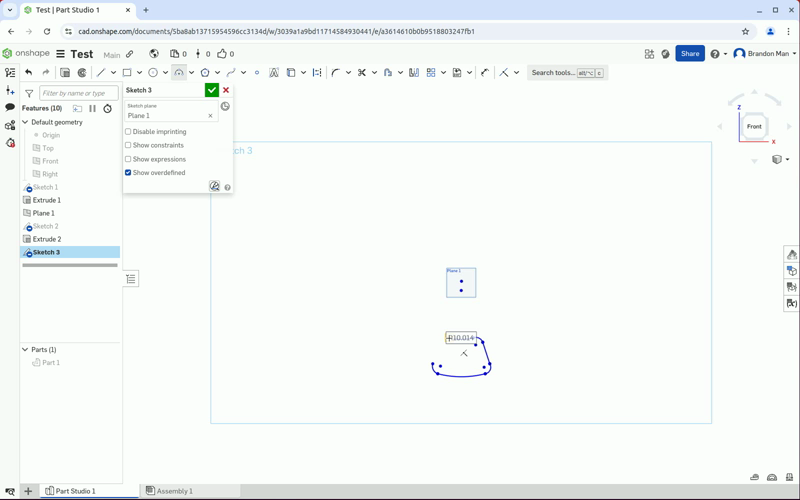
key_down(shift)
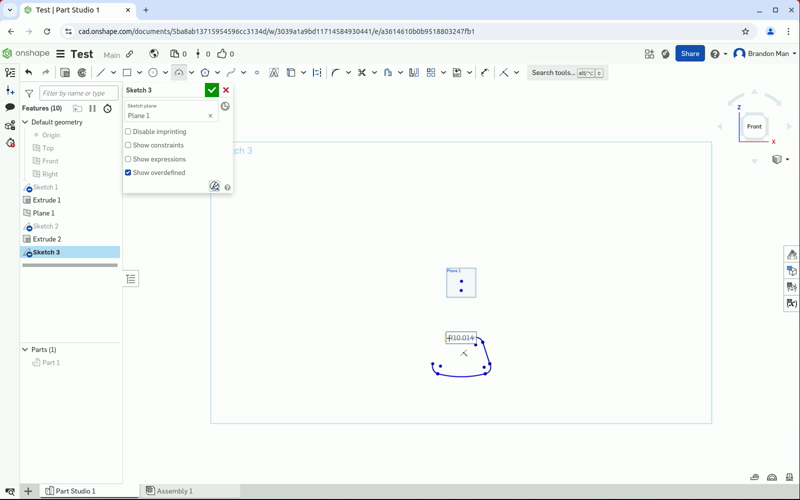
mouse_move(439, 342)
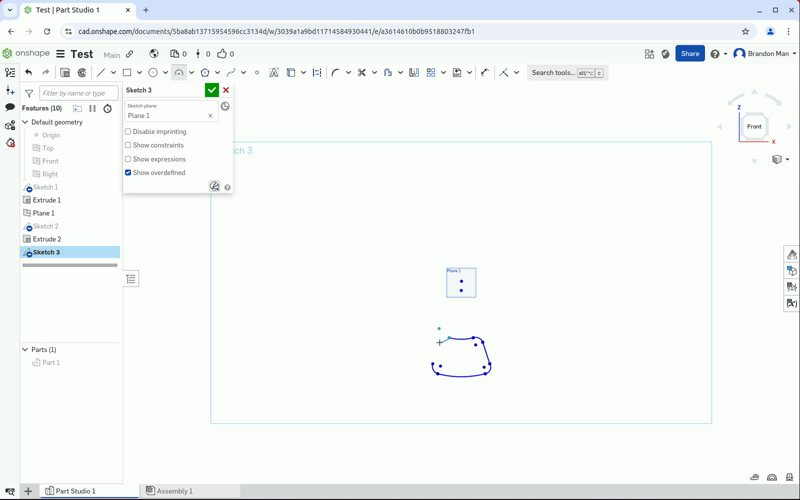
click(439, 342)
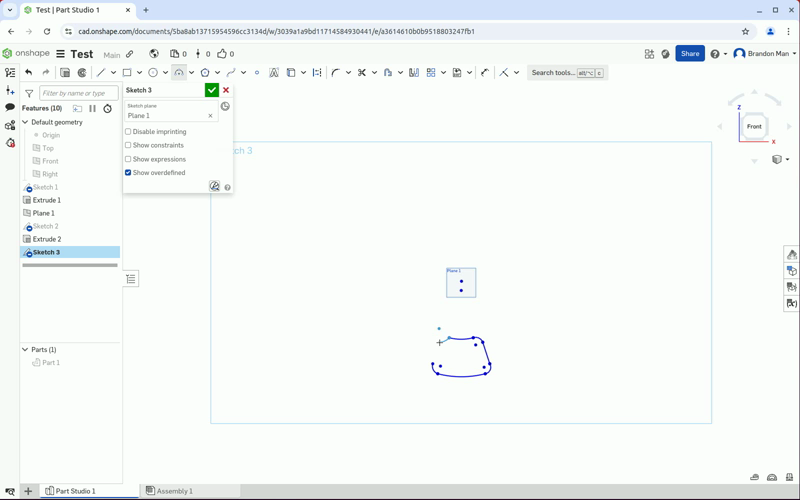
mouse_move(443, 338)
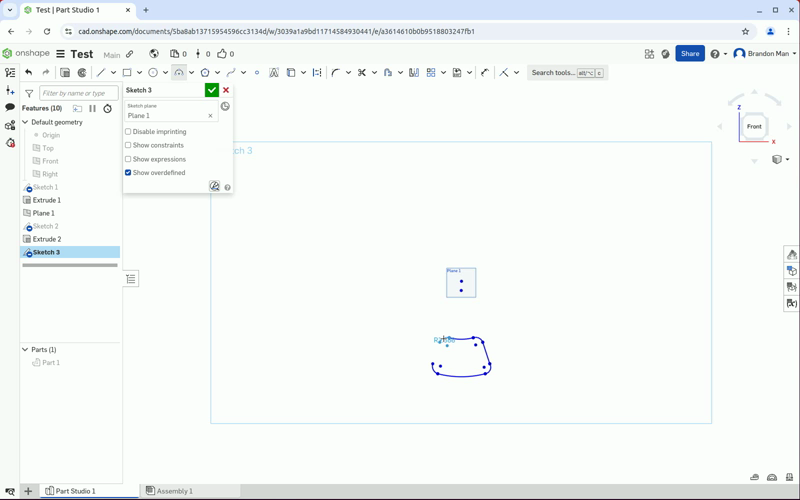
click(443, 338)
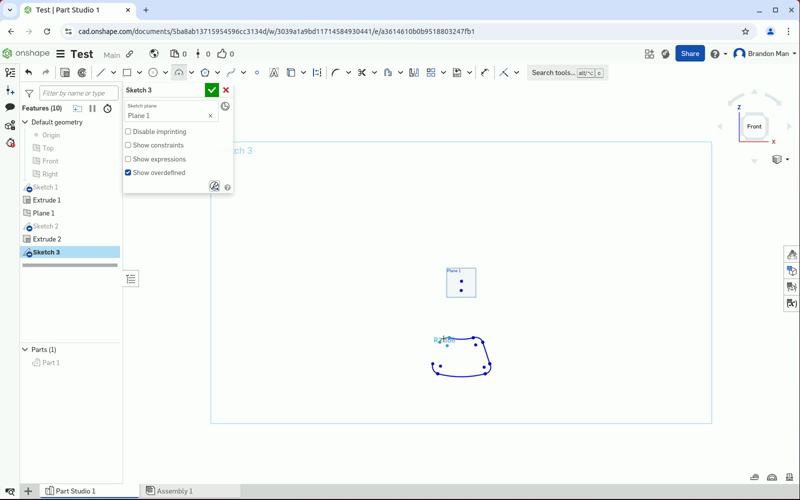
key_up(shift)
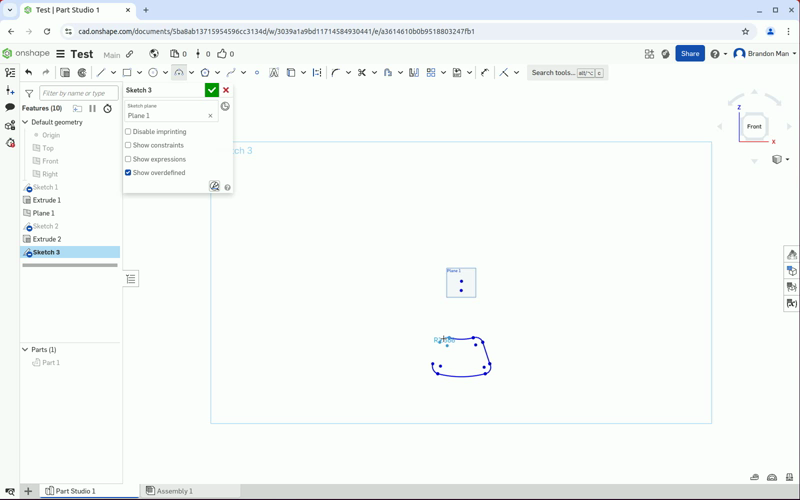
key(esc)
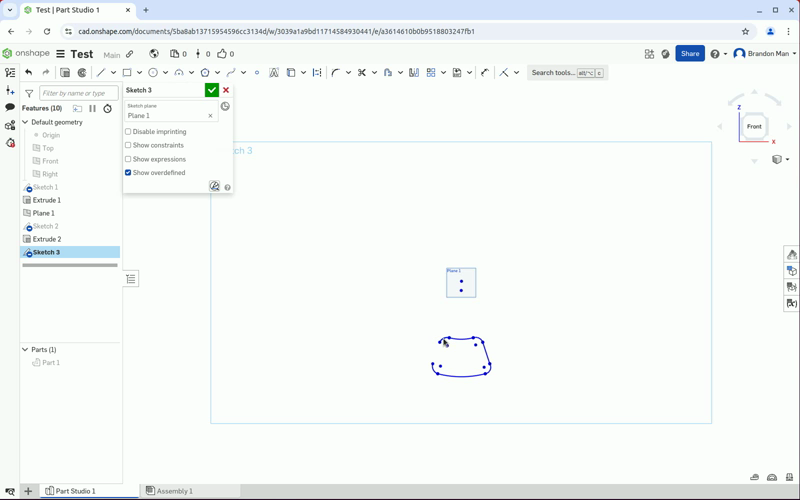
key(l)
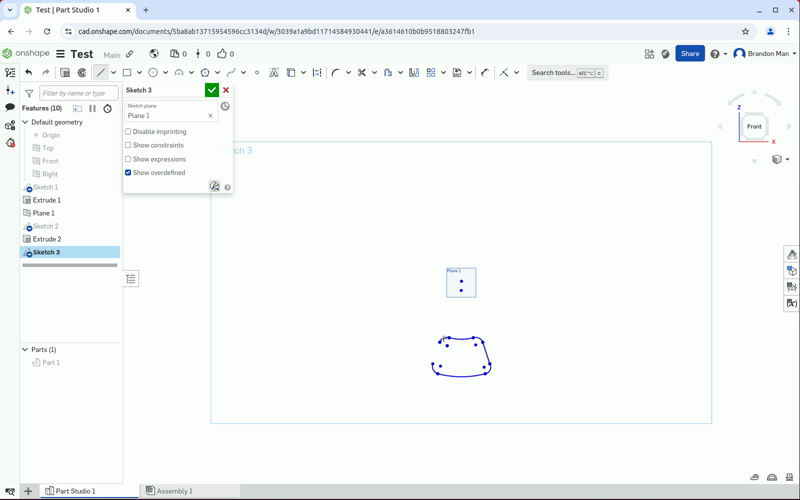
mouse_move(439, 342)
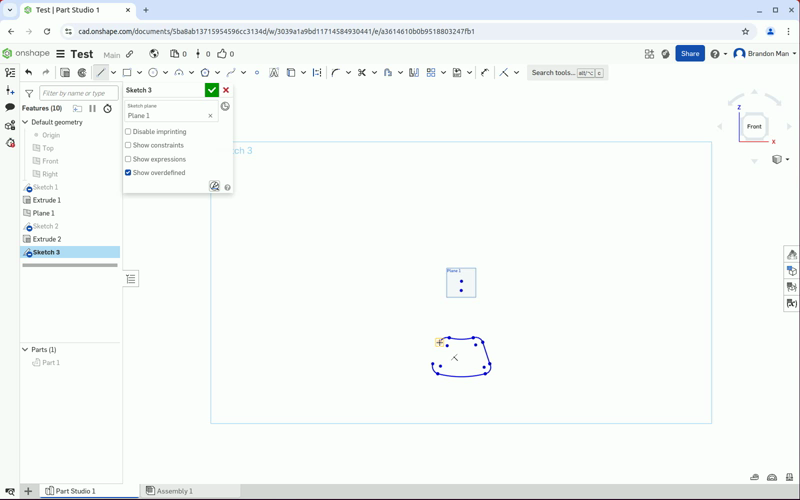
click(439, 342)
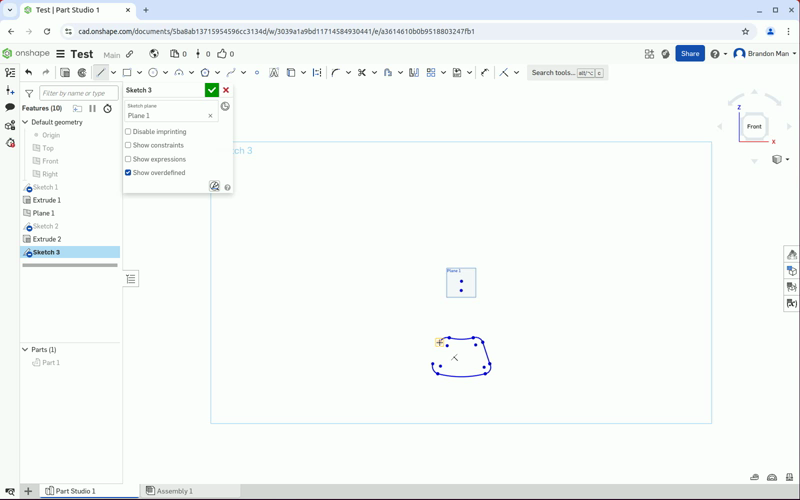
mouse_move(469, 342)
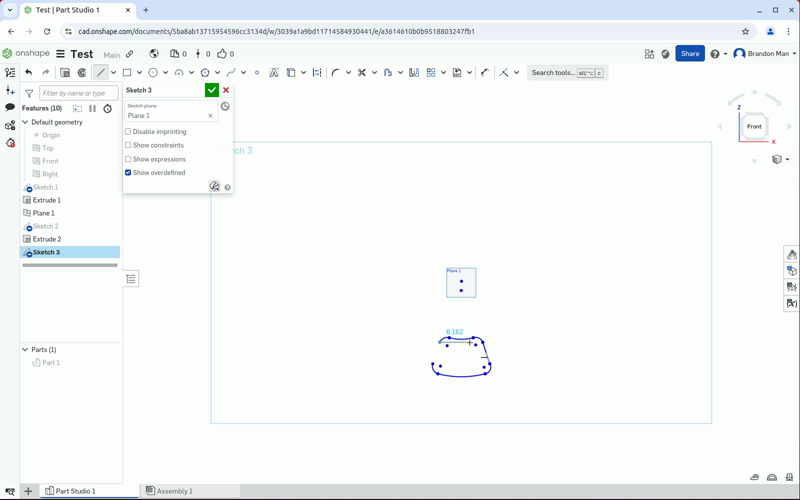
key_down(shift)
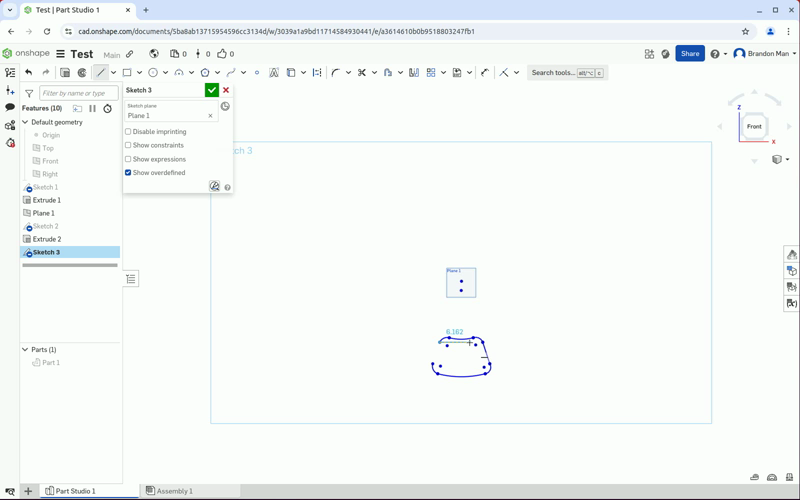
mouse_move(432, 363)
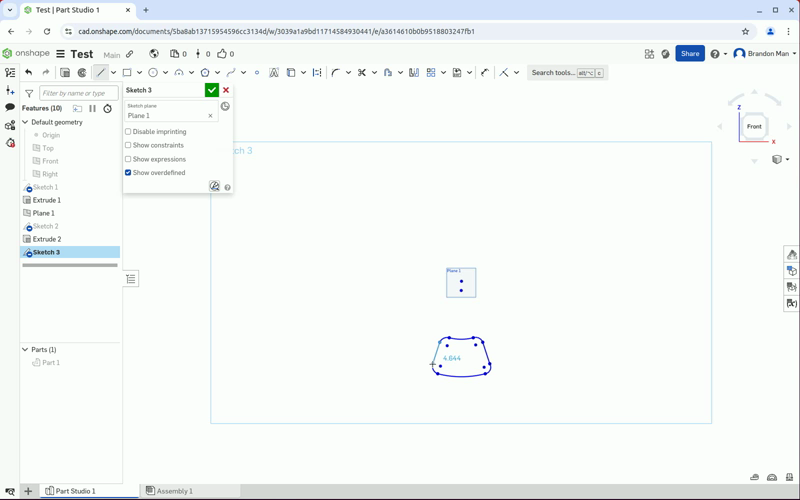
key_up(shift)
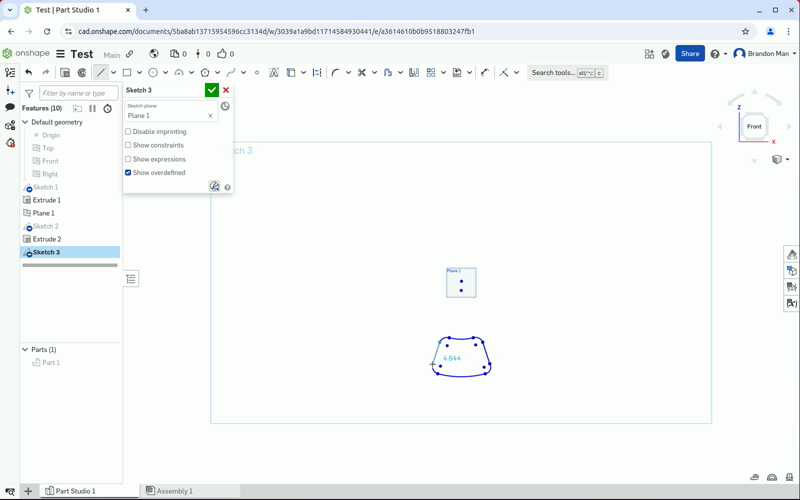
click(432, 363)
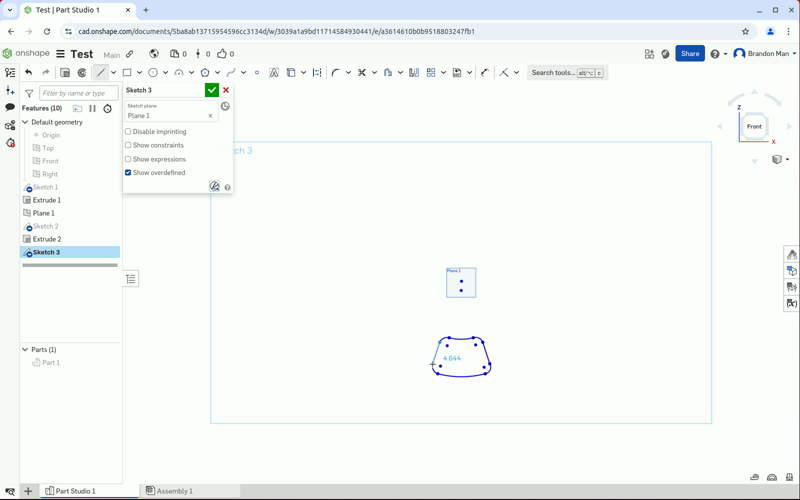
key(esc)
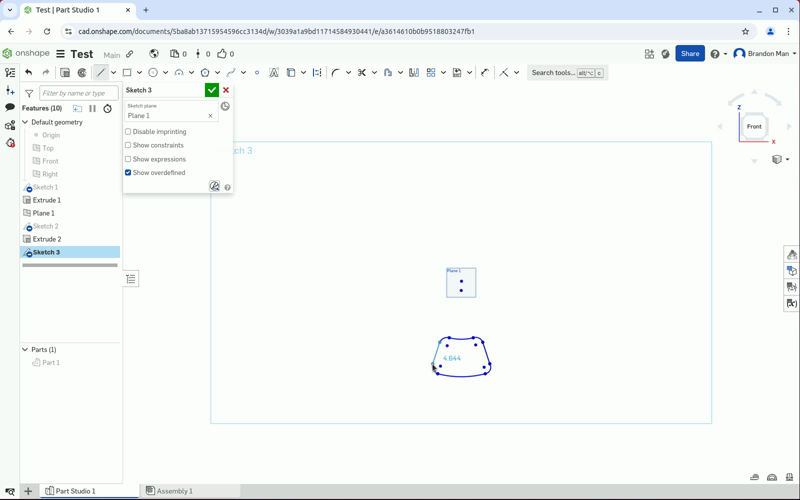
mouse_move(482, 363)
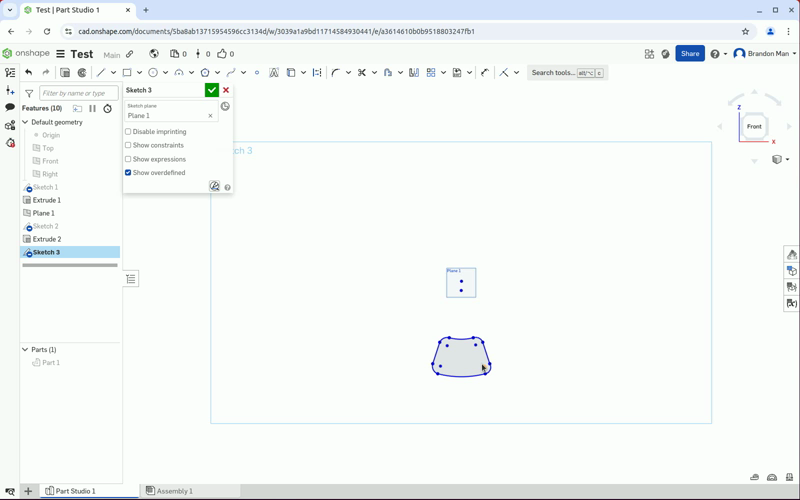
click(482, 363)
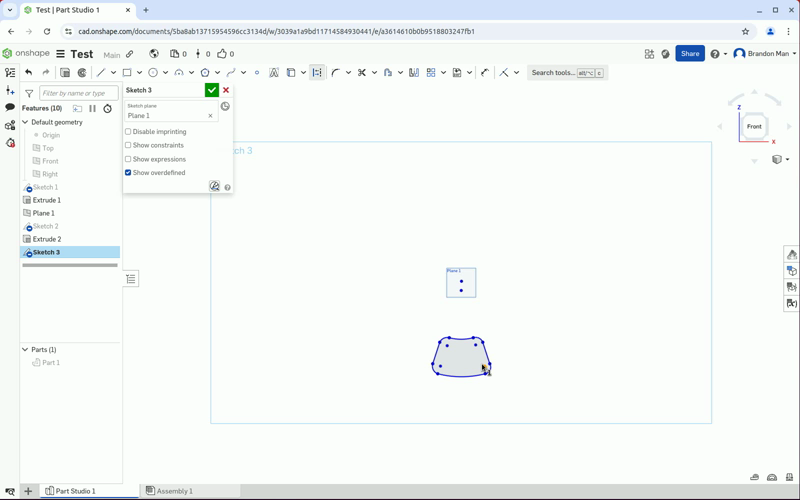
mouse_move(73, 352)
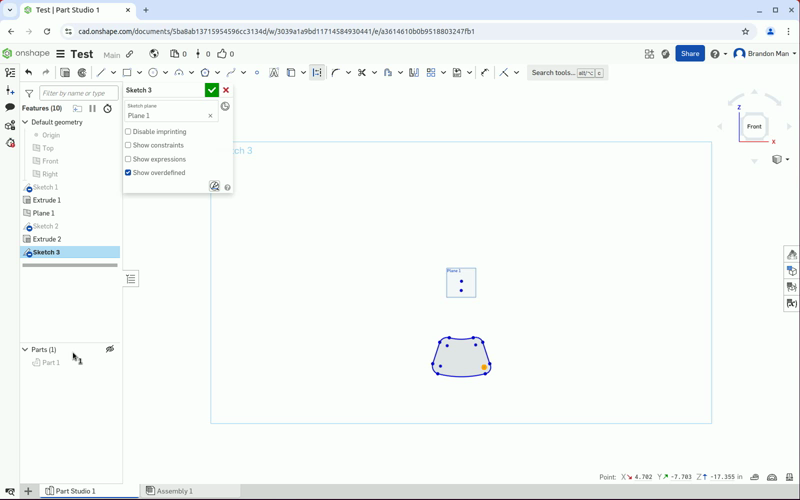
key(shift+y)
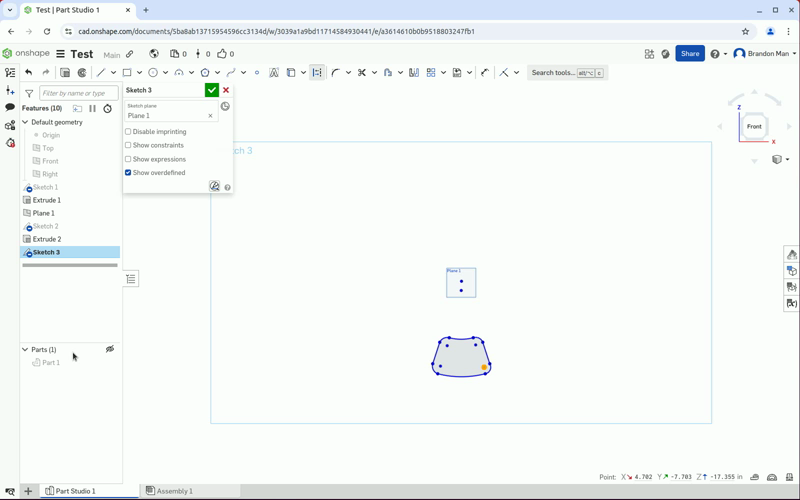
key(shift+e)
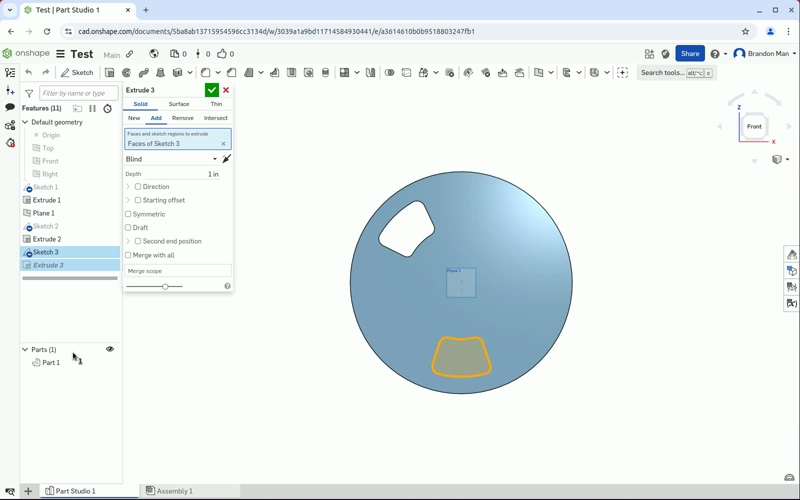
mouse_move(143, 106)
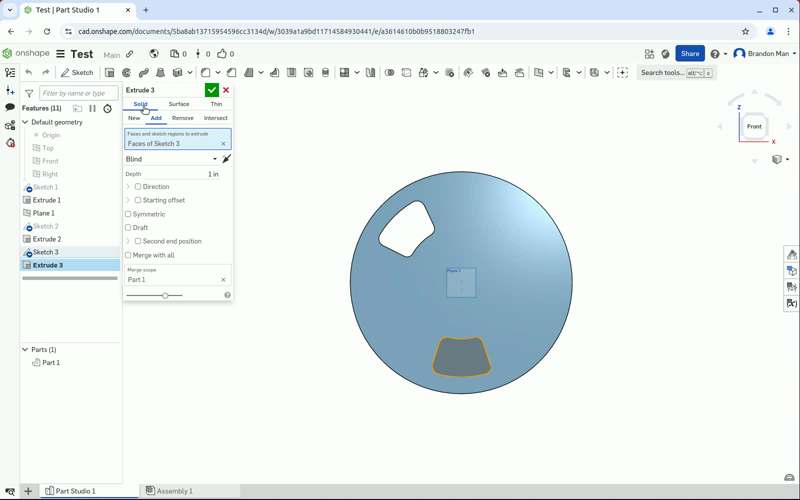
click(143, 106)
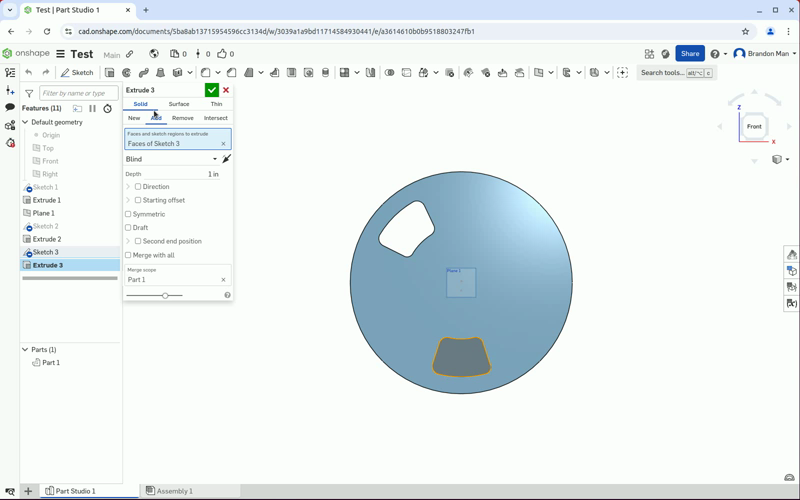
mouse_move(186, 120)
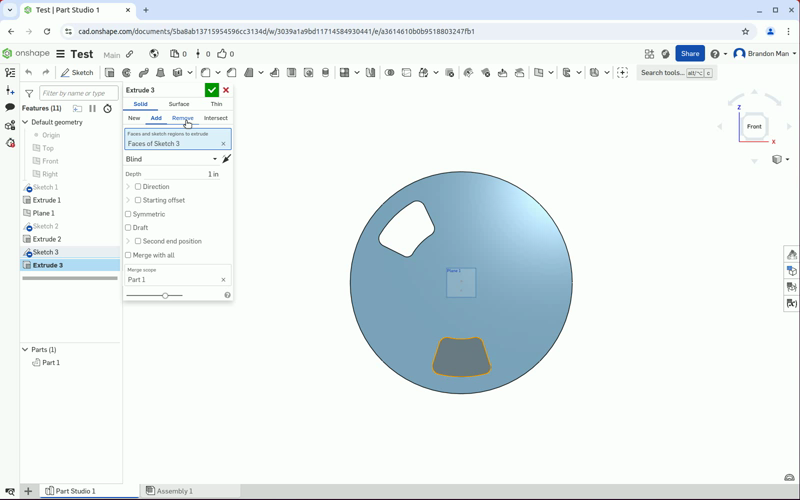
click(186, 120)
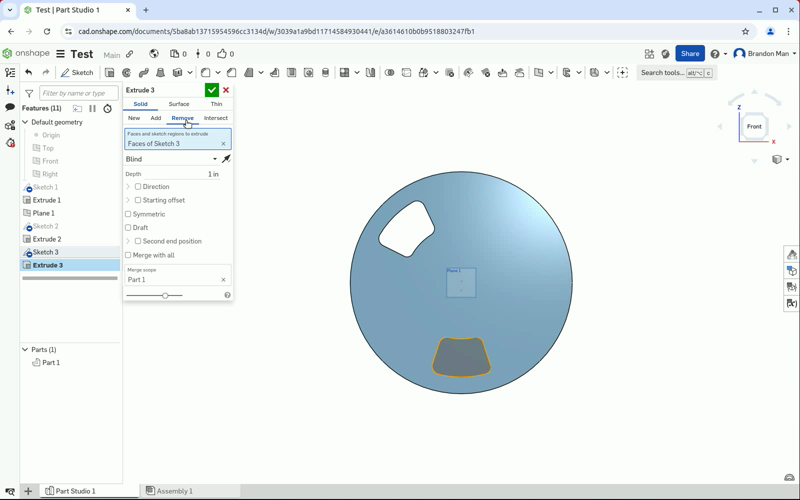
key(tab, 4)
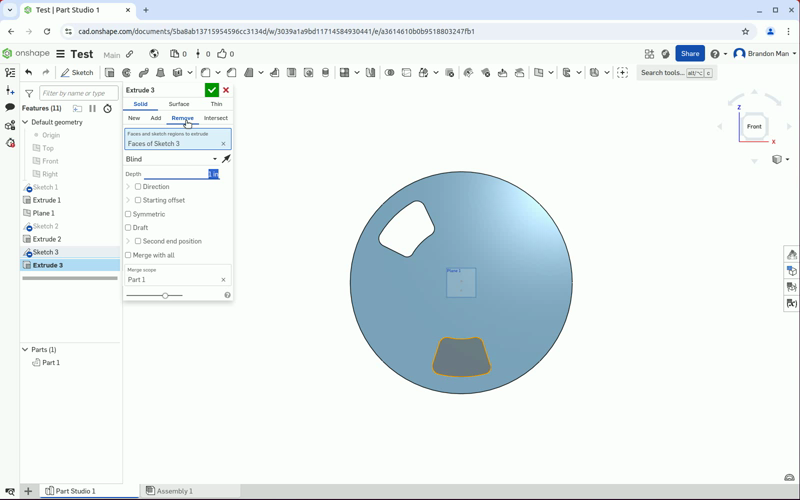
text(7.703)
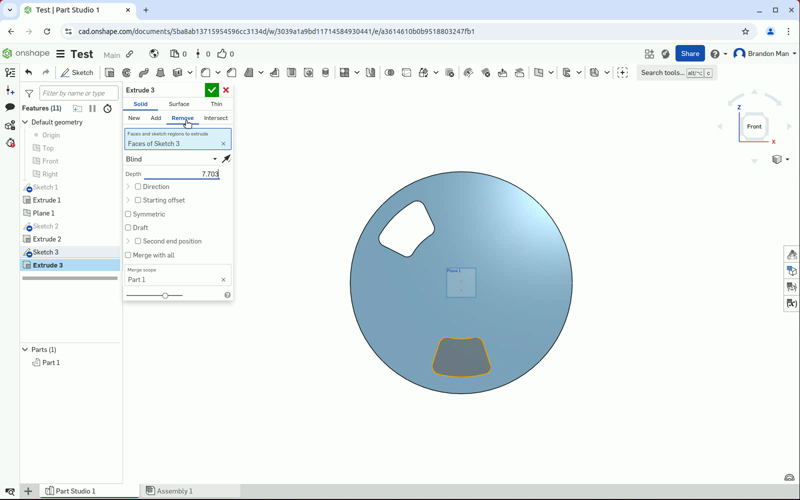
key(tab, 6)
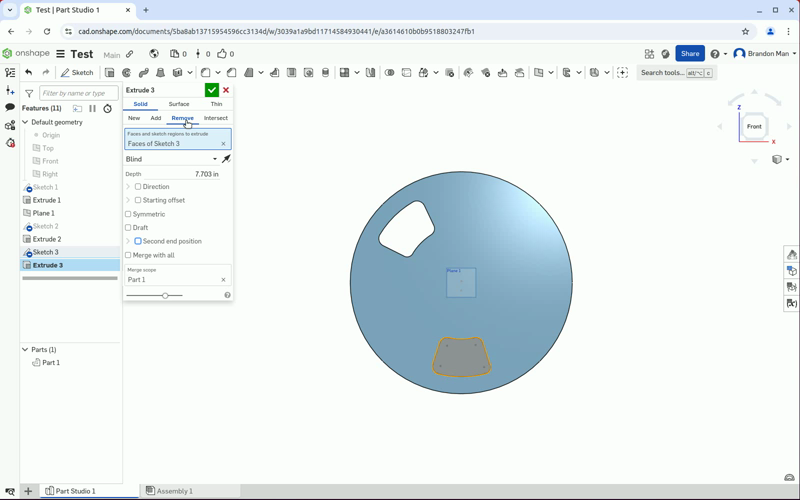
key(space)
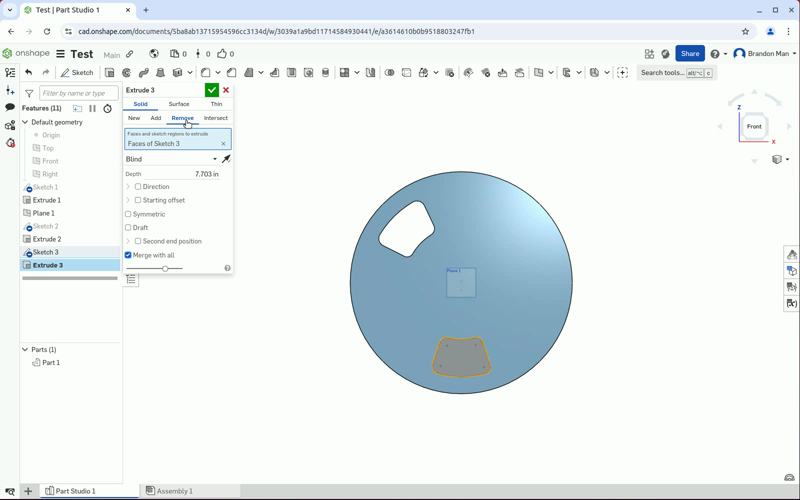
key(enter)
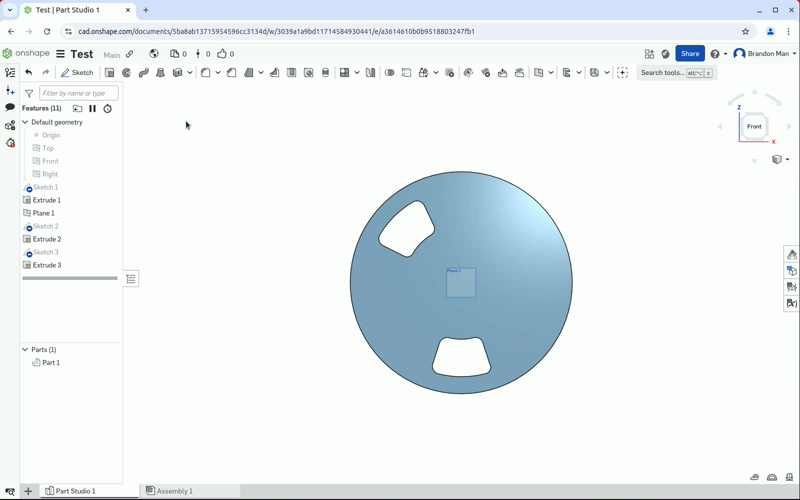
key(shift+h)
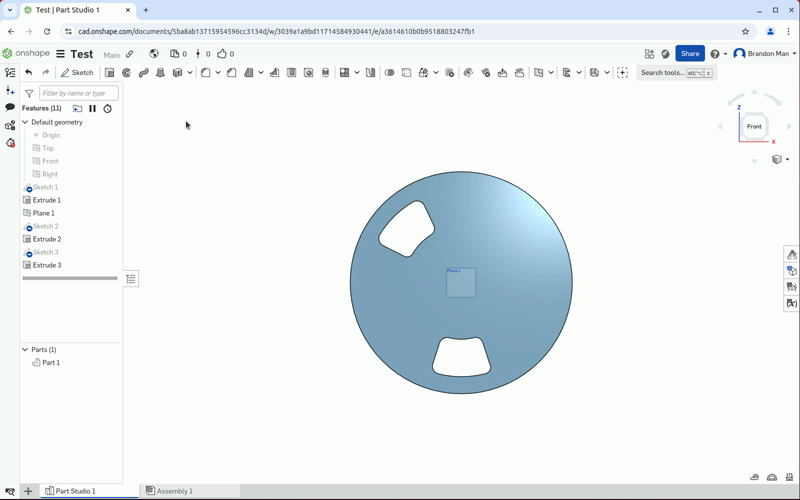
key(shift+h)
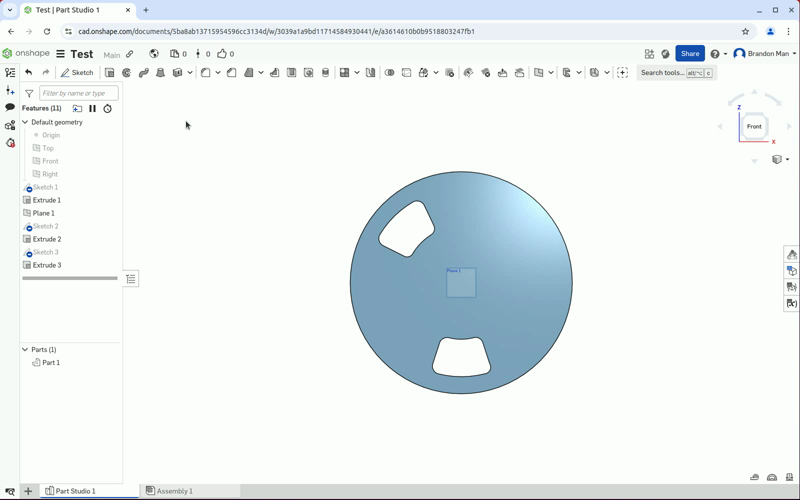
mouse_move(73, 189)
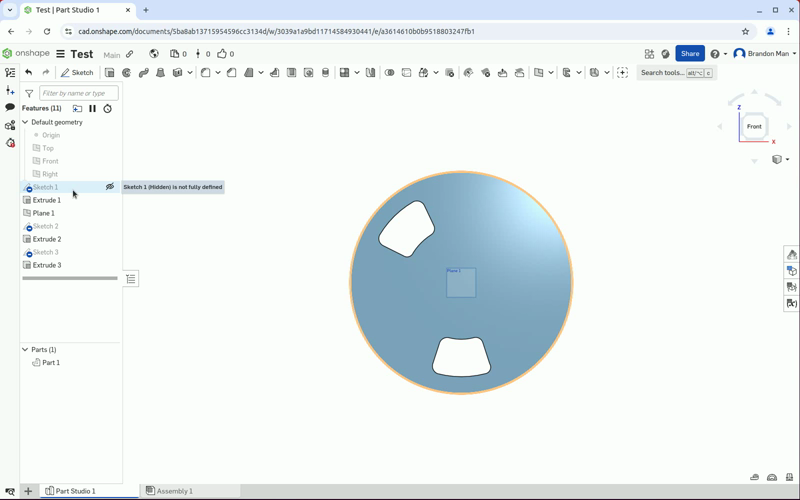
click(73, 189)
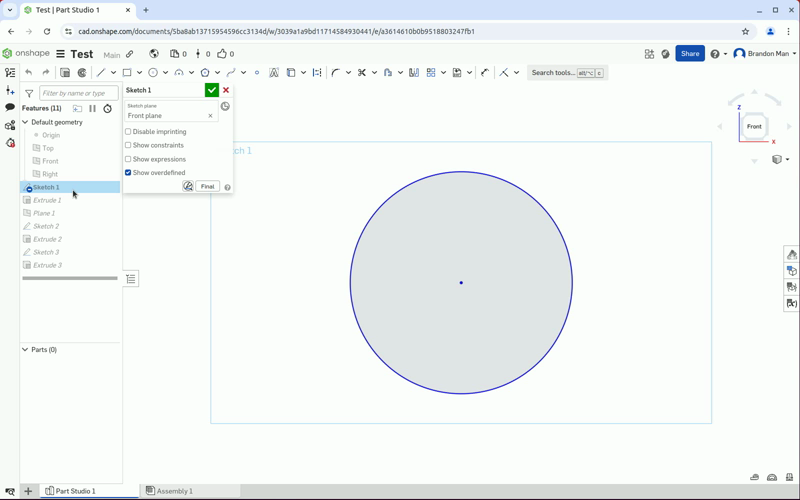
mouse_move(229, 92)
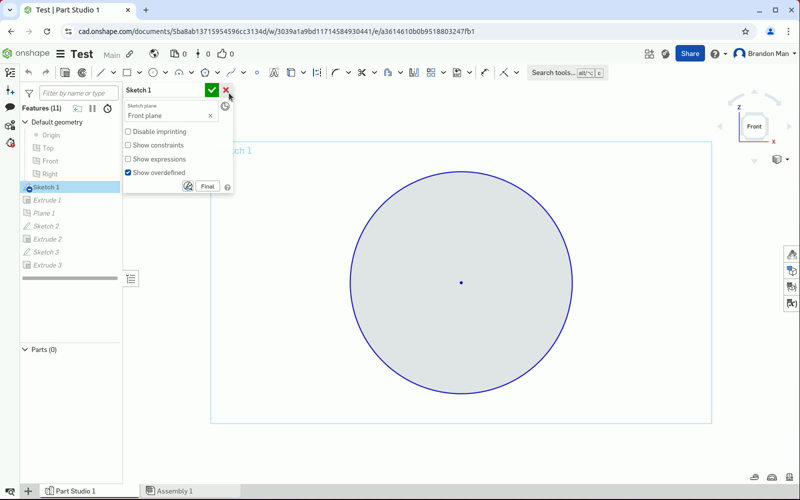
click(229, 92)
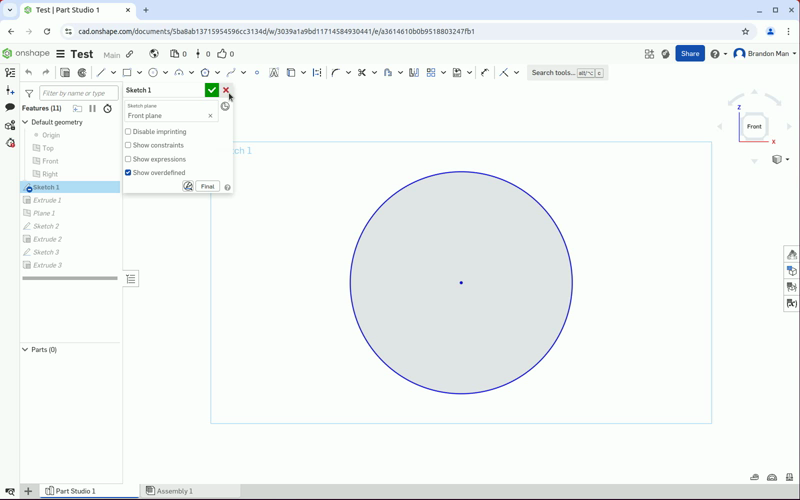
key(shift+s)
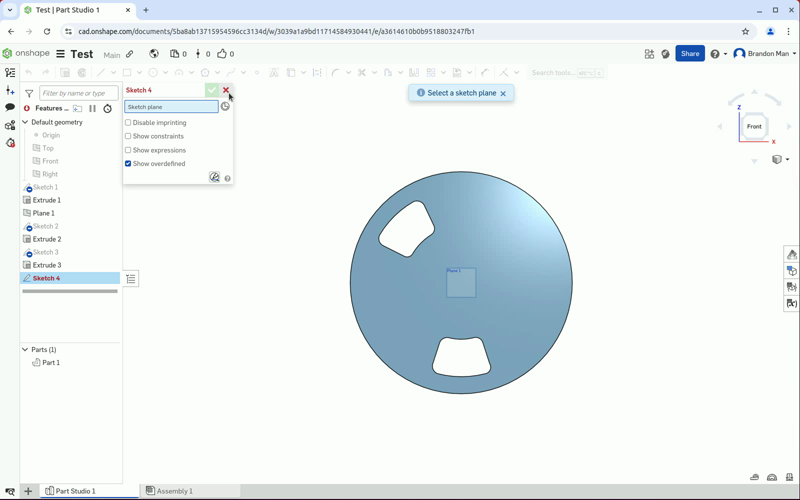
mouse_move(73, 215)
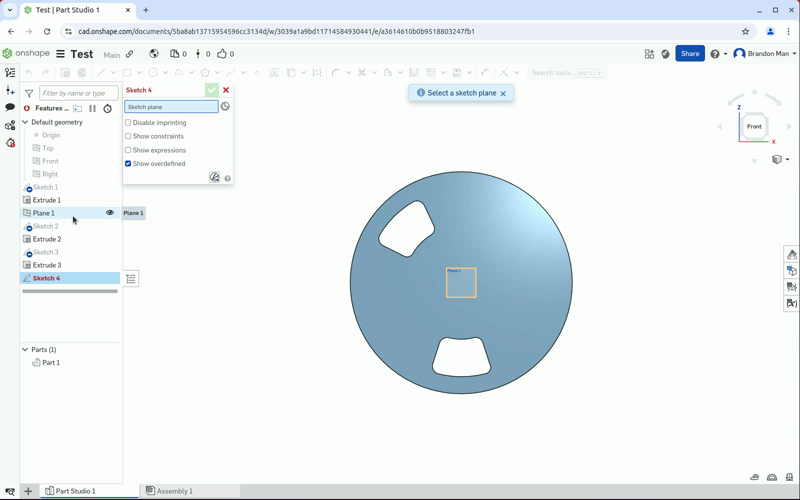
click(73, 215)
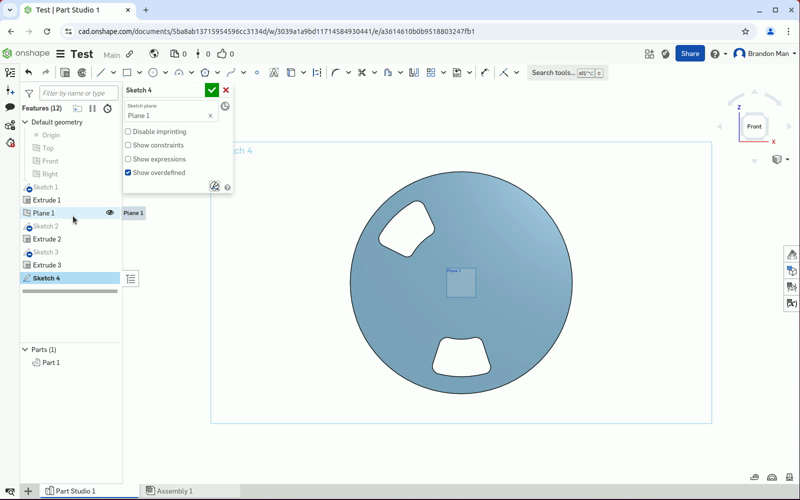
mouse_move(73, 352)
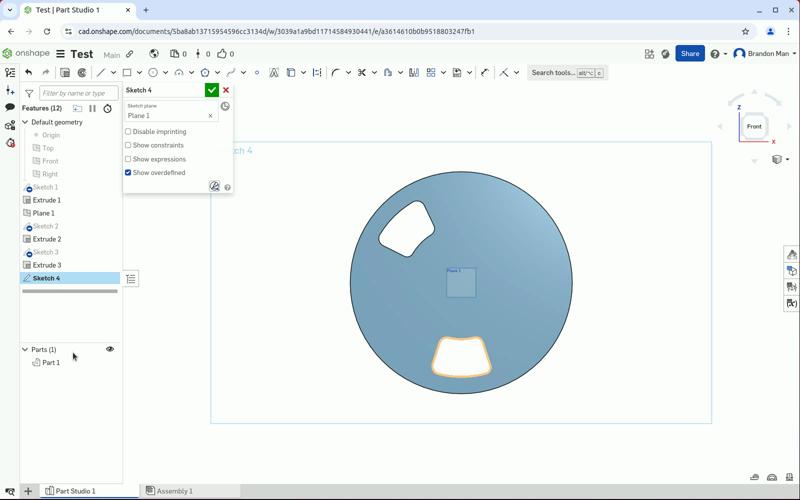
key(y)
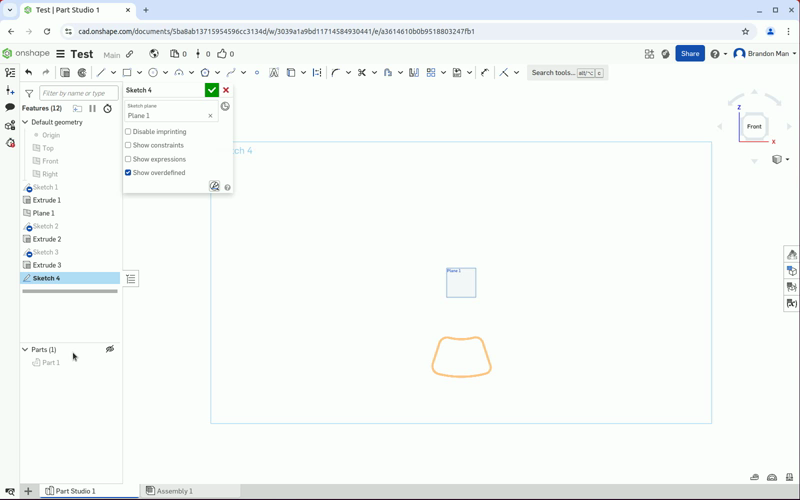
key(a)
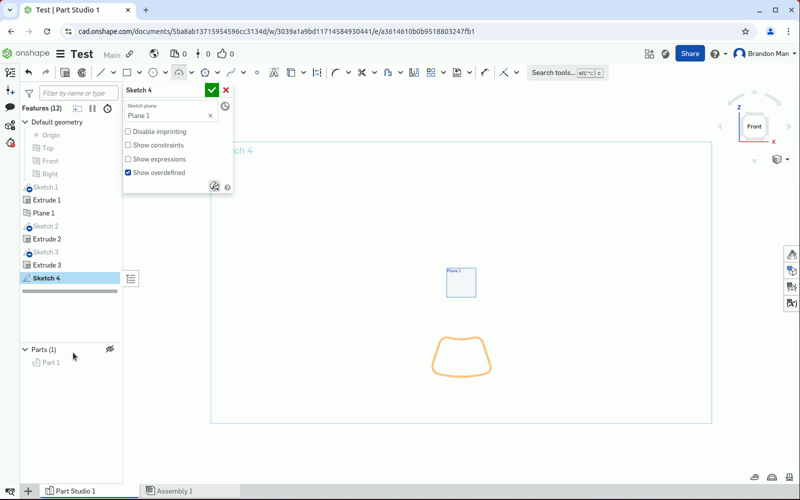
key_down(shift)
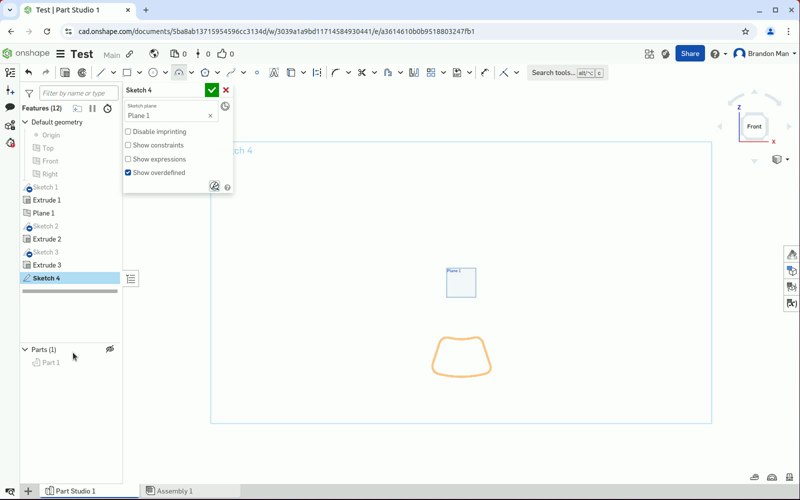
mouse_move(487, 225)
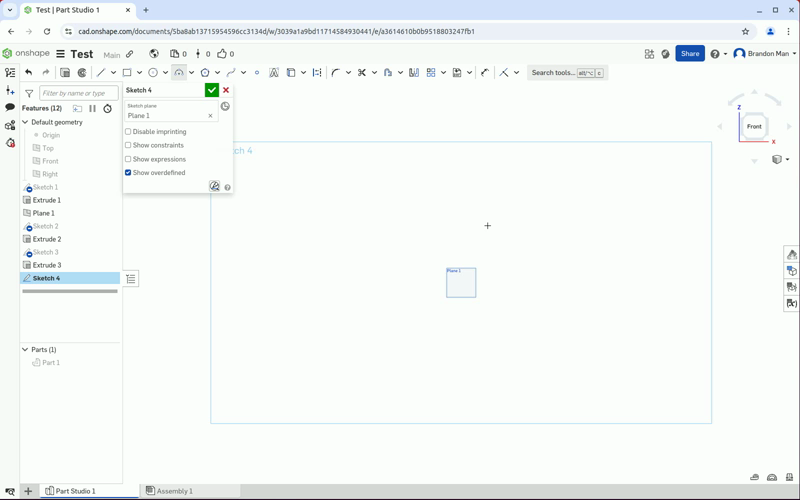
click(487, 225)
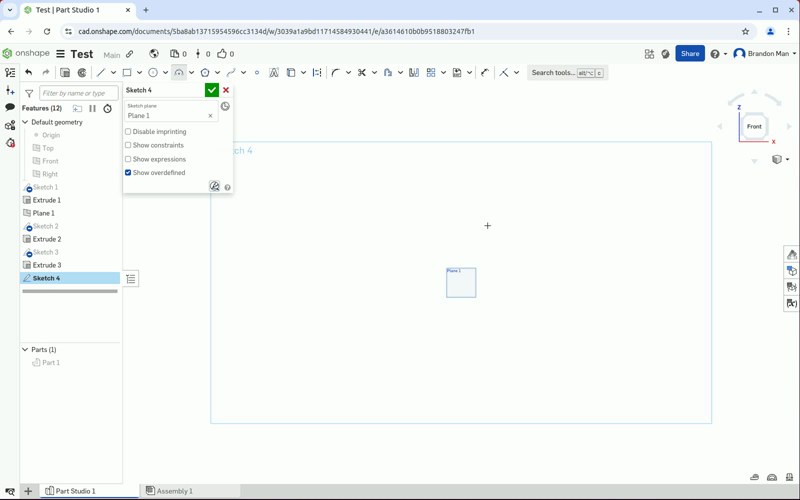
key_up(shift)
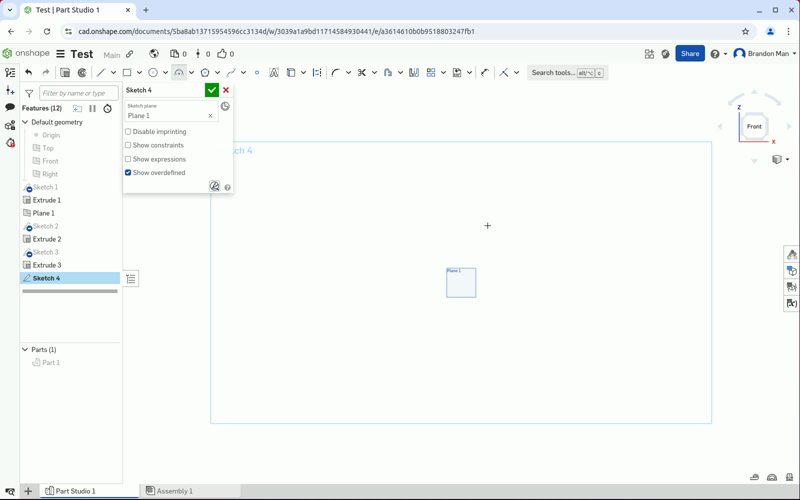
key_down(shift)
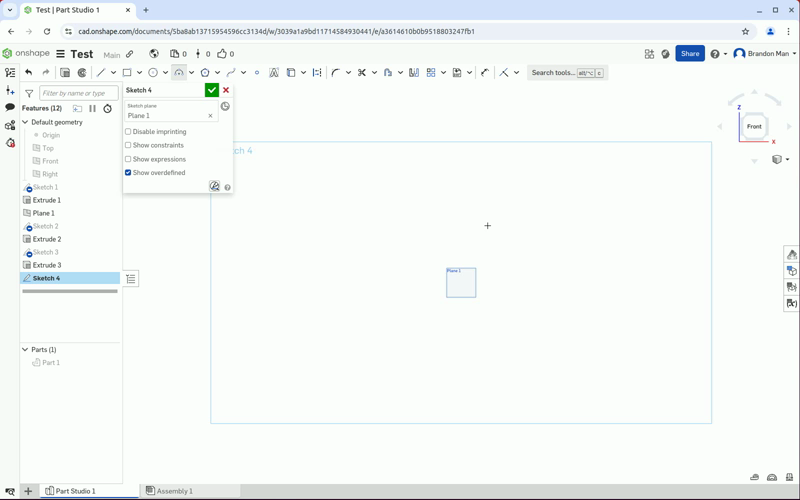
mouse_move(490, 235)
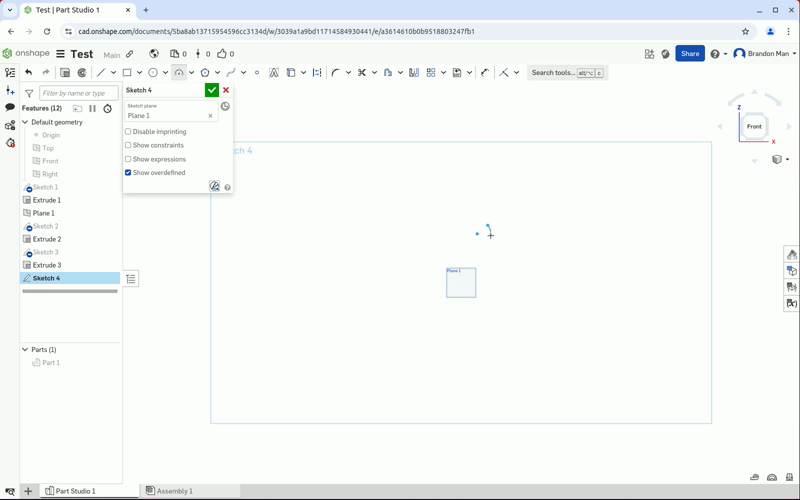
click(490, 235)
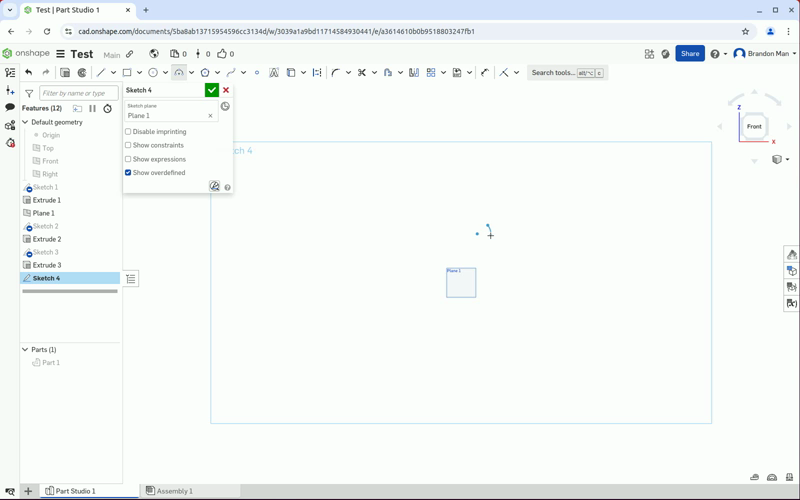
mouse_move(486, 231)
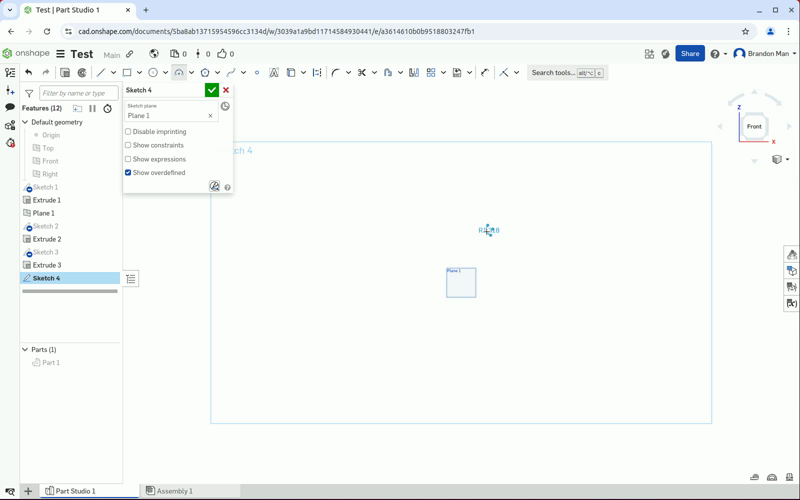
click(486, 231)
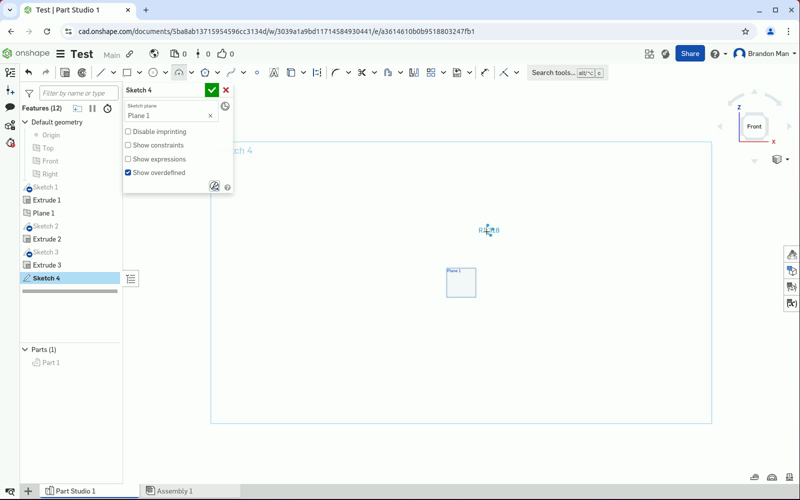
key_up(shift)
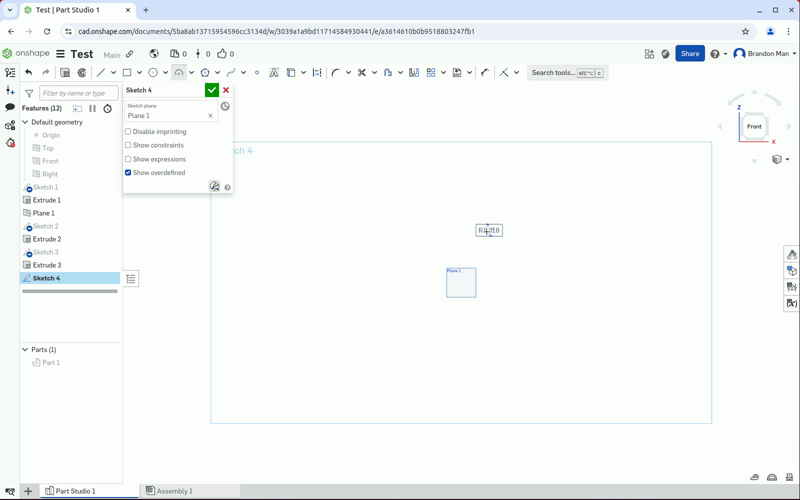
mouse_move(490, 235)
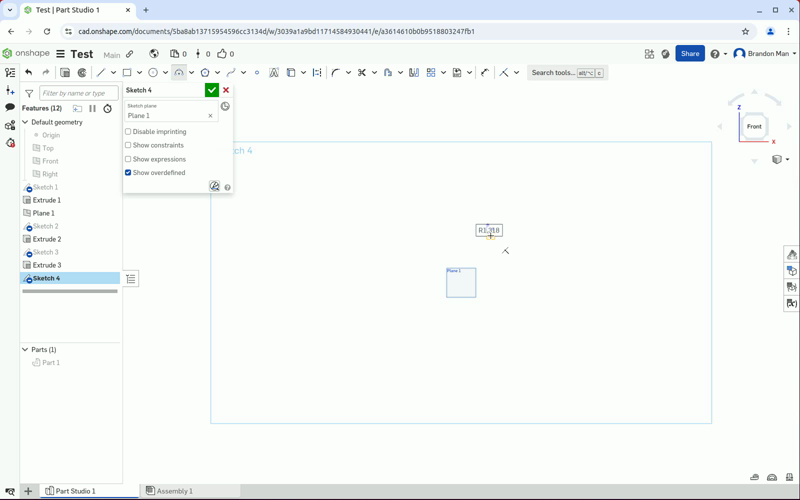
click(490, 235)
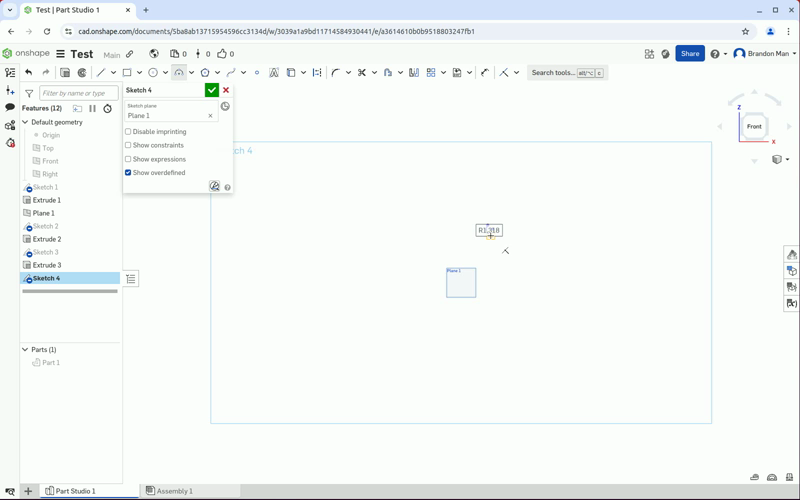
key_down(shift)
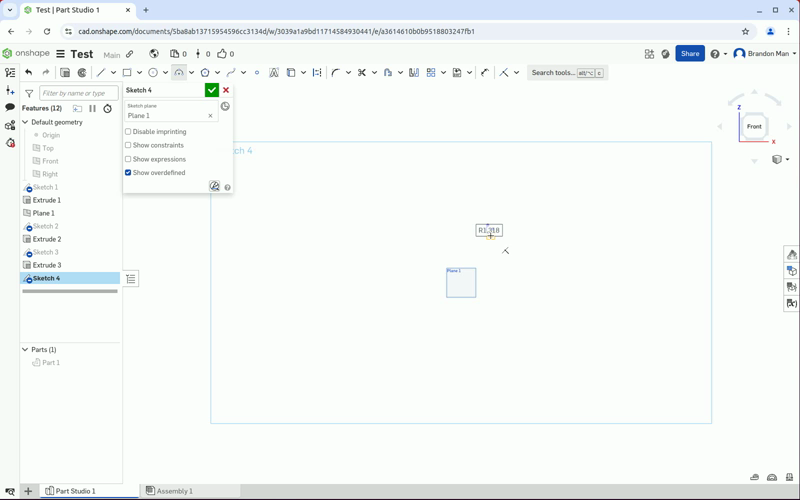
mouse_move(507, 252)
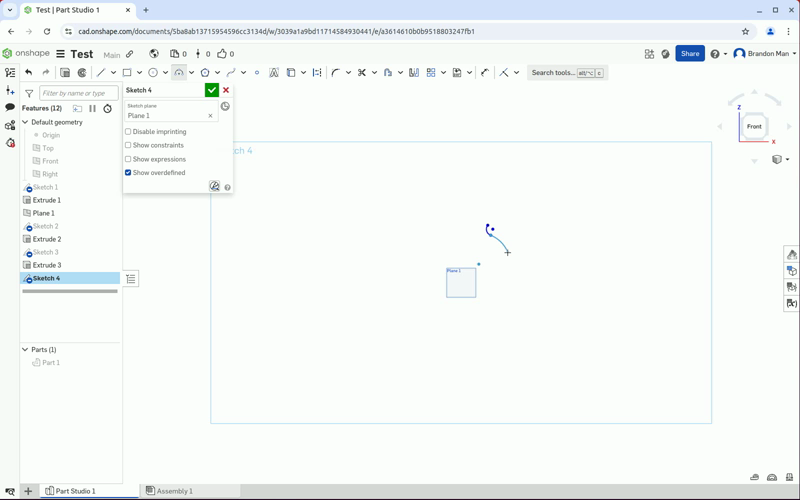
click(507, 252)
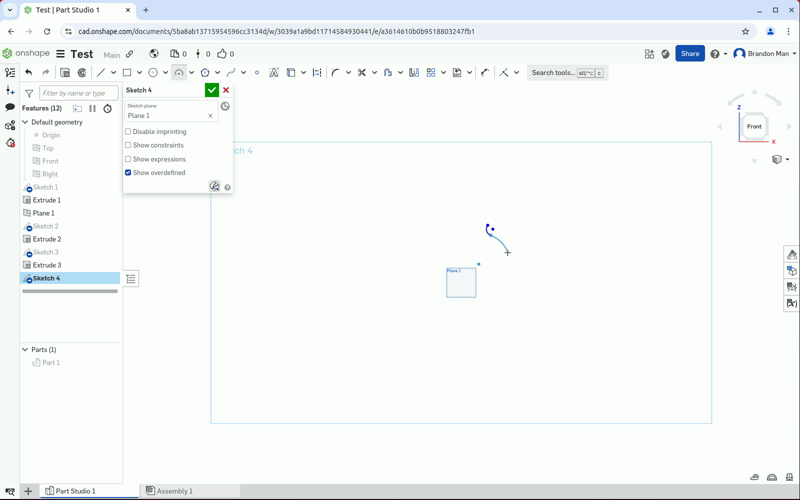
mouse_move(500, 243)
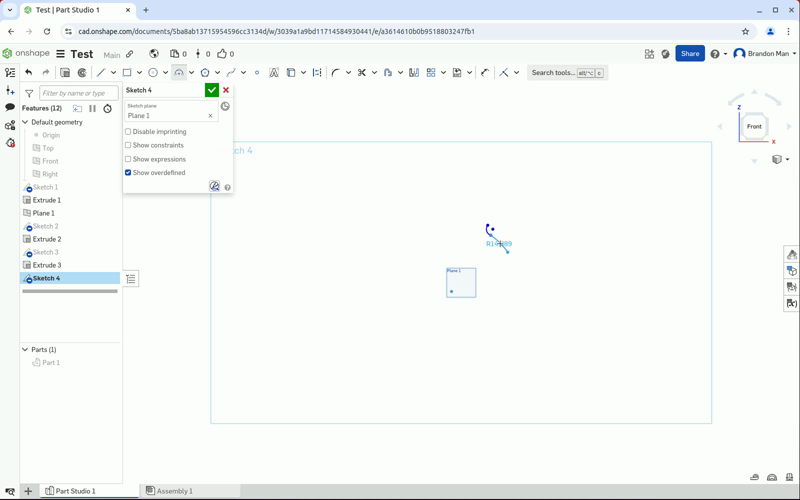
click(500, 243)
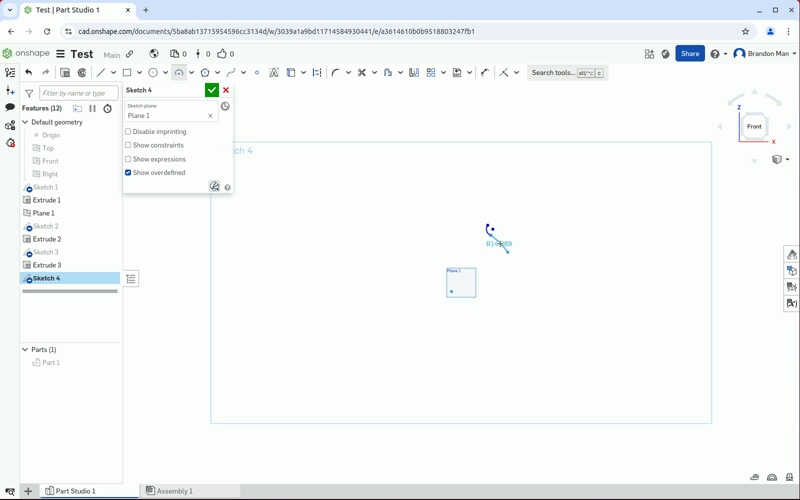
key_up(shift)
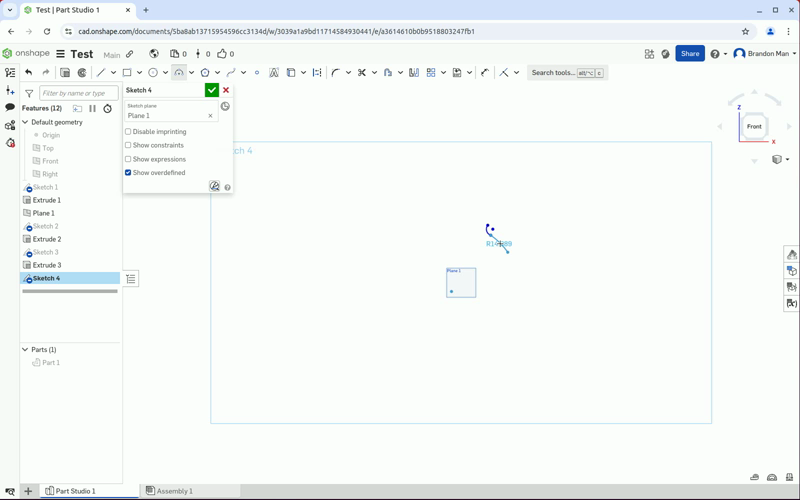
mouse_move(507, 252)
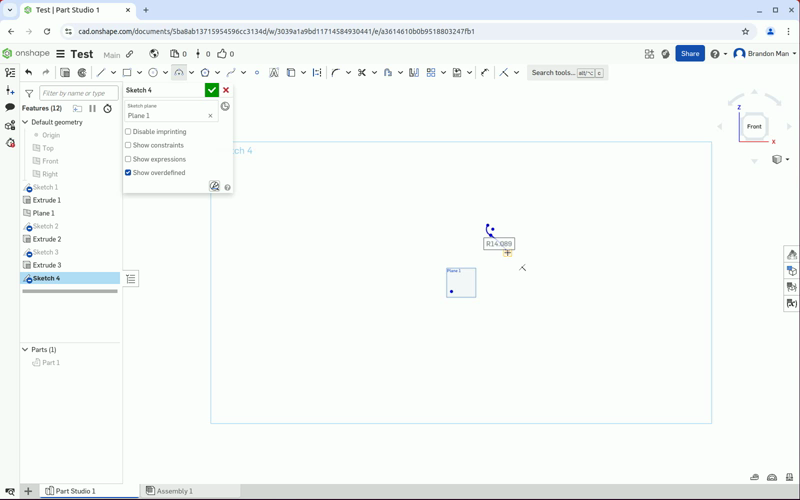
click(507, 252)
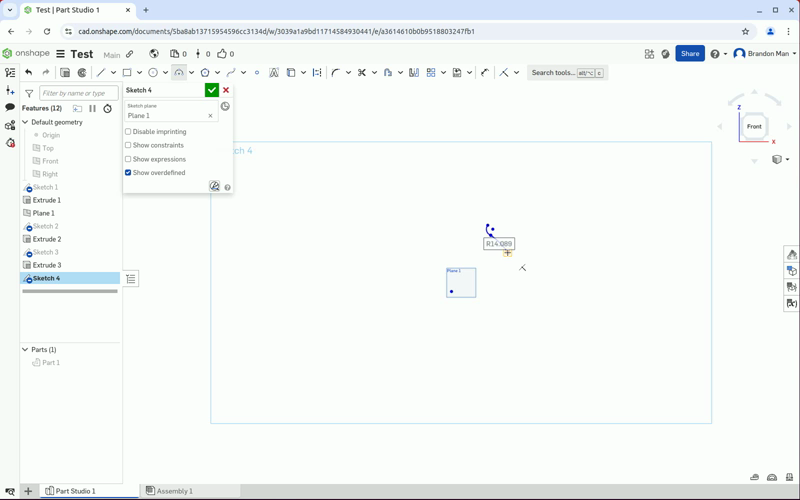
key_down(shift)
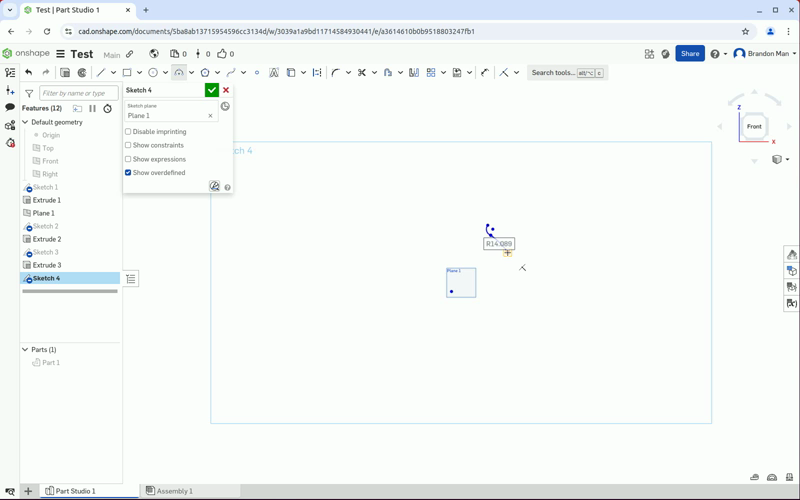
mouse_move(517, 255)
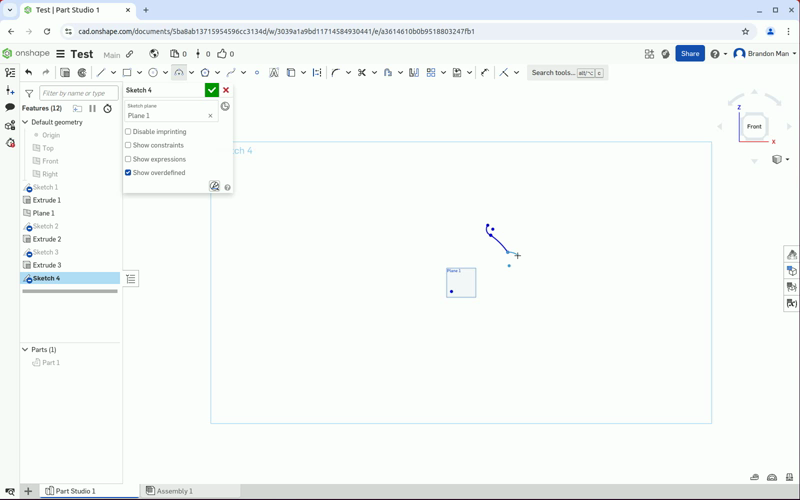
click(517, 255)
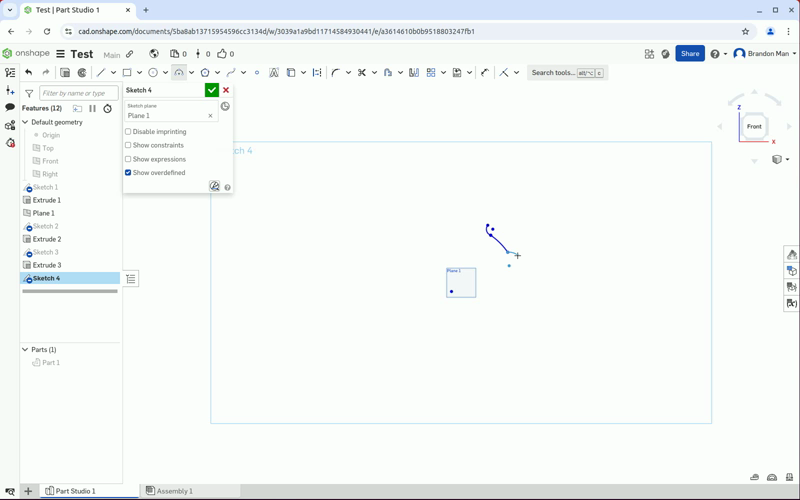
mouse_move(512, 256)
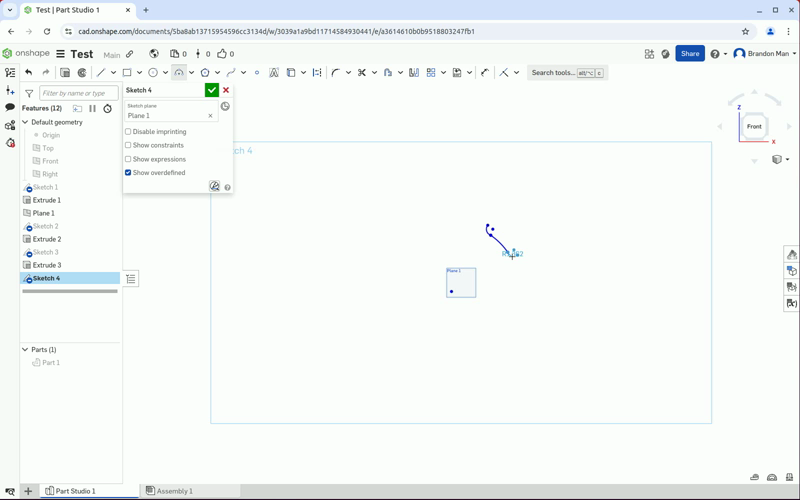
click(512, 256)
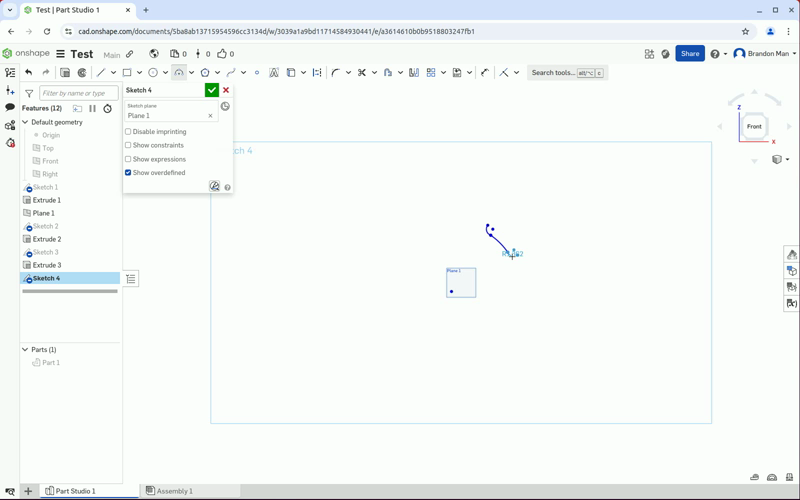
key_up(shift)
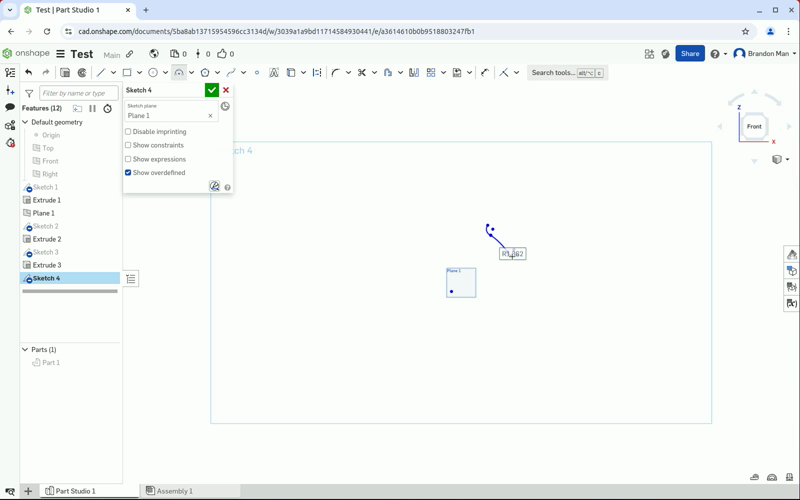
key(esc)
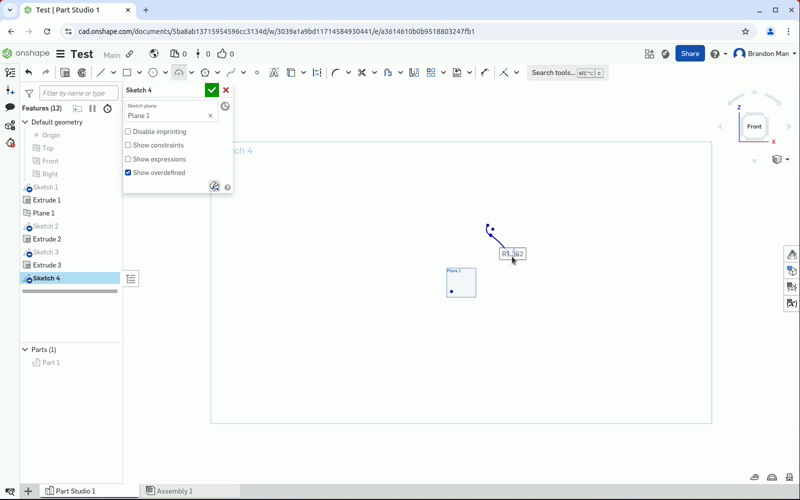
key(l)
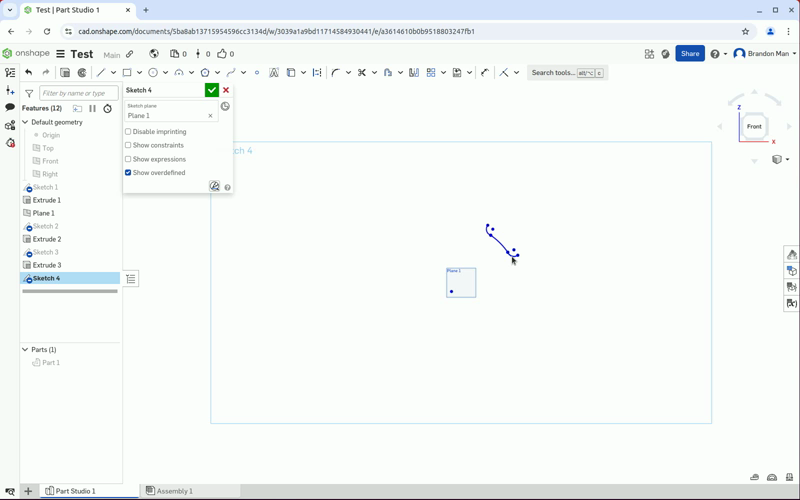
mouse_move(517, 255)
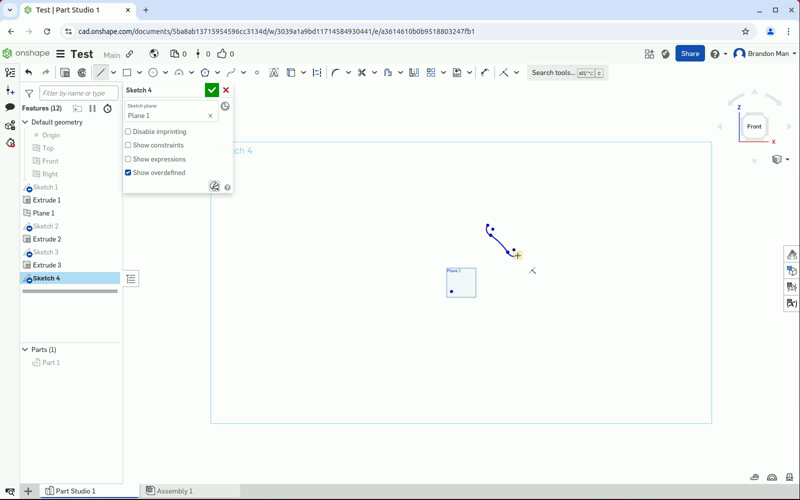
click(517, 255)
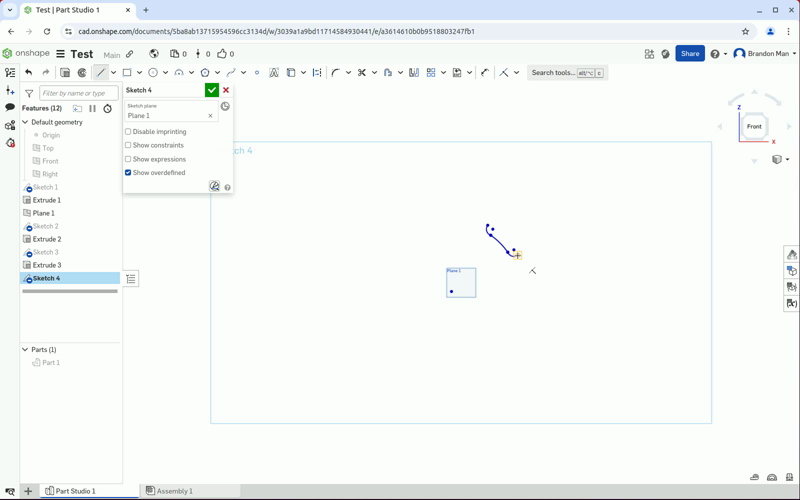
key_down(shift)
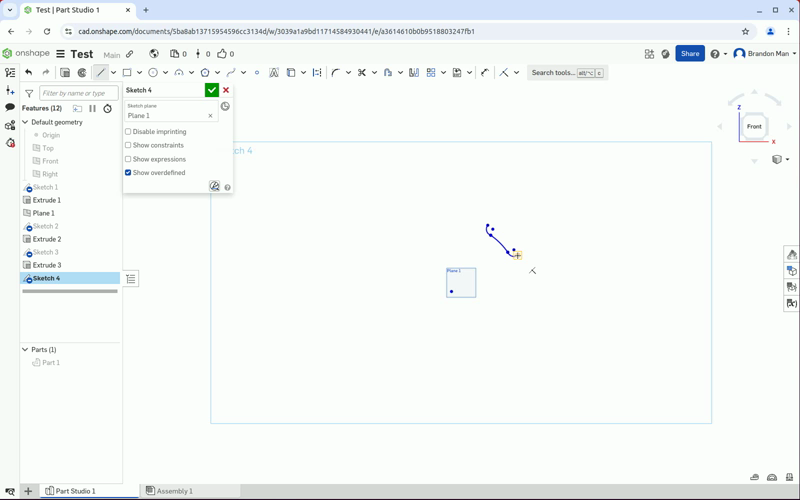
mouse_move(547, 255)
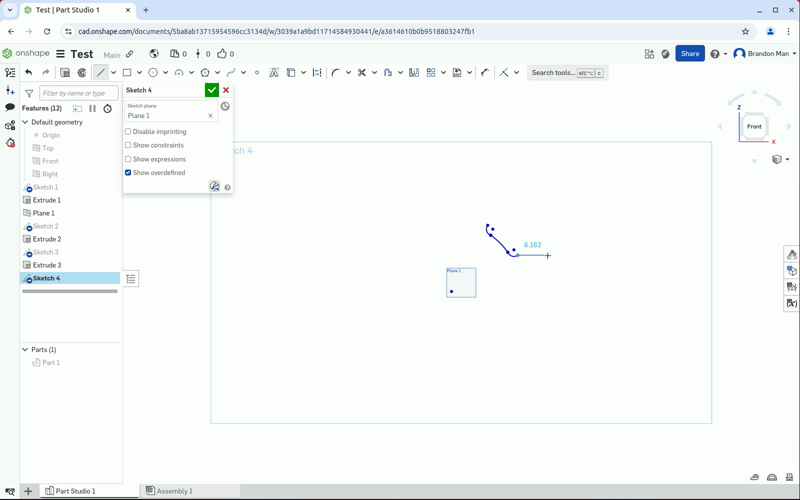
mouse_move(538, 245)
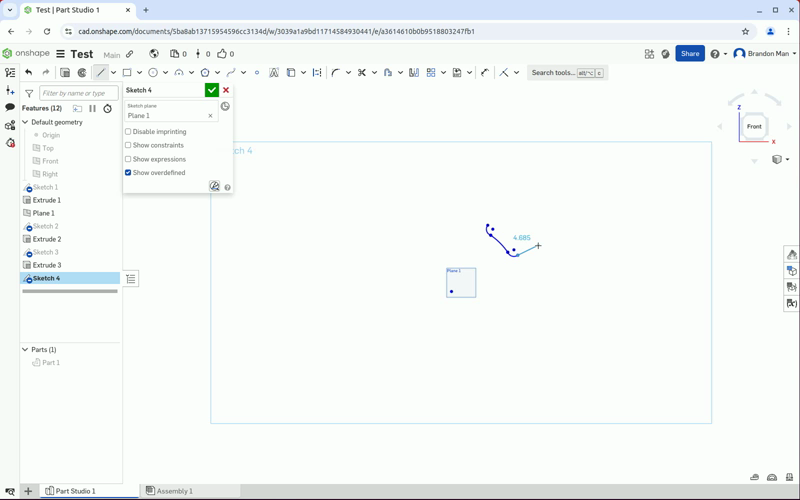
click(538, 245)
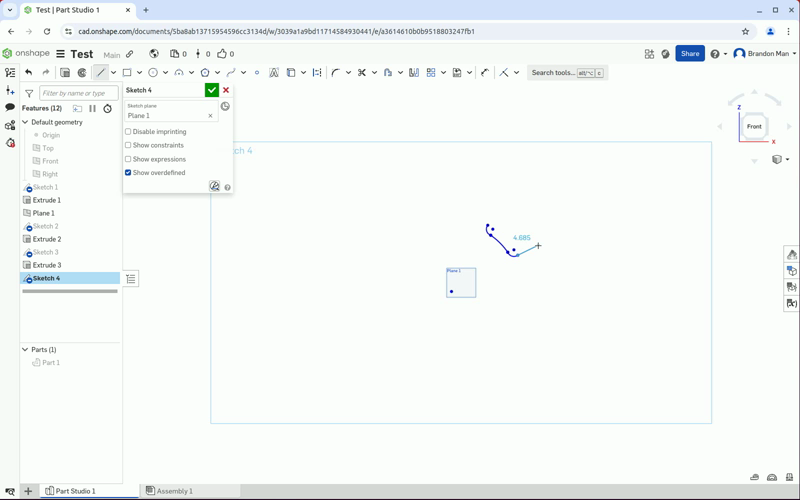
key_up(shift)
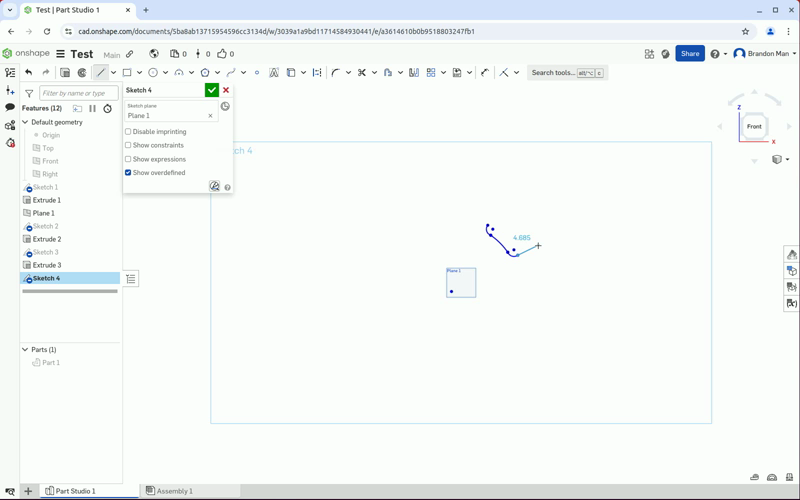
key(esc)
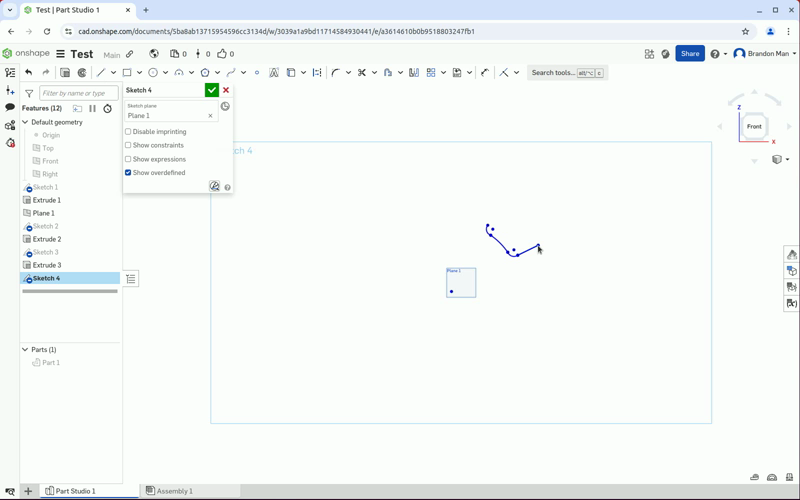
key(a)
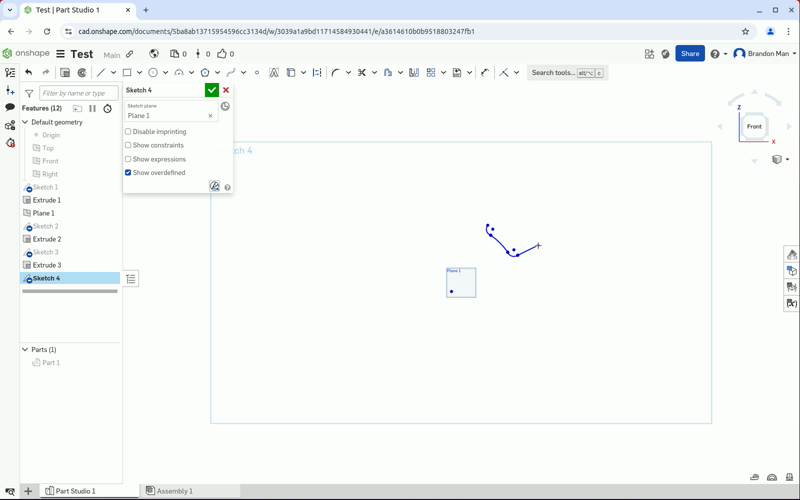
mouse_move(538, 245)
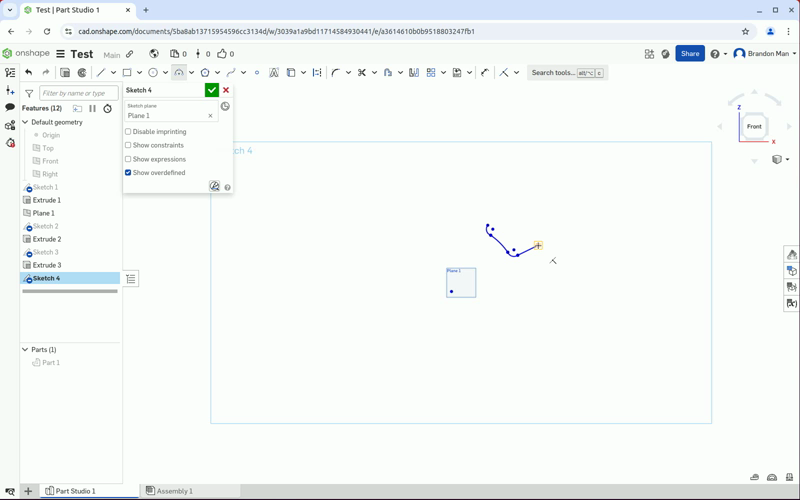
click(538, 245)
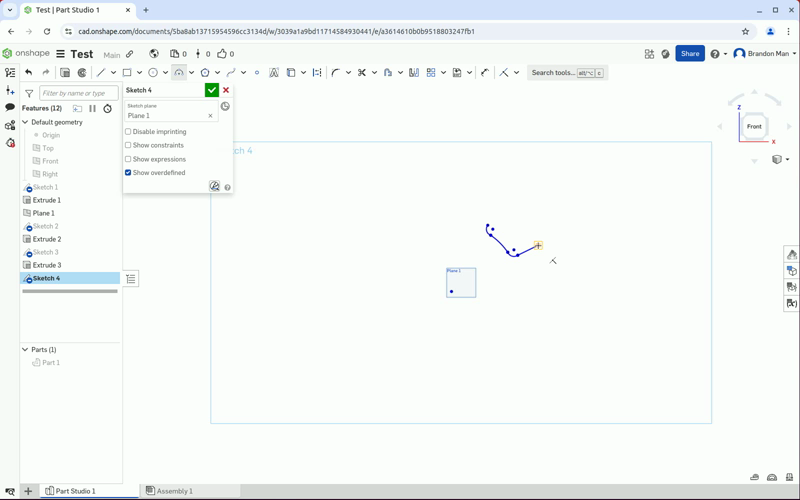
key_down(shift)
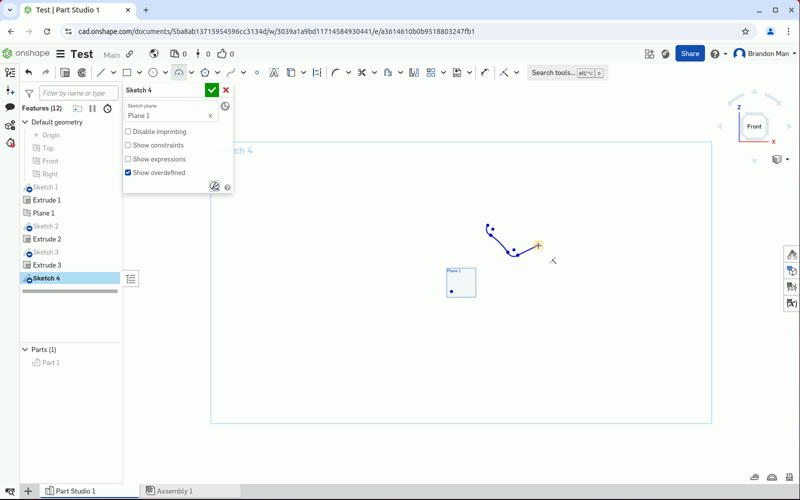
mouse_move(541, 234)
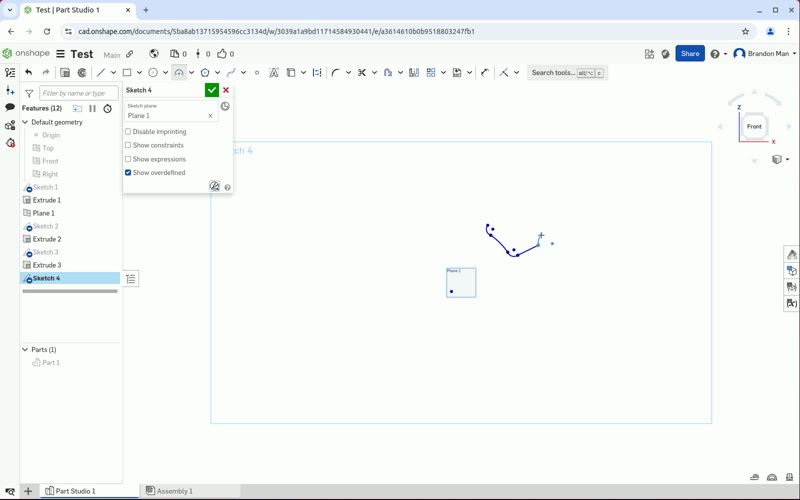
click(541, 234)
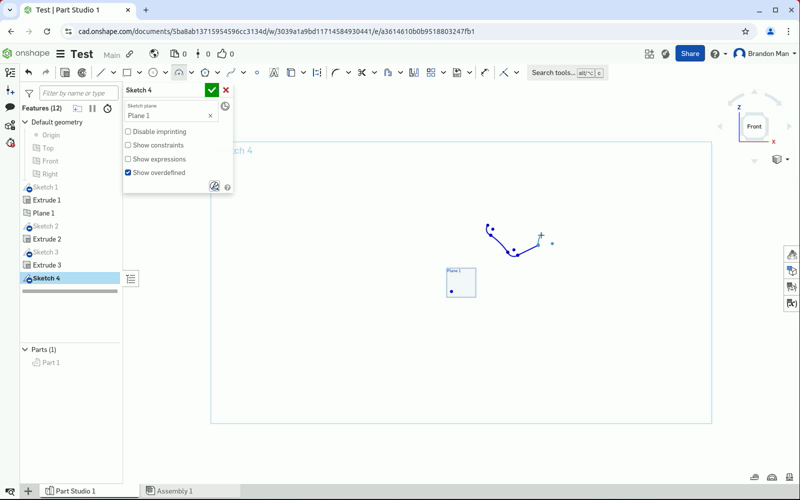
mouse_move(542, 240)
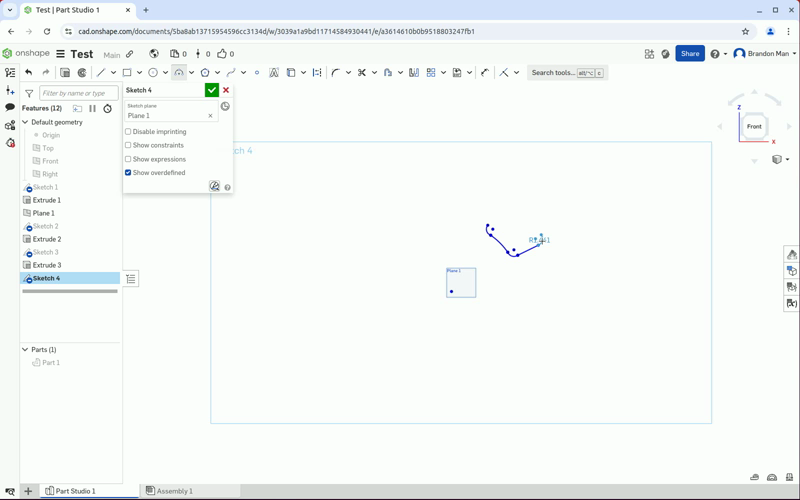
click(542, 240)
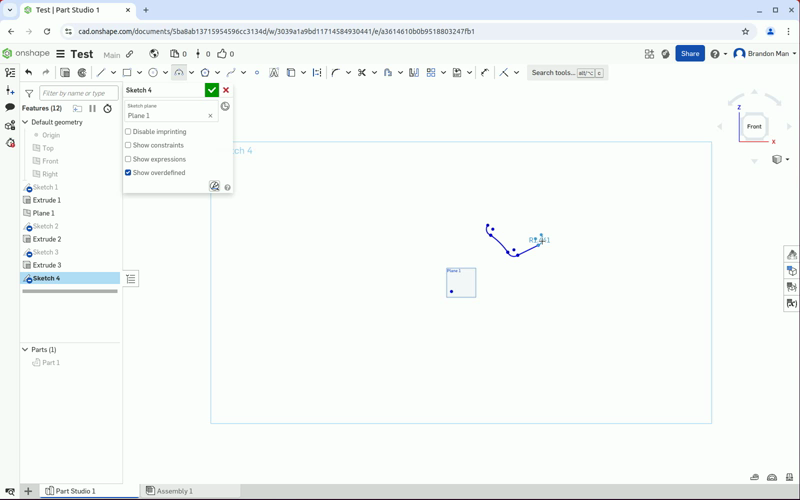
key_up(shift)
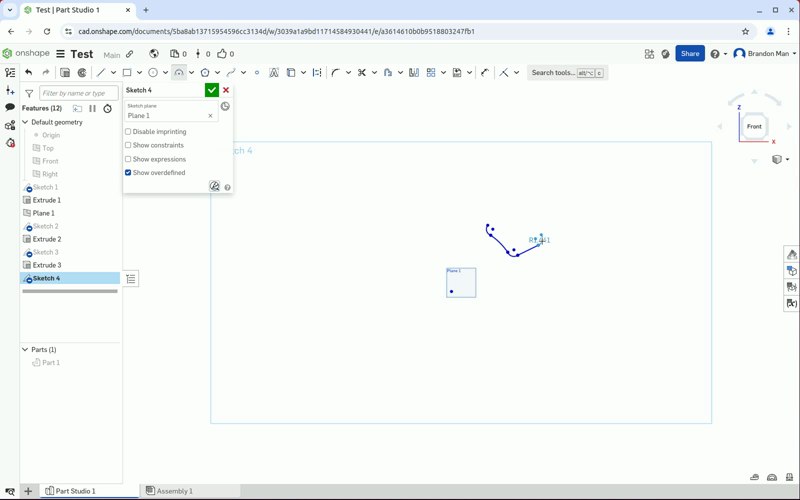
mouse_move(541, 234)
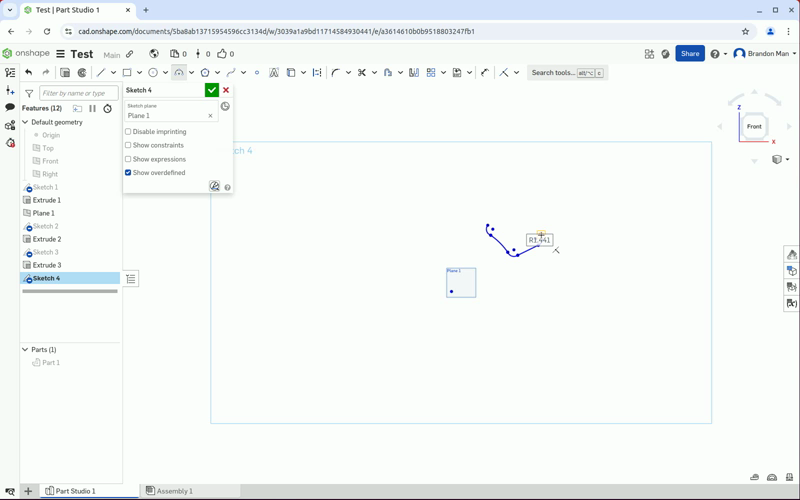
click(541, 234)
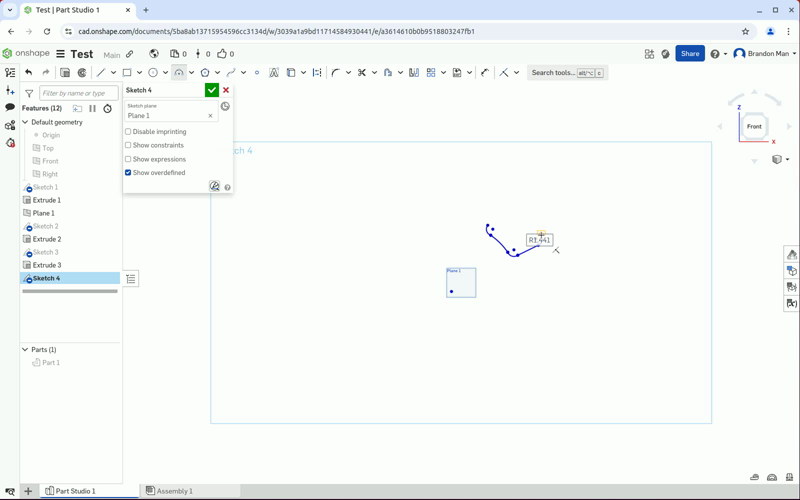
key_down(shift)
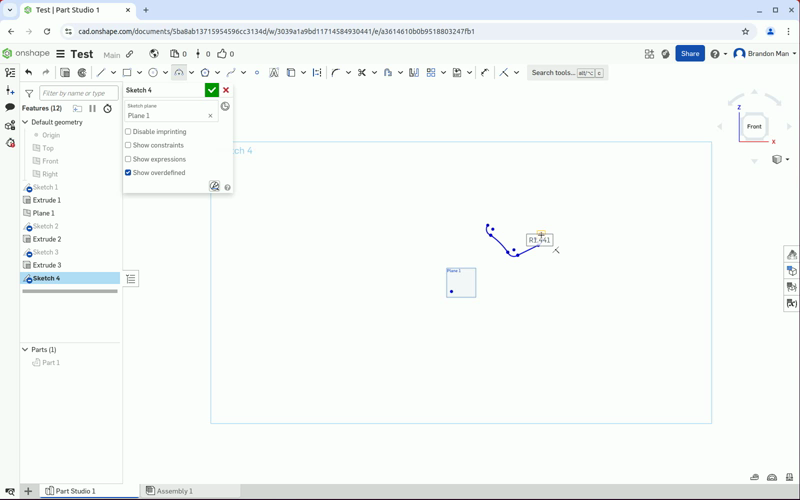
mouse_move(508, 201)
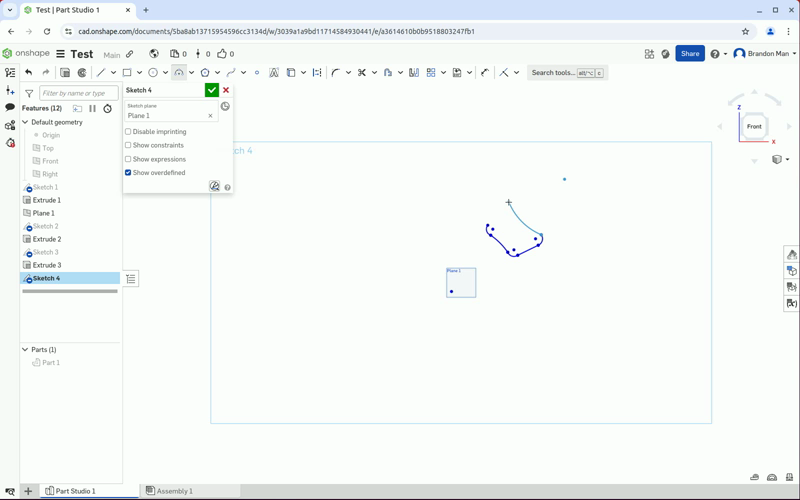
click(508, 201)
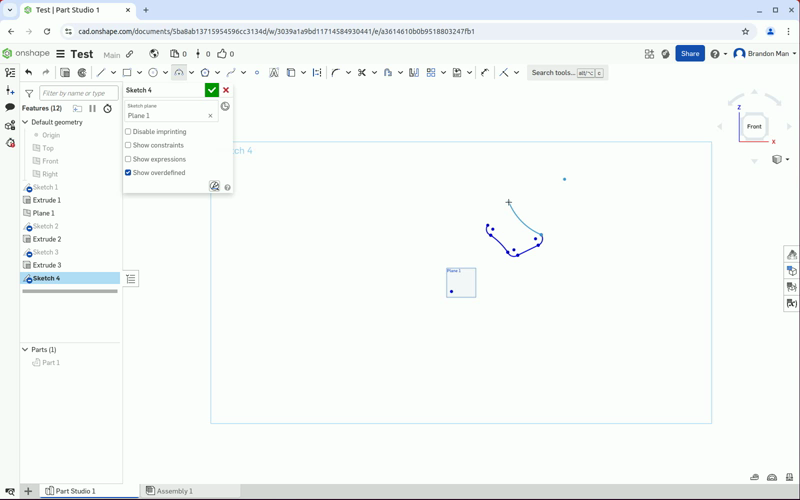
mouse_move(526, 216)
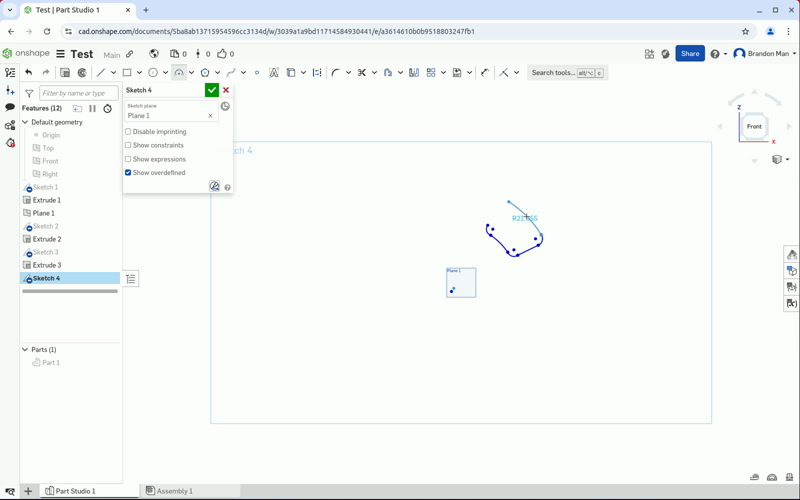
click(526, 216)
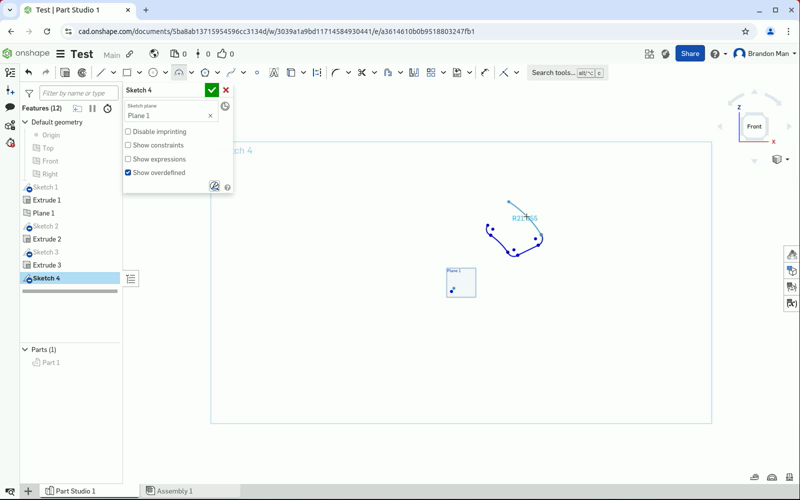
key_up(shift)
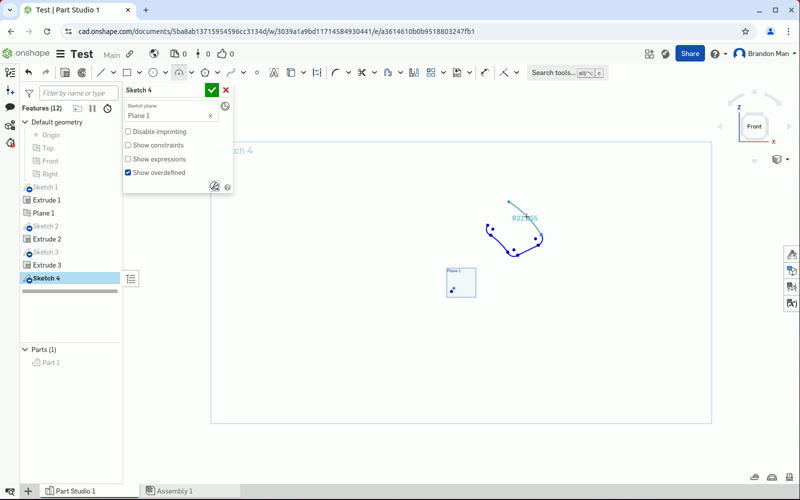
mouse_move(508, 201)
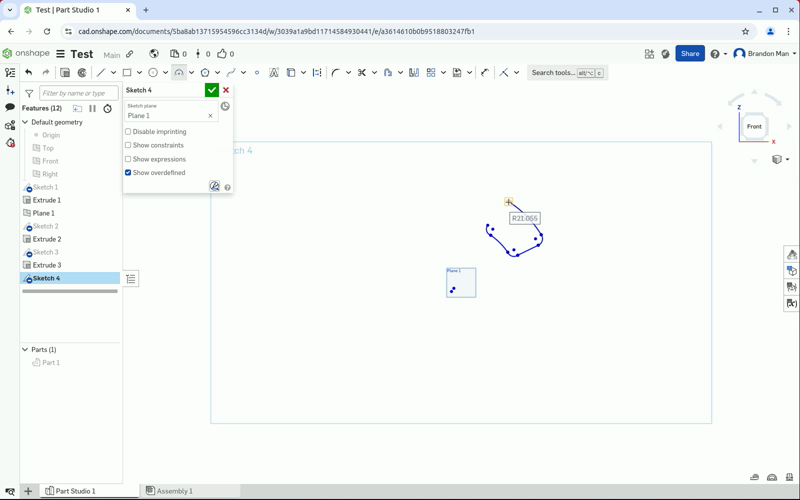
click(508, 201)
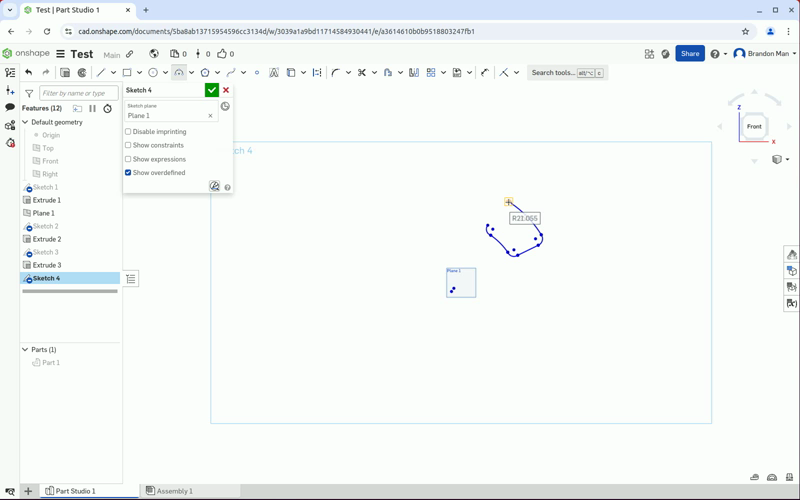
key_down(shift)
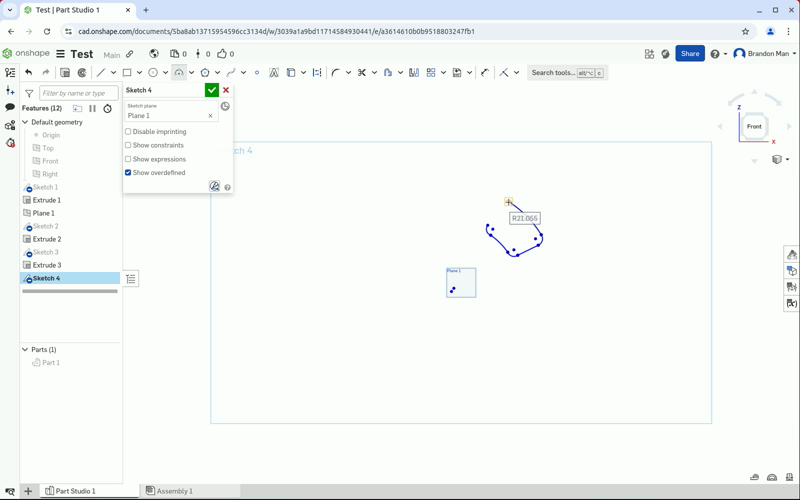
mouse_move(497, 204)
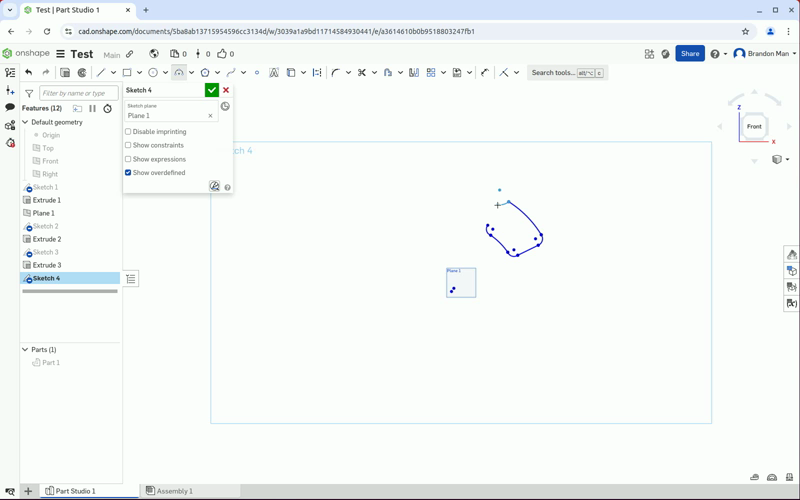
click(497, 204)
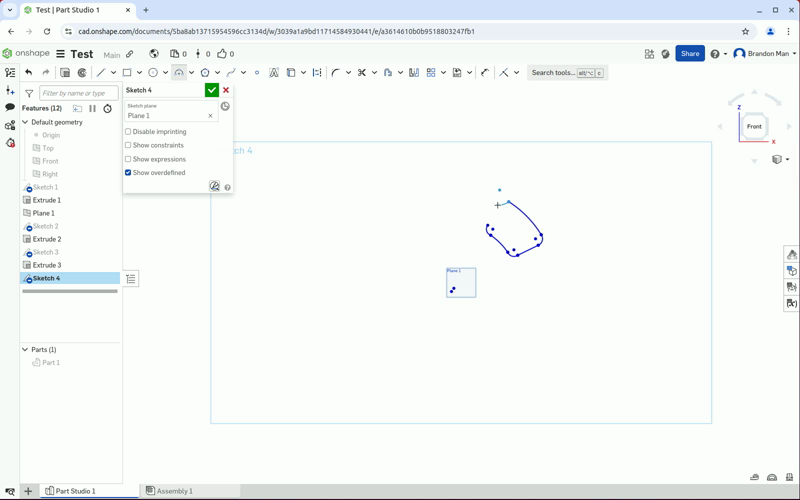
mouse_move(502, 201)
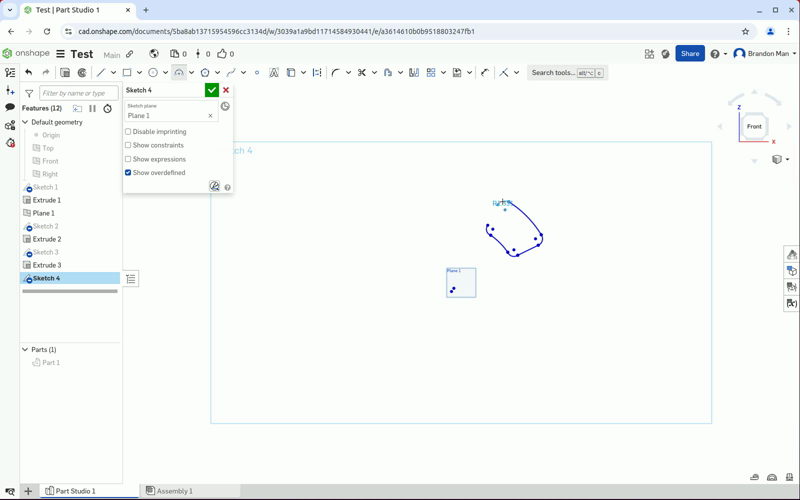
click(502, 201)
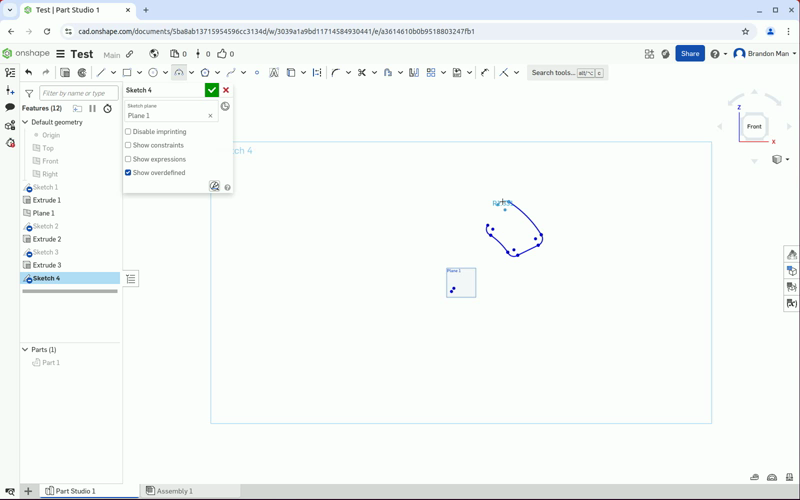
key_up(shift)
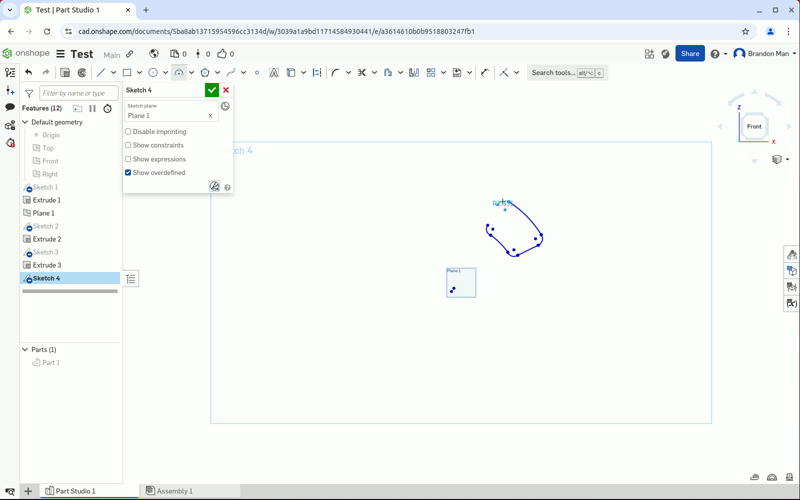
key(esc)
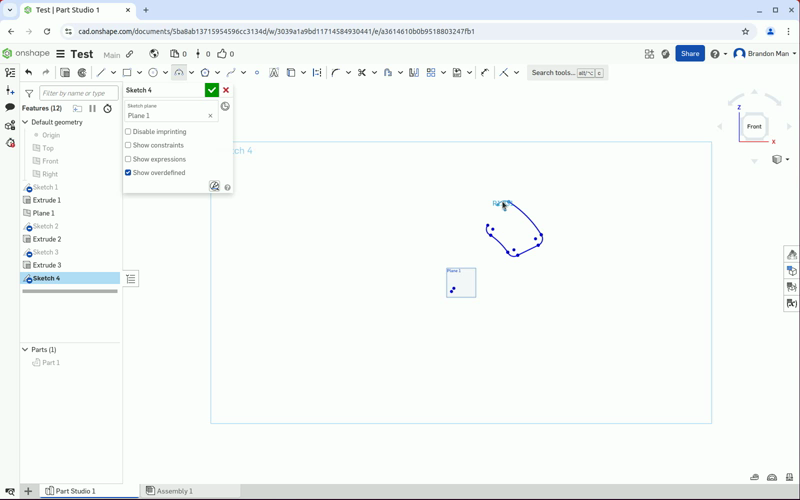
key(l)
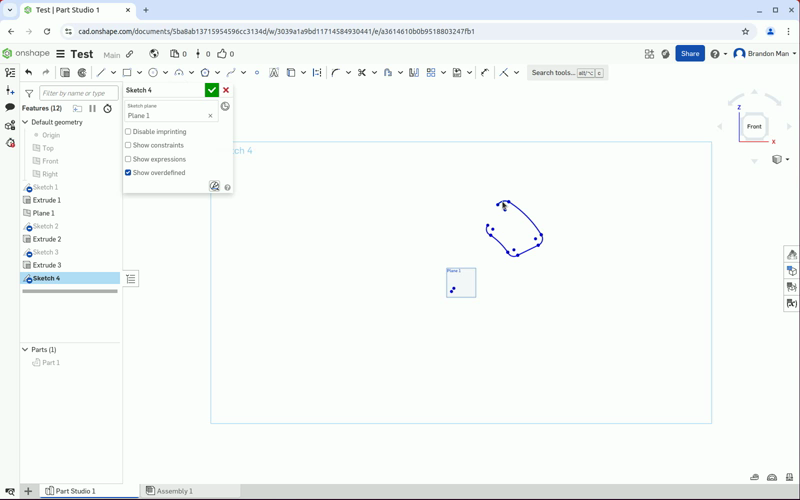
mouse_move(497, 204)
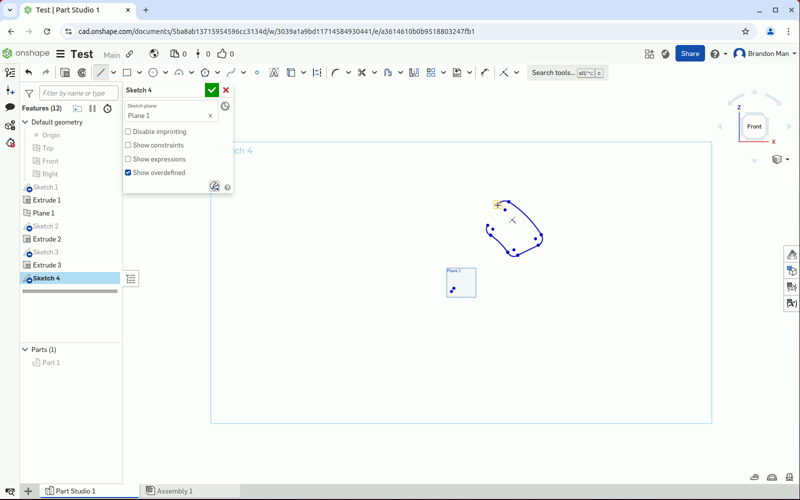
click(497, 204)
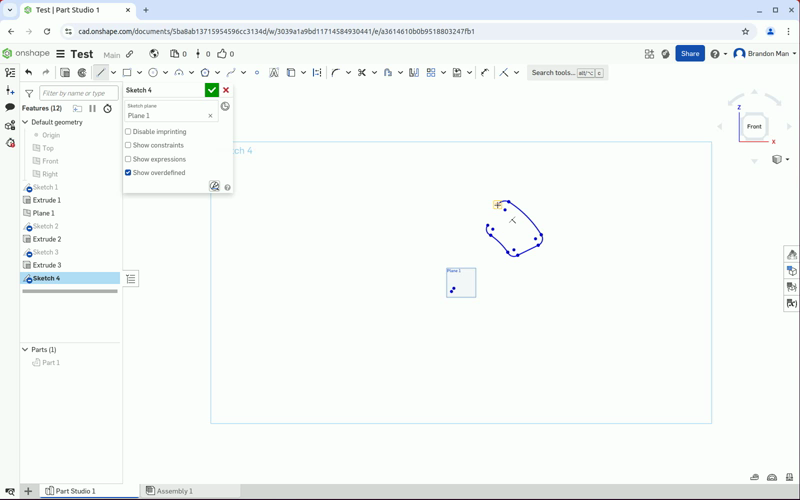
mouse_move(527, 204)
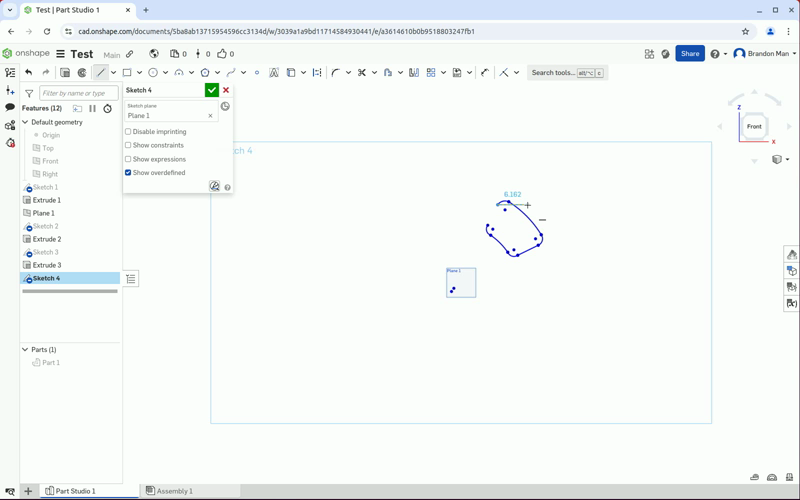
key_down(shift)
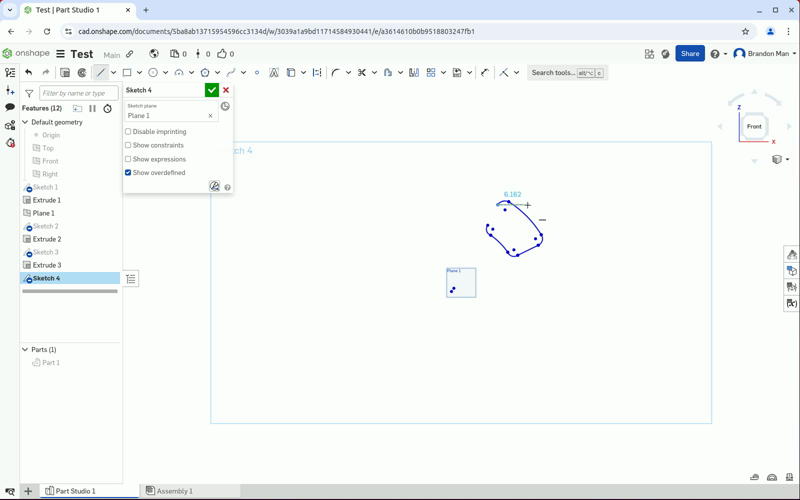
mouse_move(487, 225)
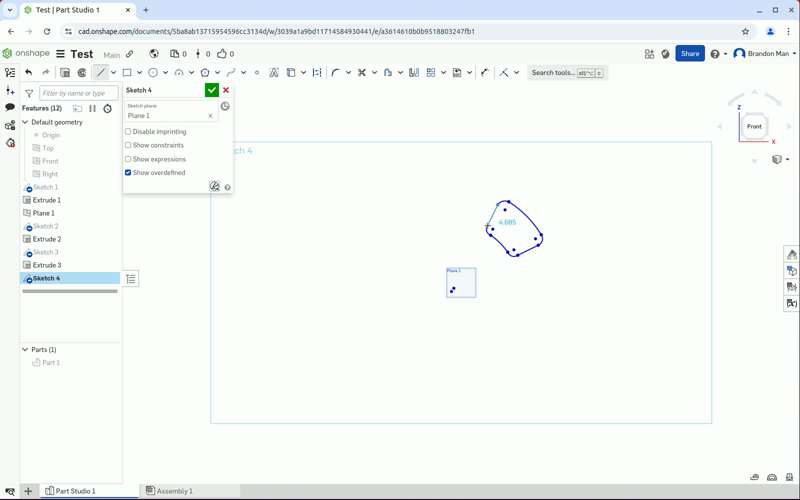
key_up(shift)
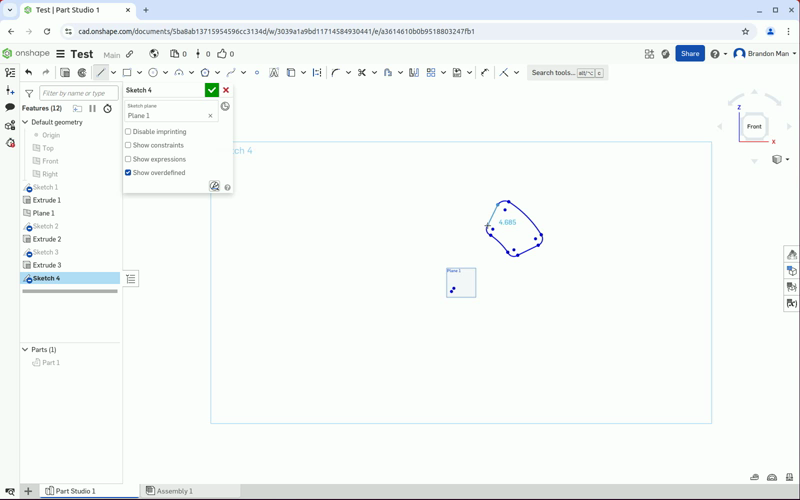
click(487, 225)
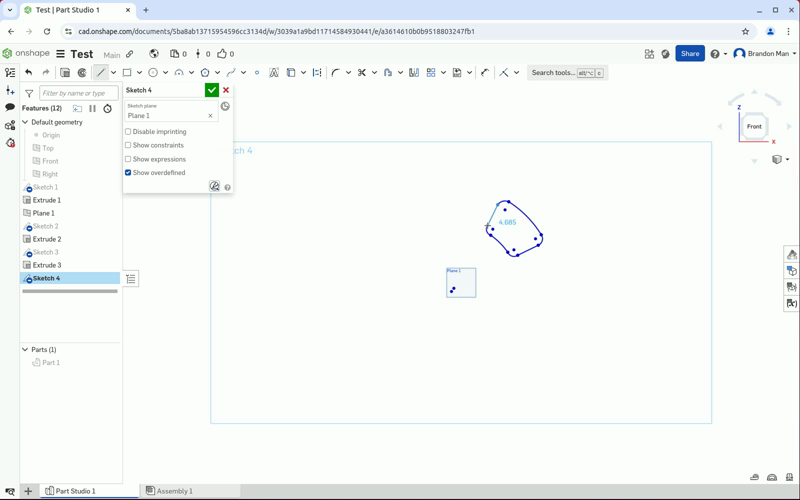
key(esc)
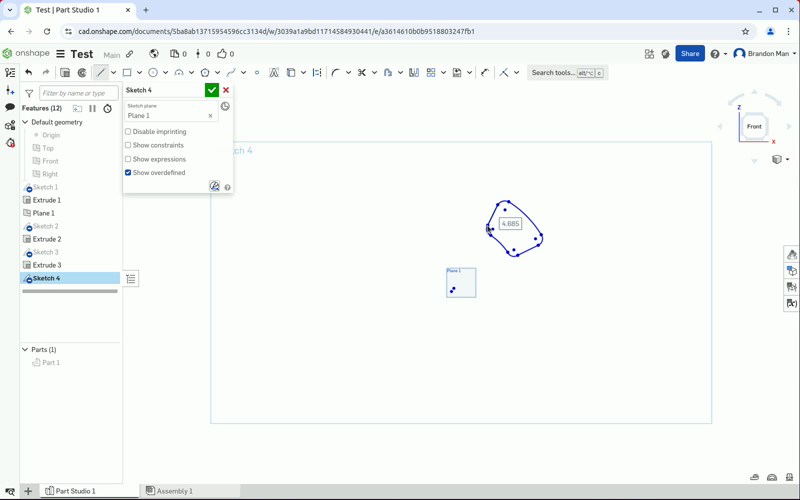
mouse_move(513, 247)
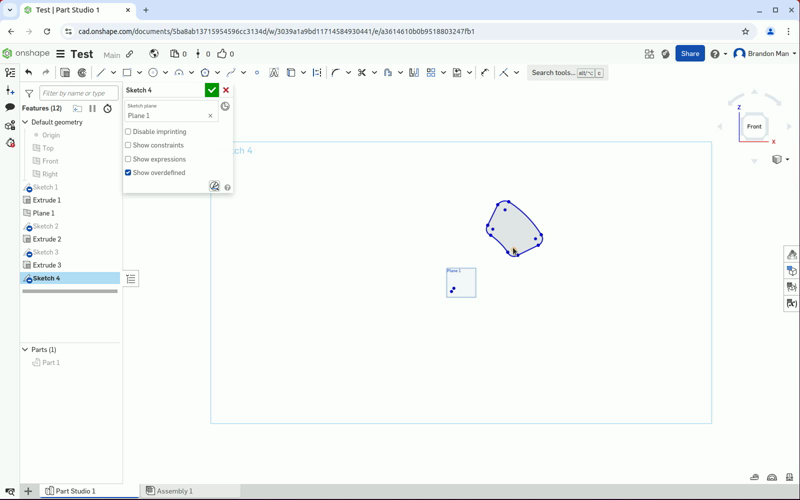
click(513, 247)
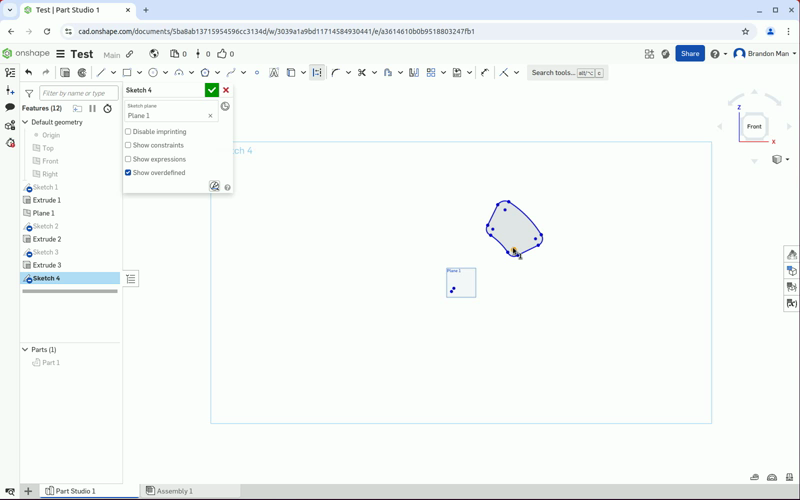
mouse_move(73, 352)
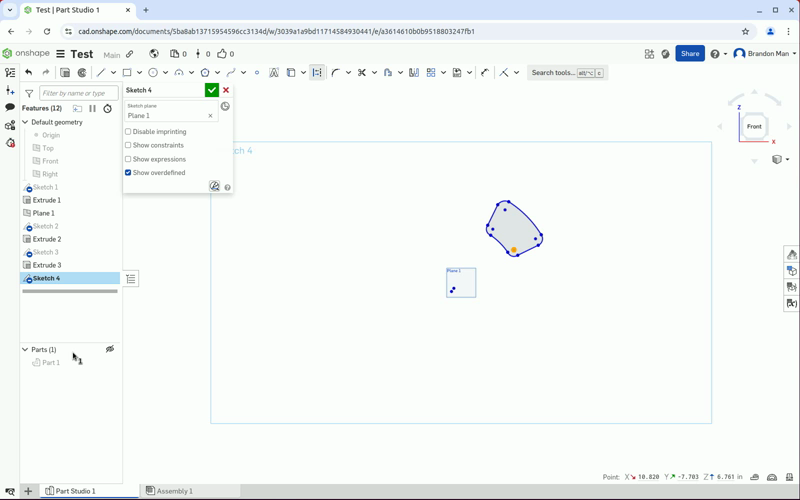
key(shift+y)
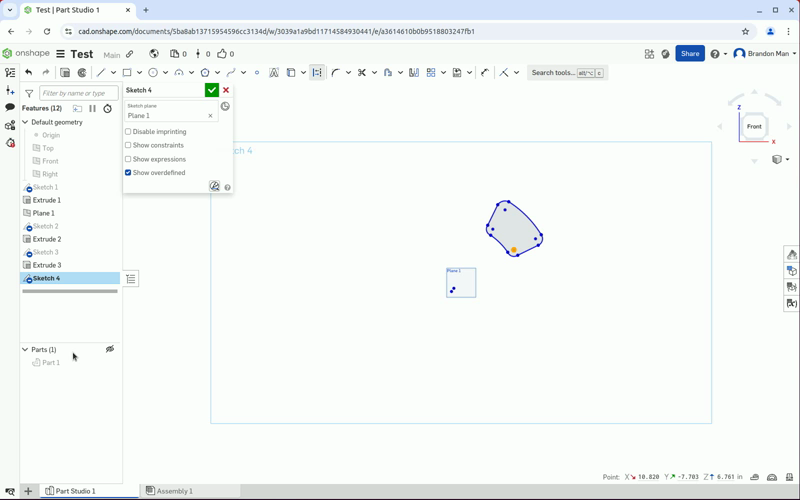
key(shift+e)
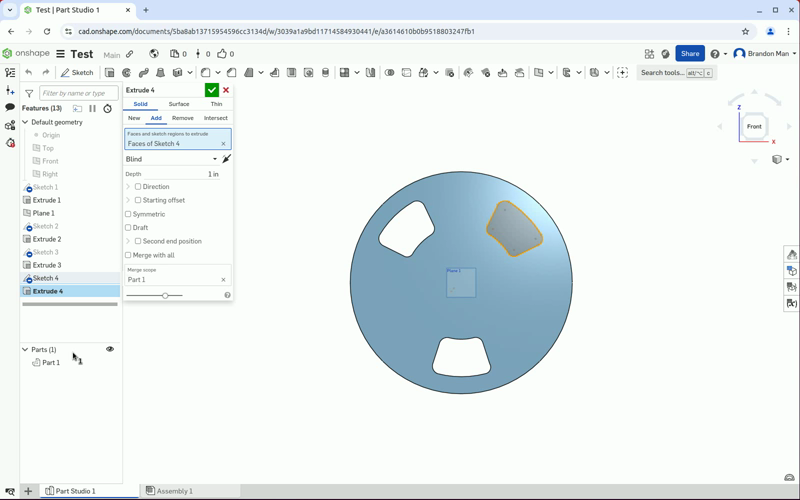
mouse_move(143, 106)
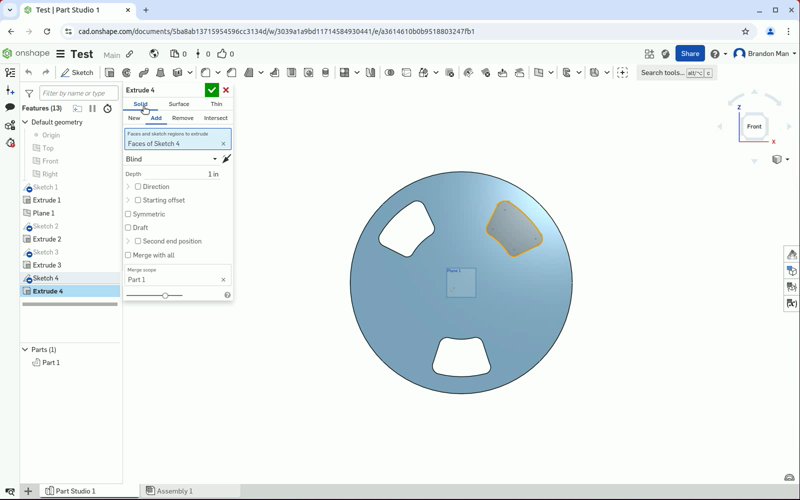
click(143, 106)
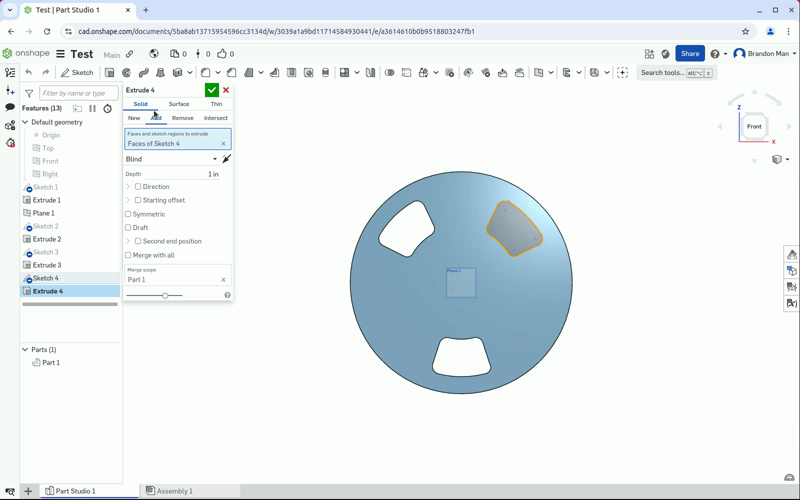
mouse_move(186, 120)
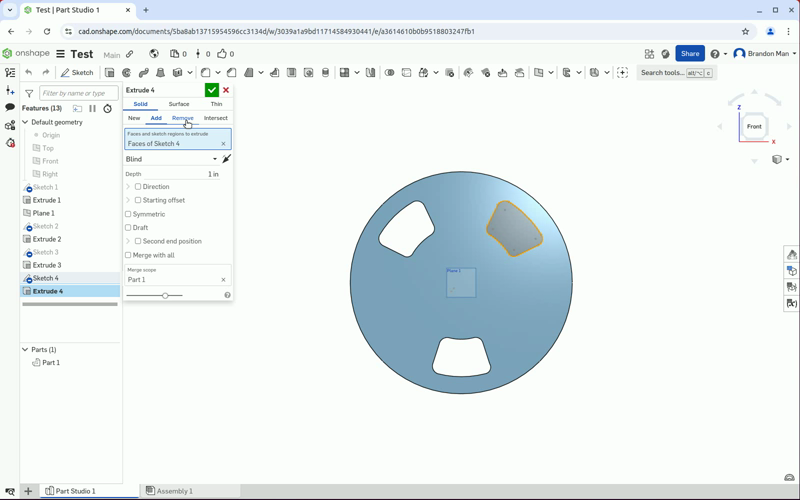
click(186, 120)
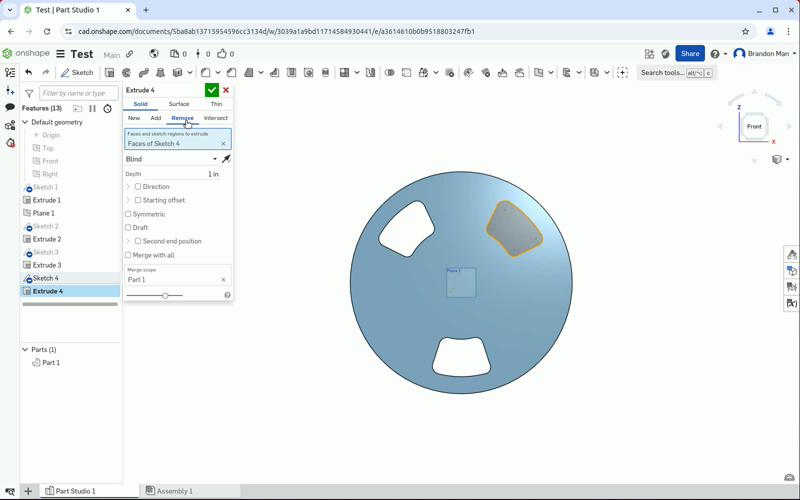
key(tab, 4)
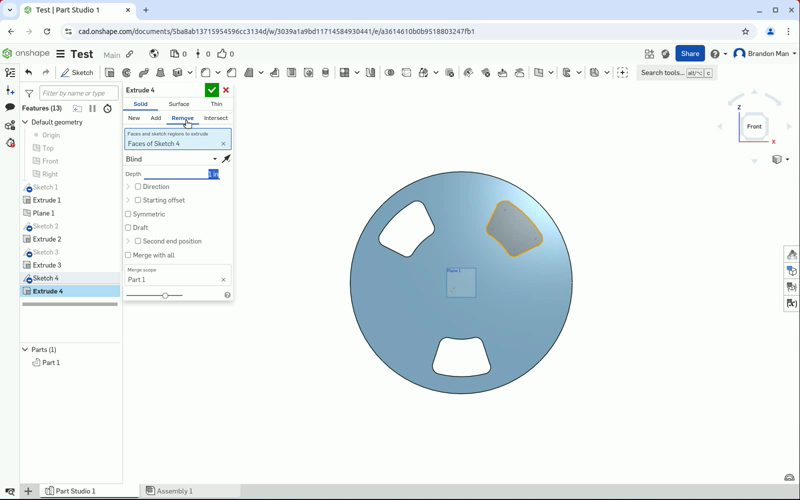
text(7.703)
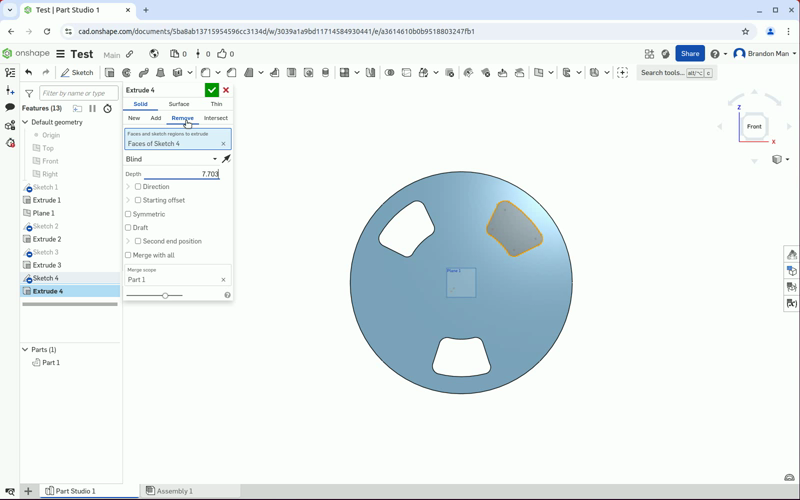
key(tab, 6)
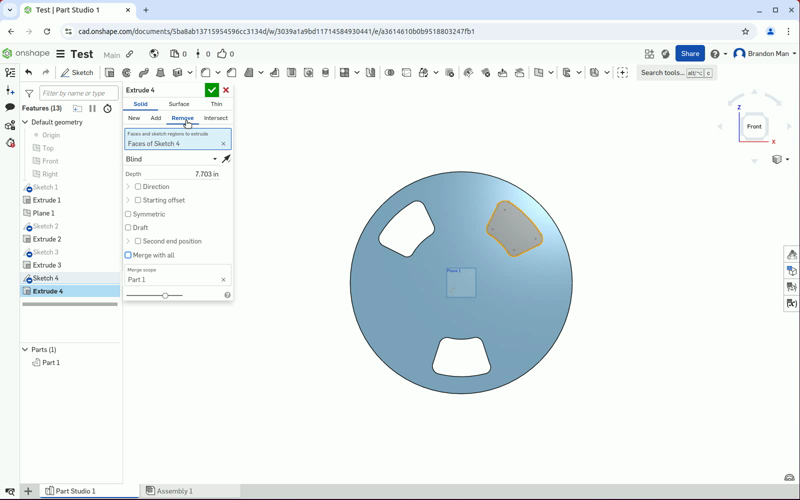
key(space)
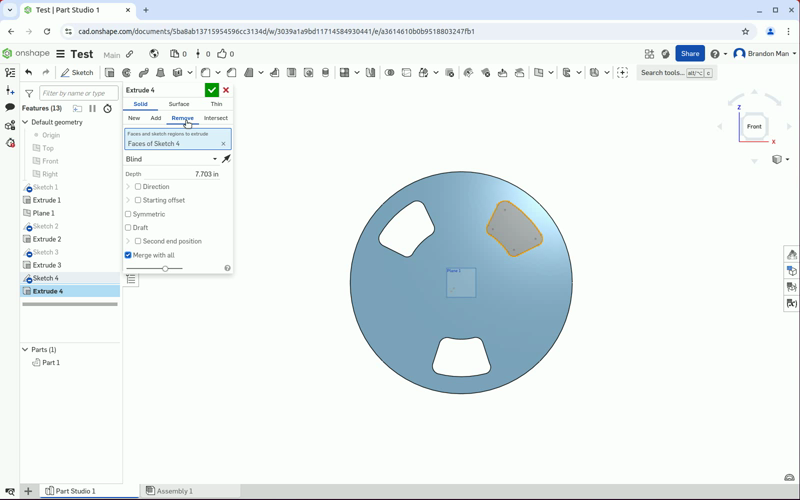
key(enter)
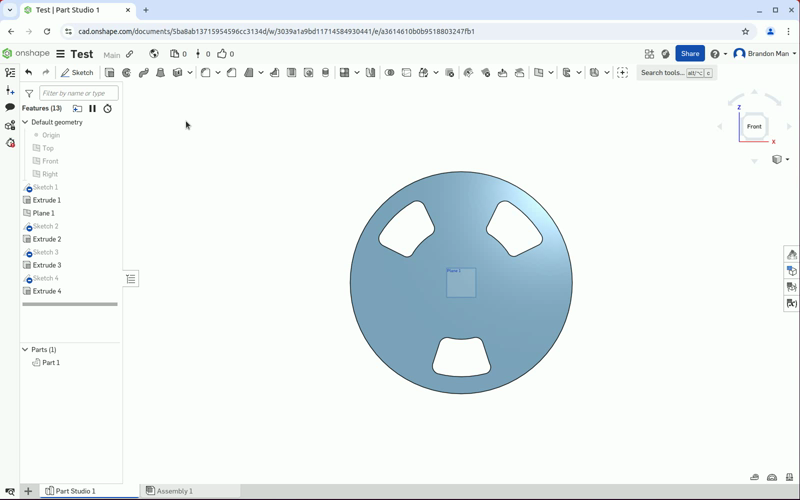
key(shift+h)
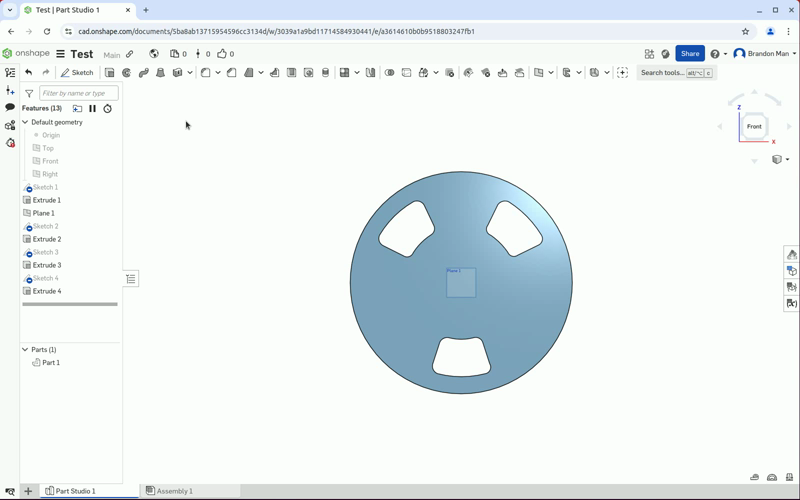
key(shift+h)
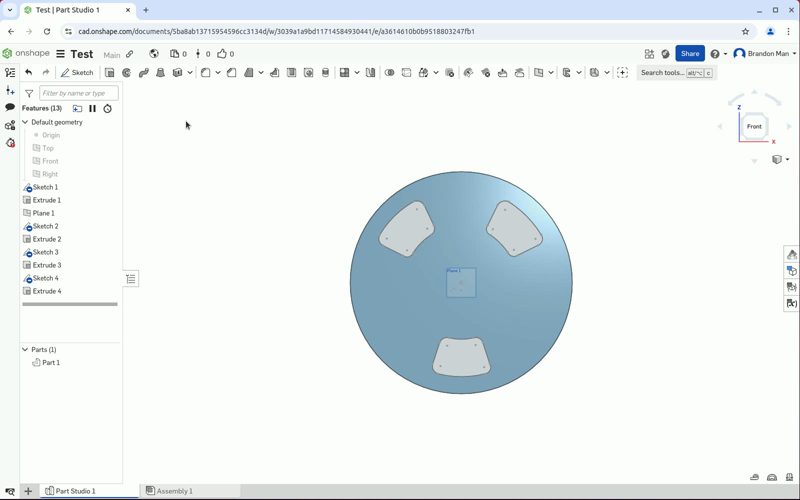
key(shift+7)
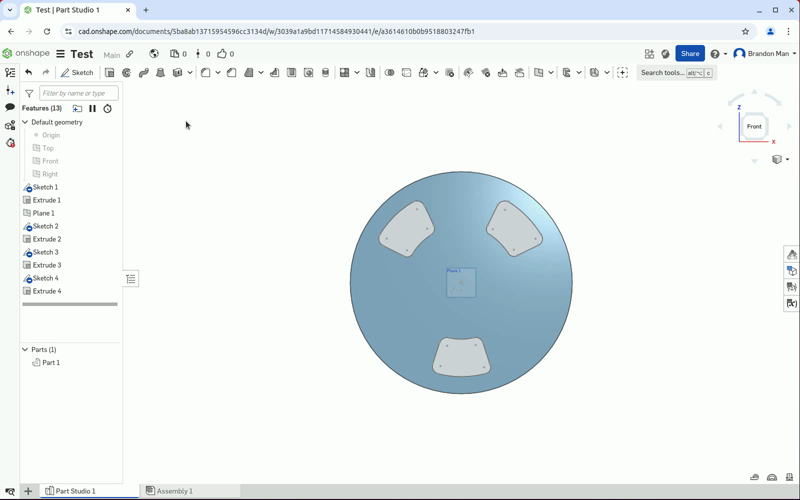
key(left, 2)
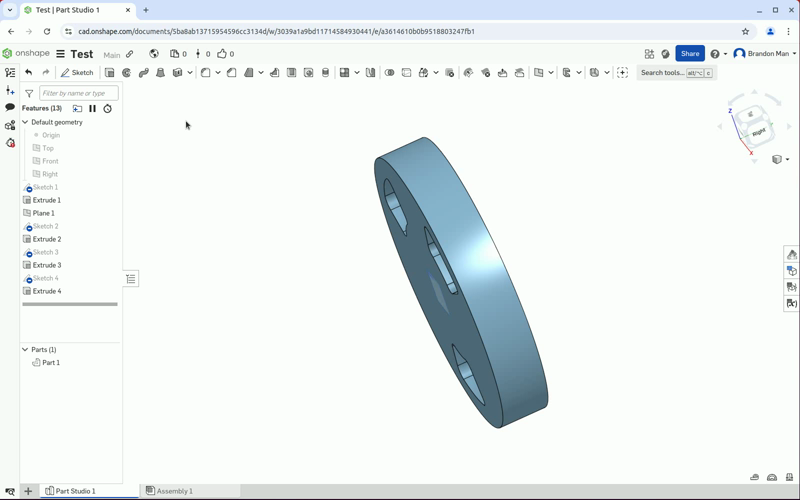
key(down, 2)
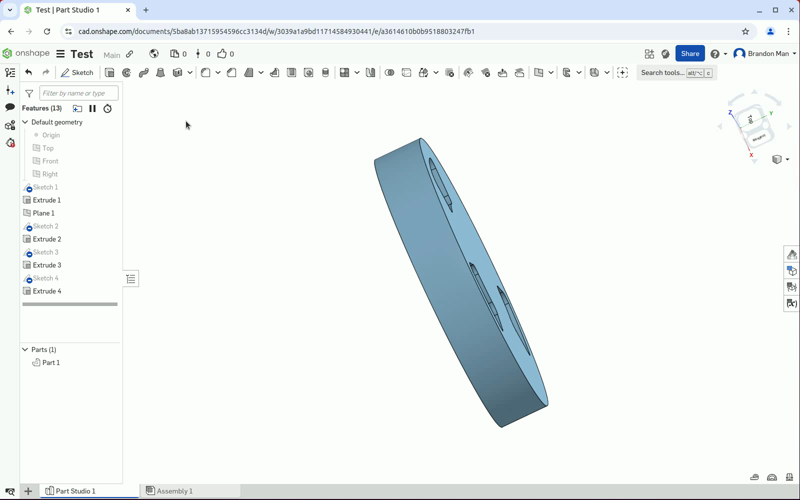
key(up, 2)
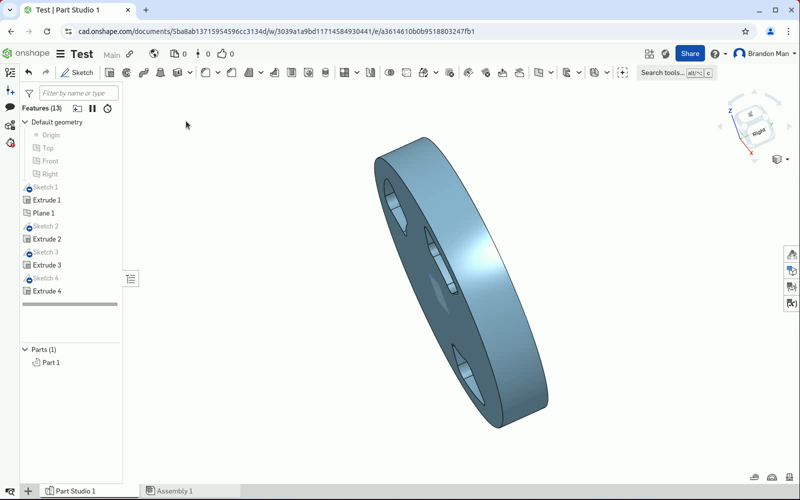
key(right, 2)
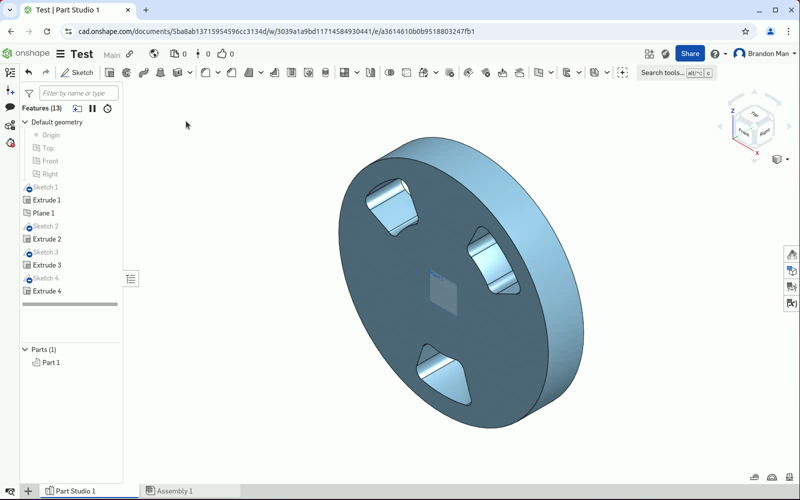
mouse_move(73, 189)
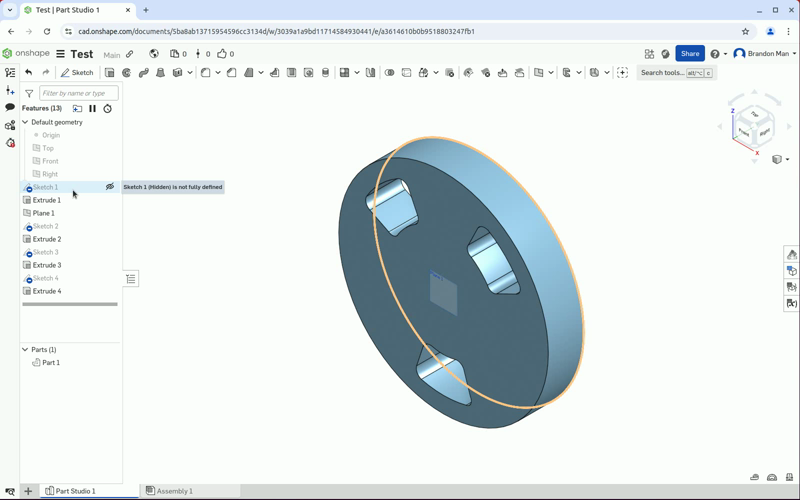
click(73, 189)